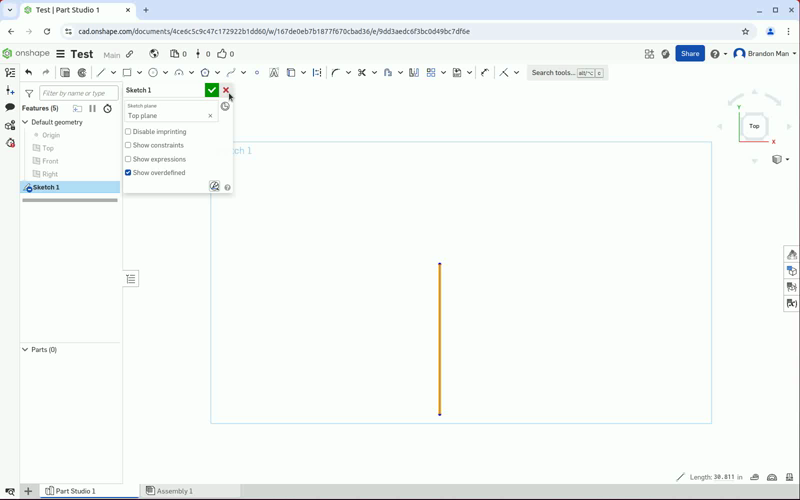
key(shift+h)
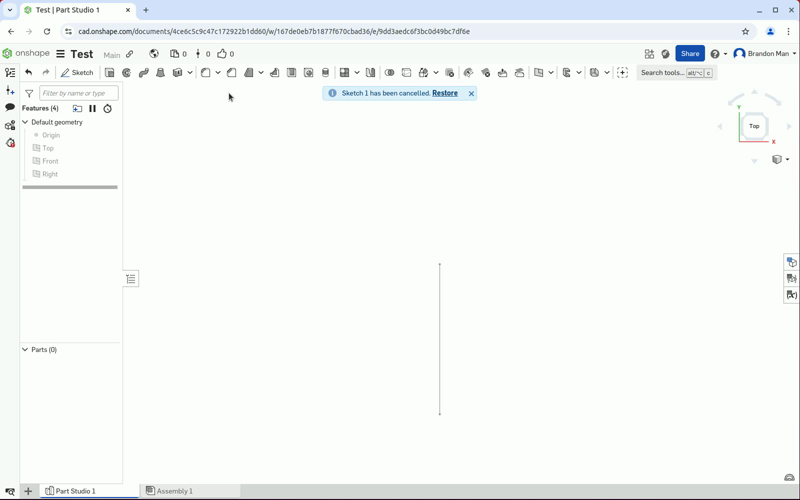
mouse_move(73, 352)
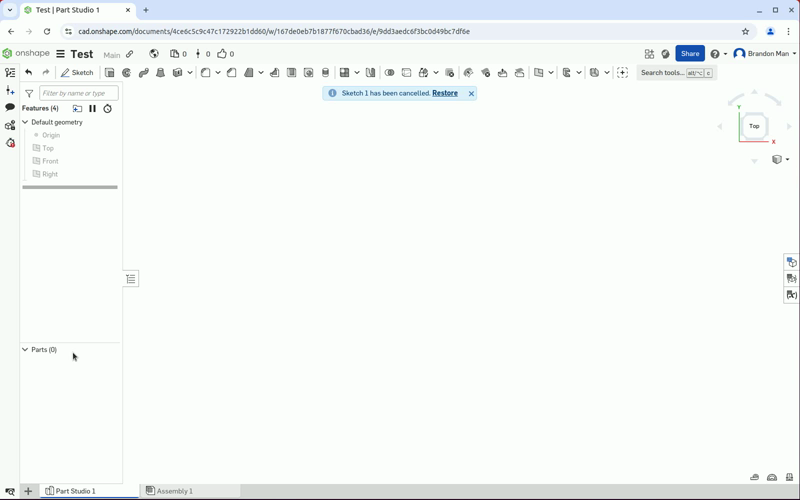
key(y)
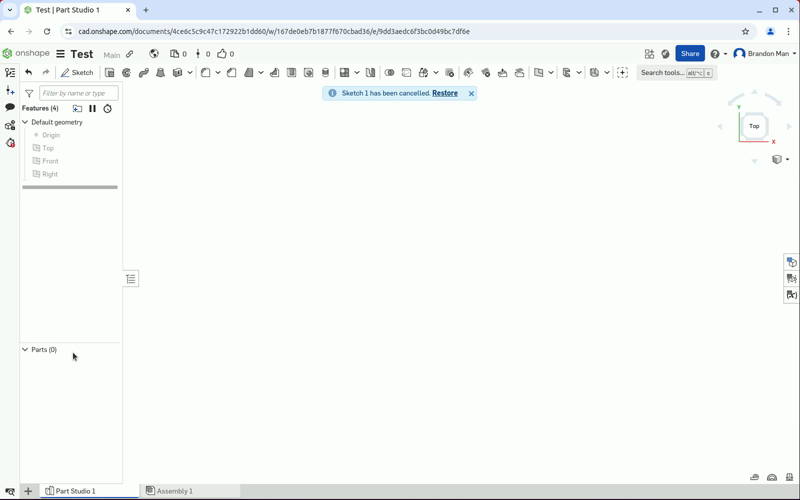
key(shift+p)
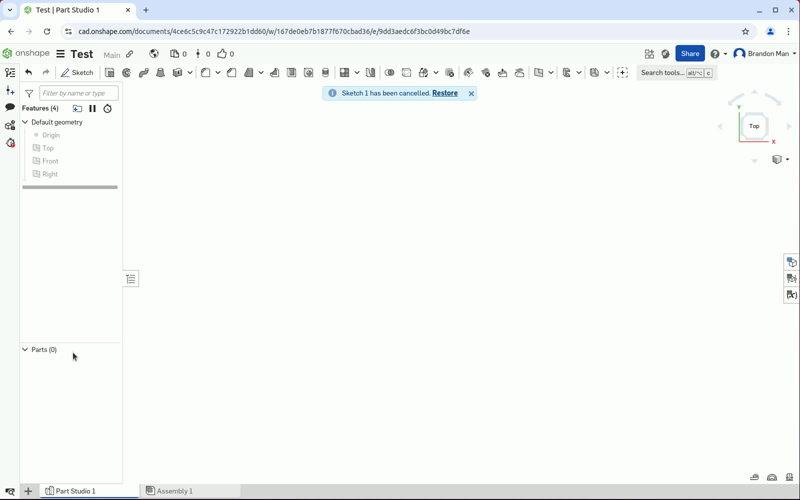
key(space)
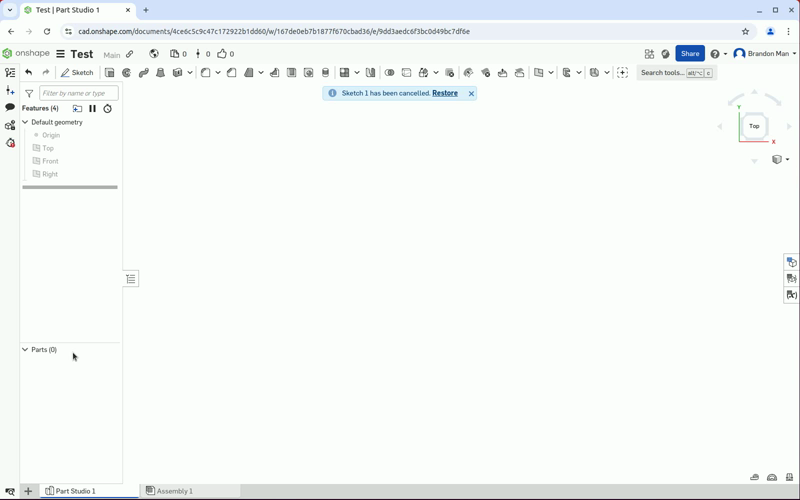
key_down(shift)
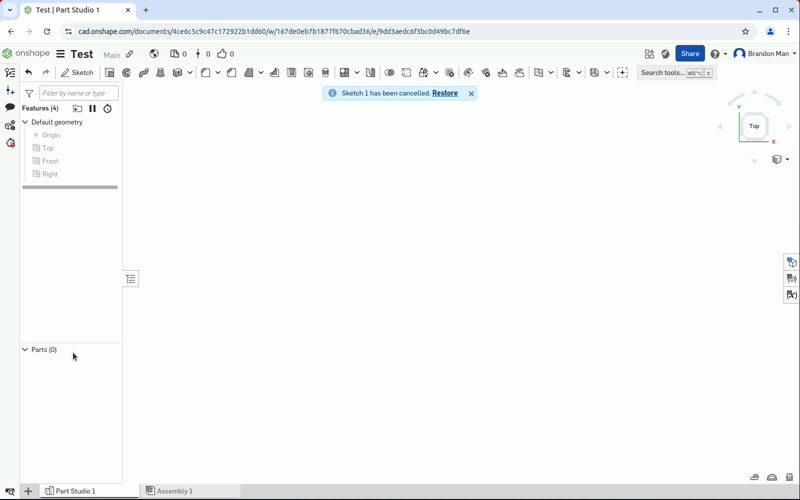
key(up)
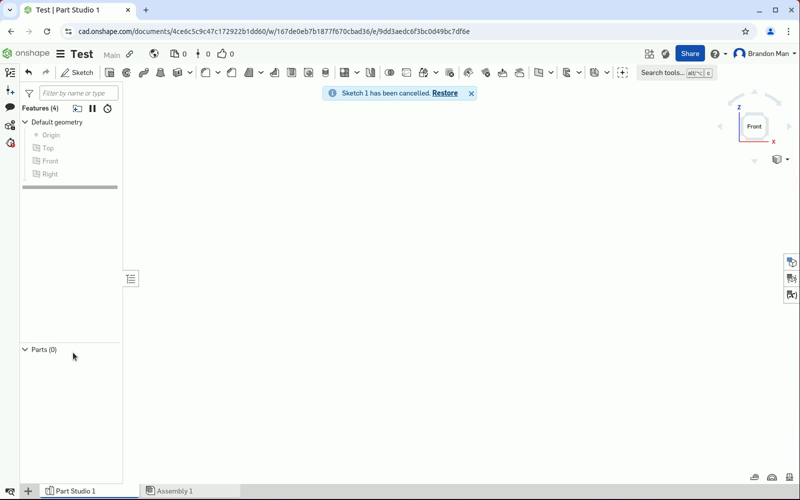
key_up(shift)
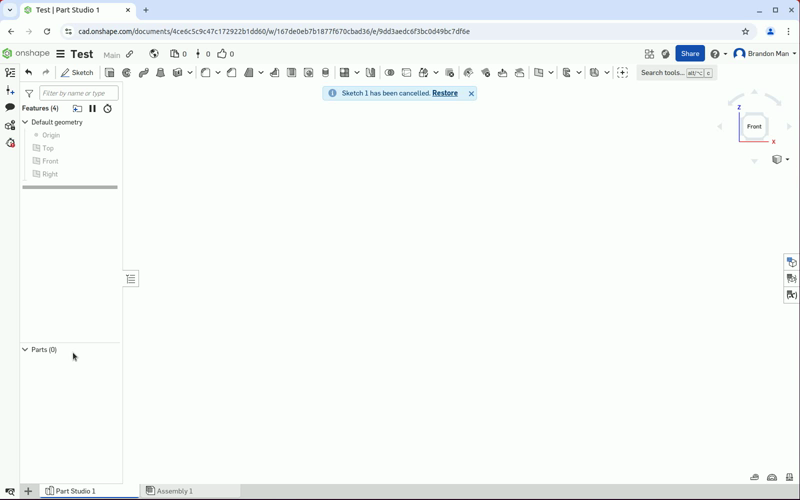
mouse_move(73, 352)
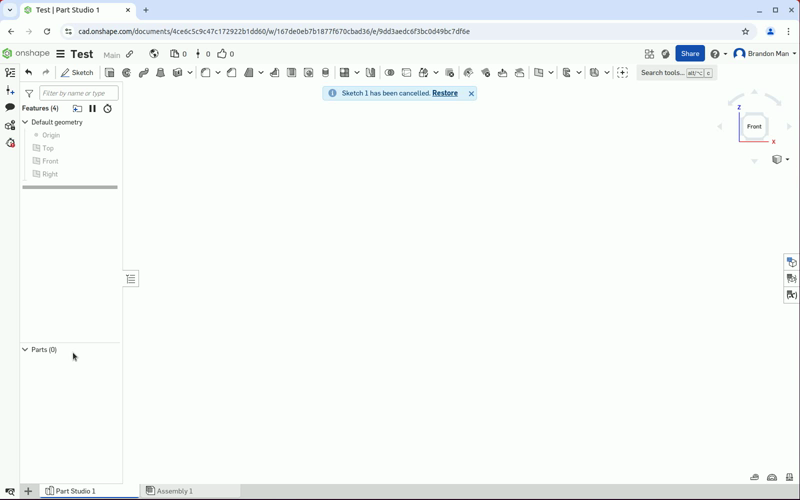
key(shift+y)
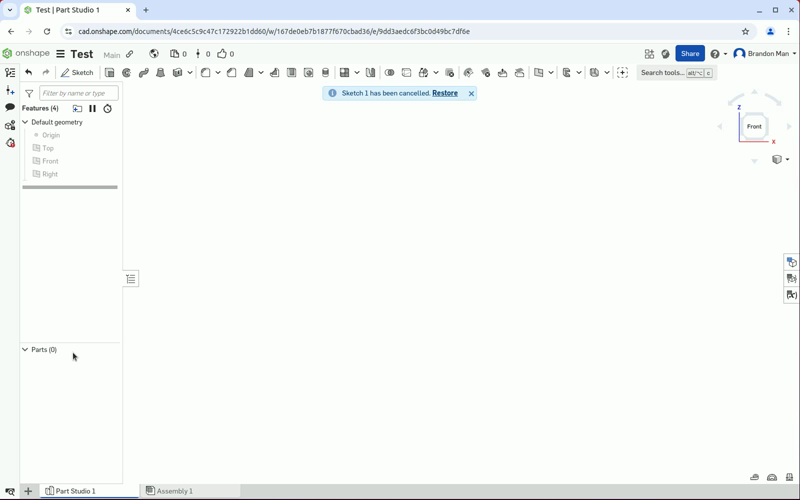
key(shift+s)
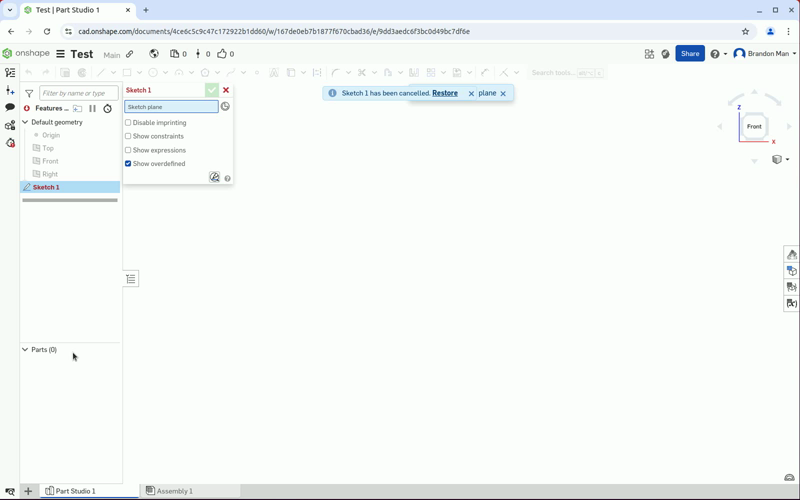
mouse_move(73, 163)
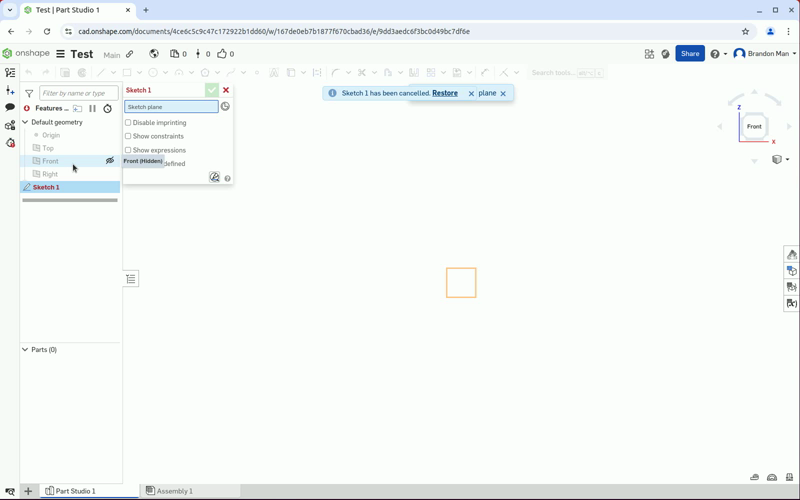
click(73, 163)
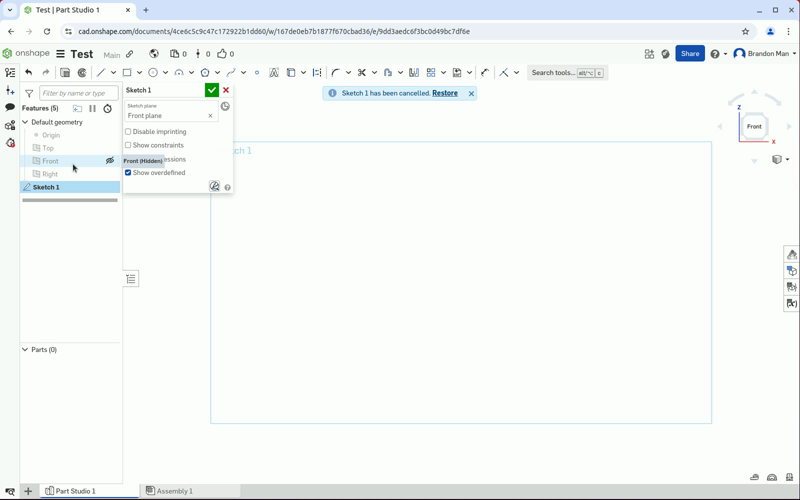
mouse_move(73, 352)
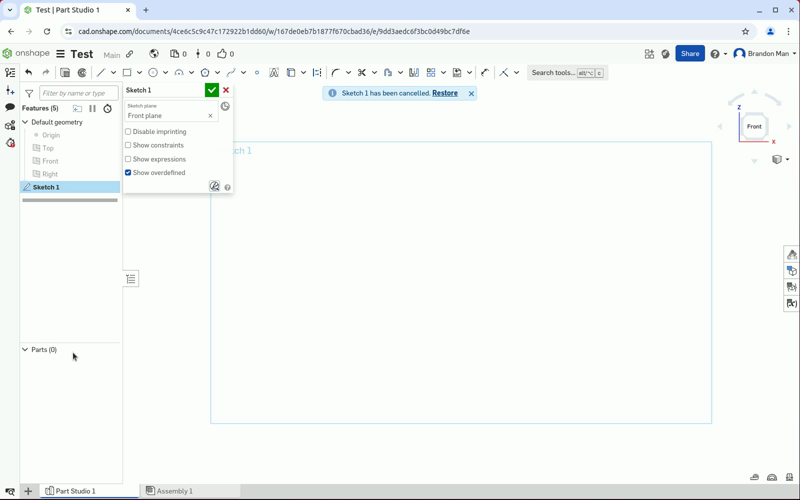
key(y)
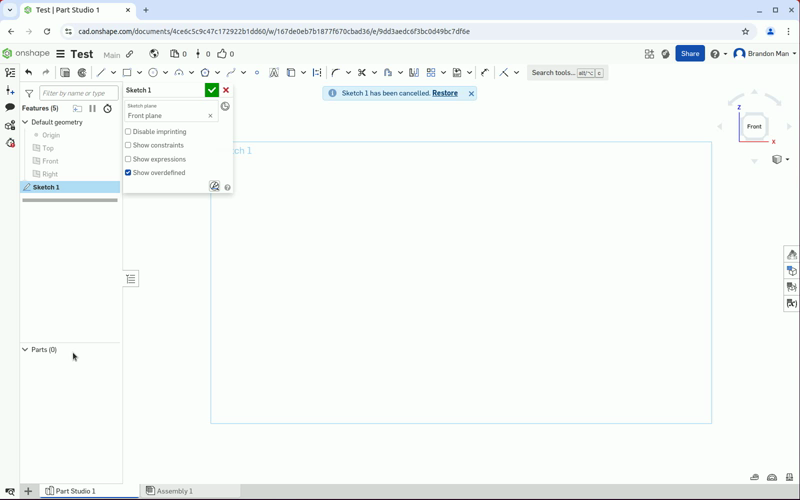
key(l)
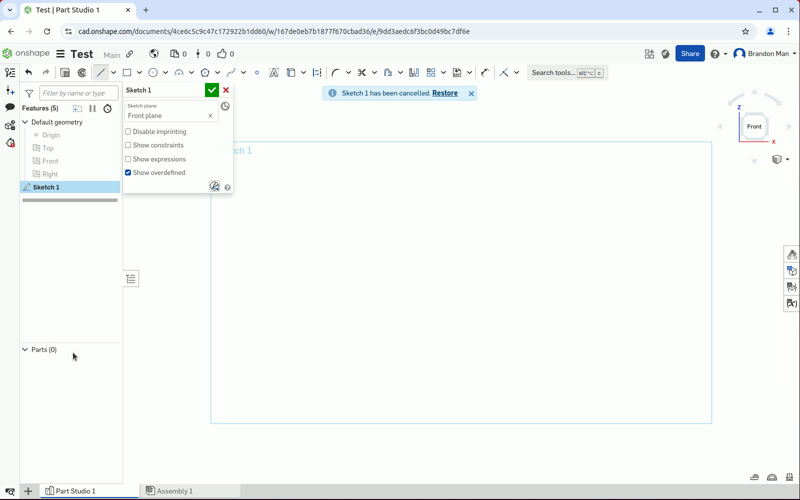
key_down(shift)
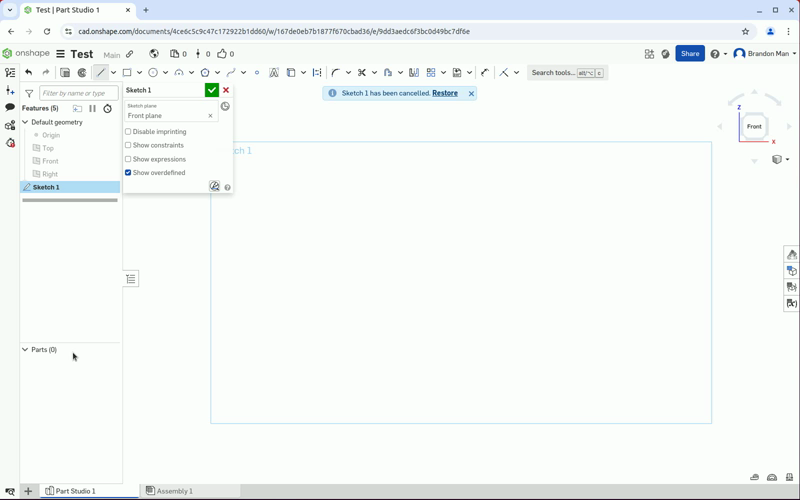
mouse_move(390, 282)
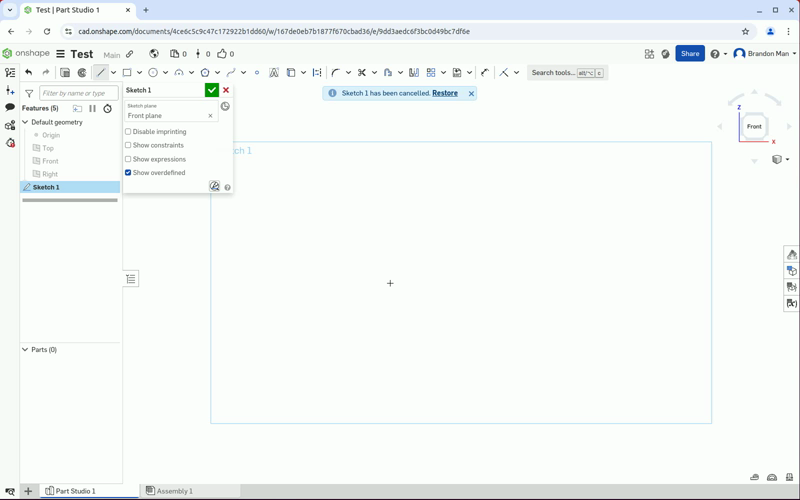
click(390, 282)
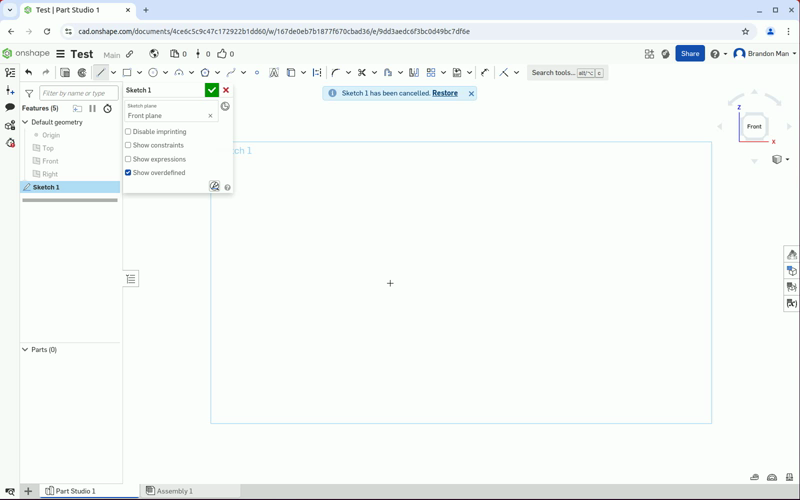
key_up(shift)
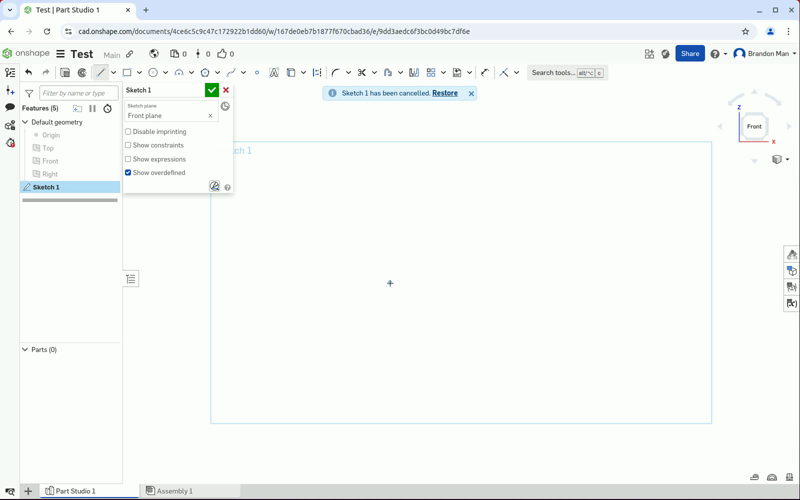
key_down(shift)
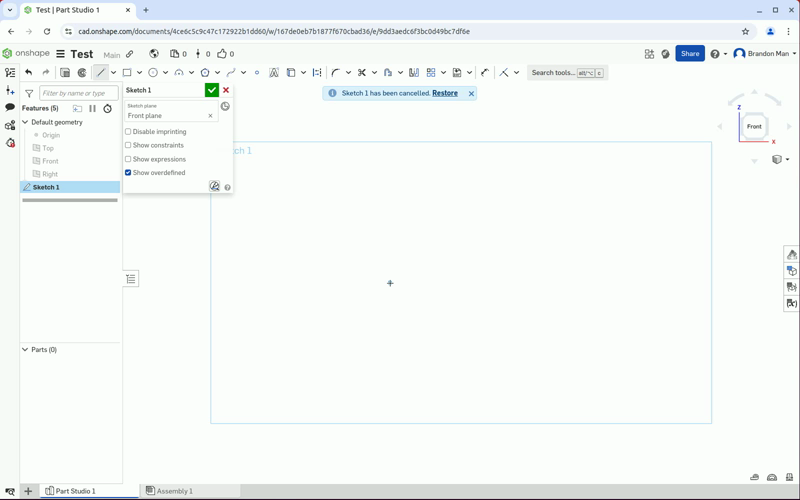
mouse_move(461, 282)
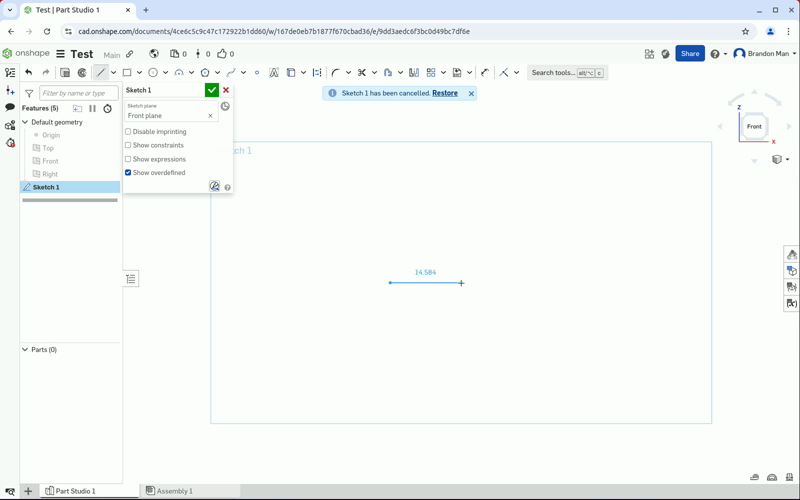
click(461, 282)
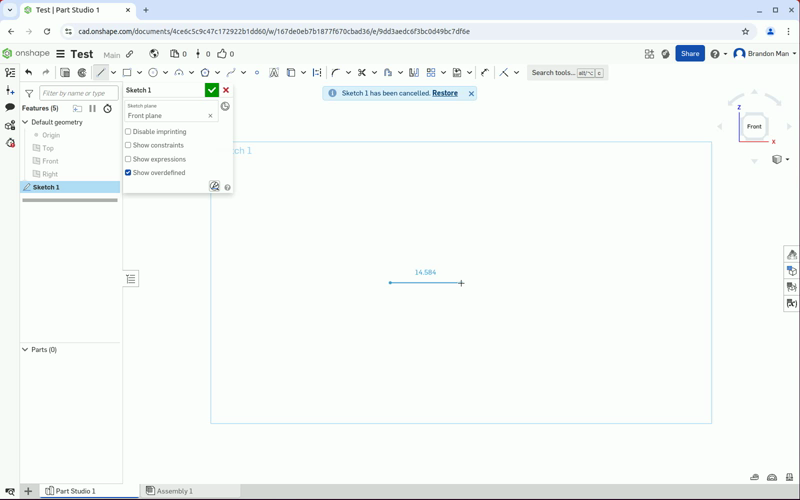
key_up(shift)
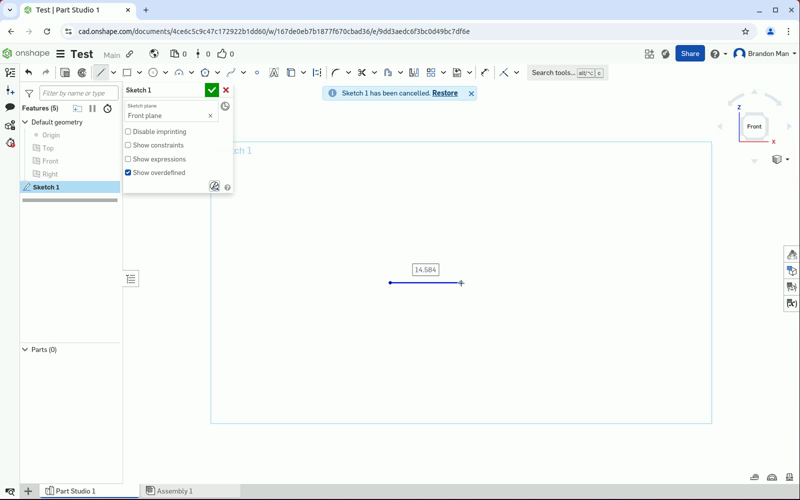
key_down(shift)
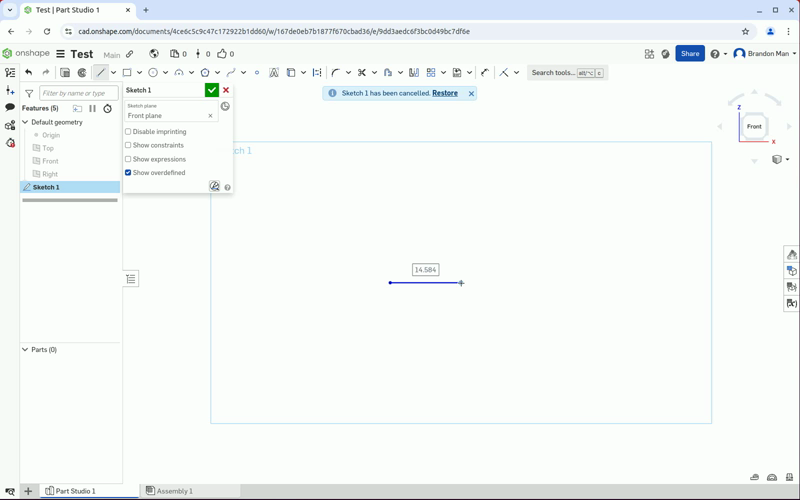
mouse_move(491, 282)
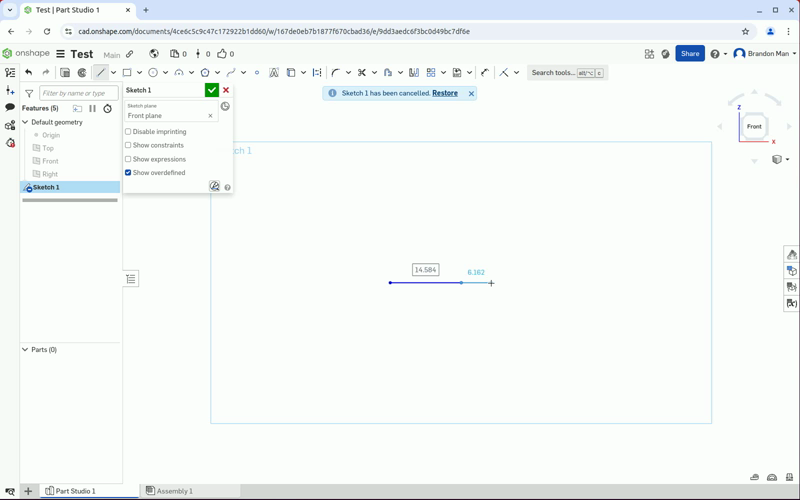
mouse_move(461, 254)
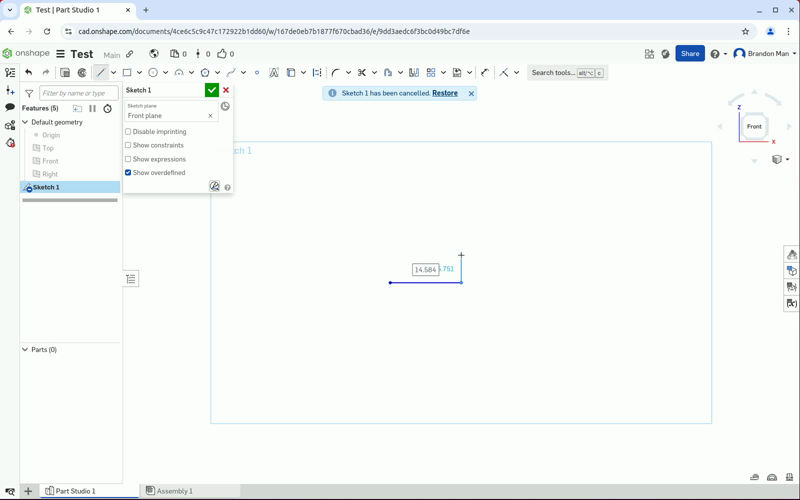
click(461, 254)
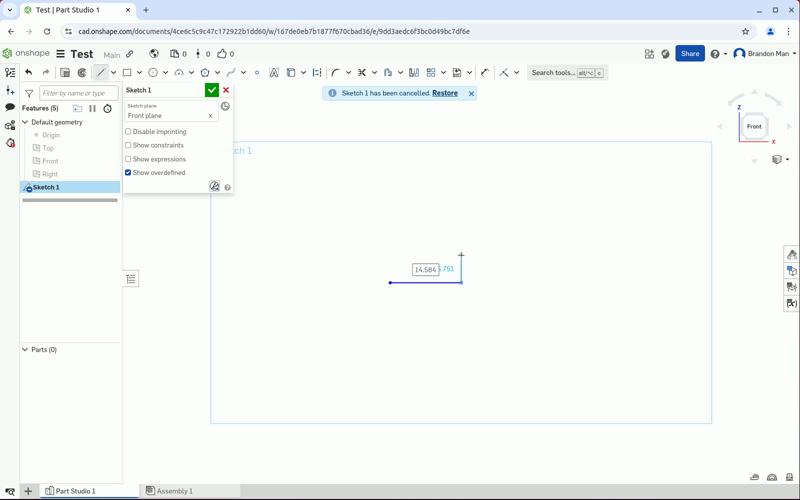
key_up(shift)
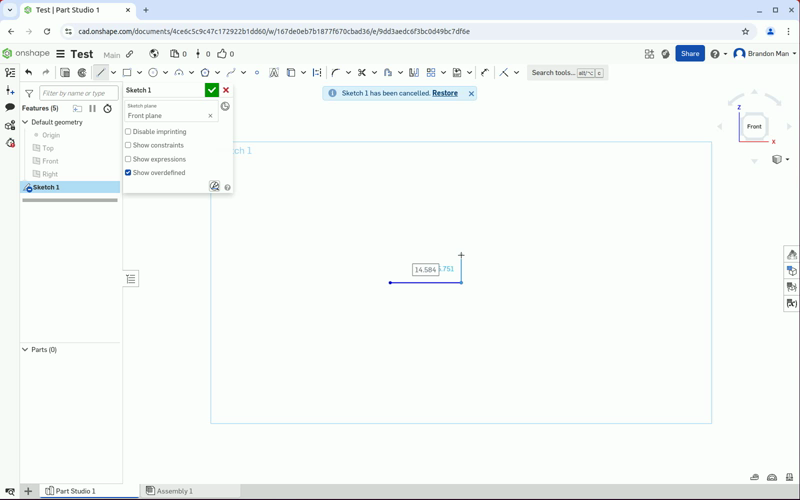
key_down(shift)
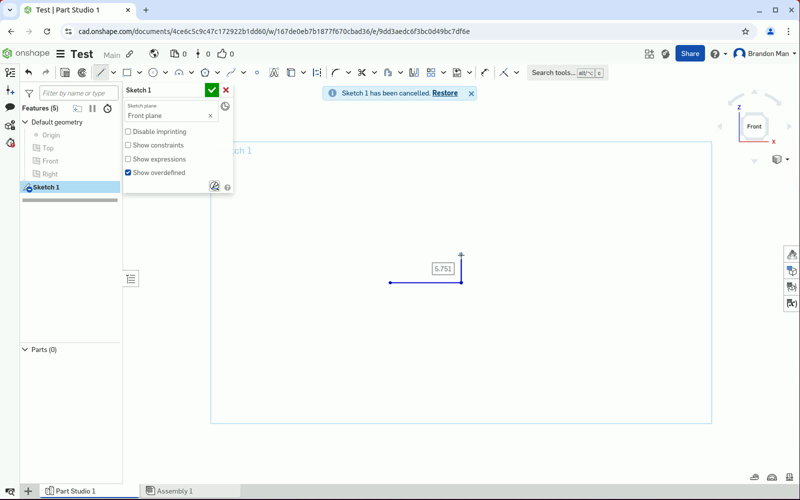
mouse_move(390, 254)
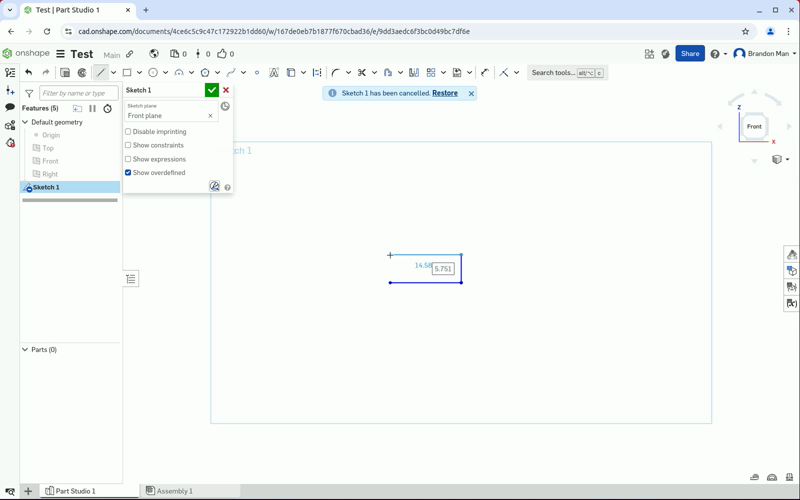
click(390, 254)
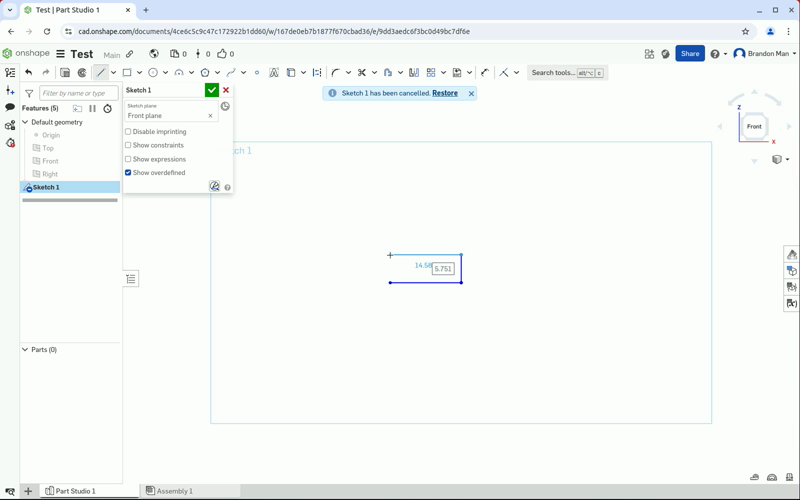
key_up(shift)
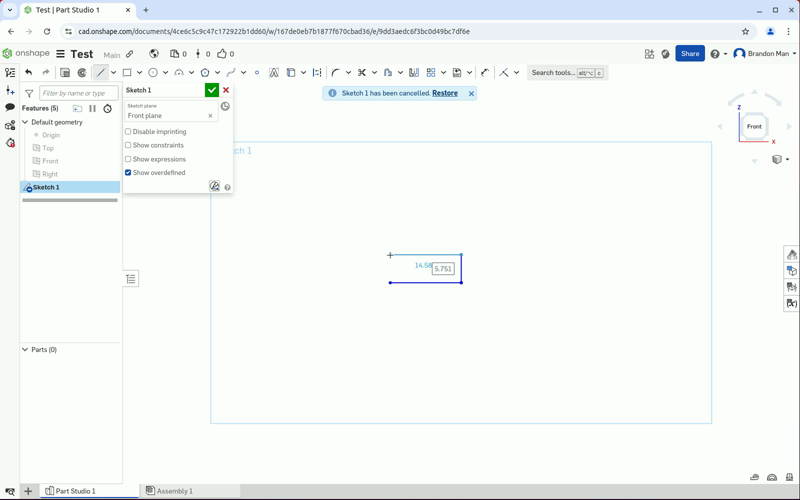
mouse_move(420, 254)
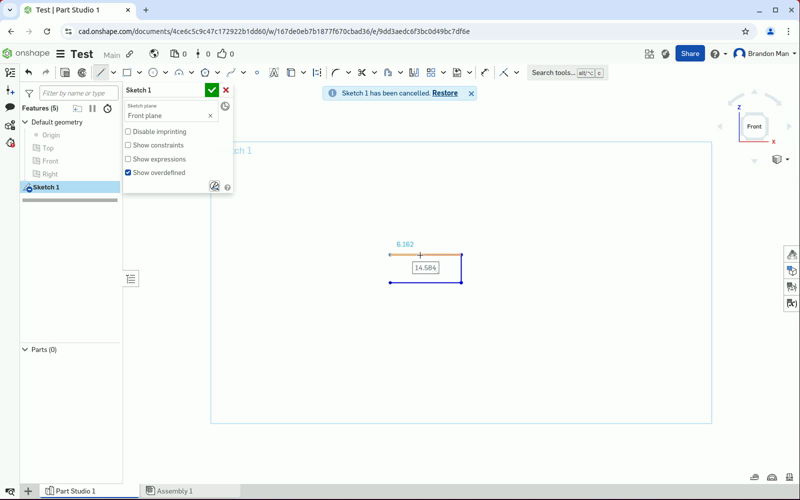
key_down(shift)
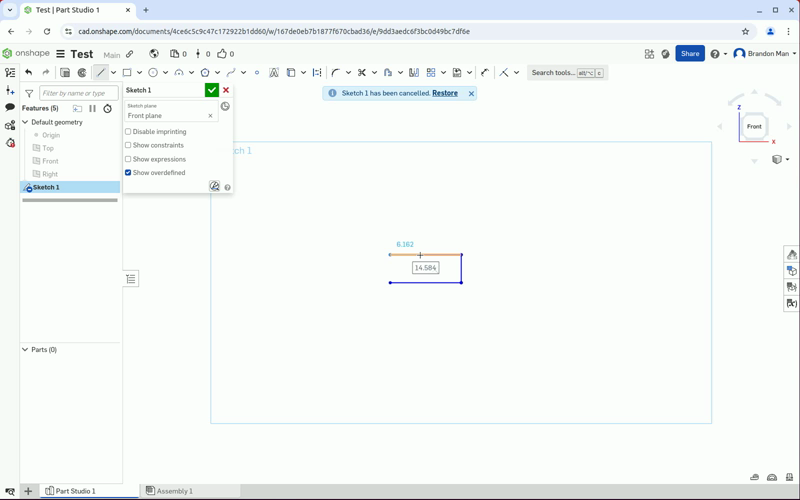
mouse_move(390, 282)
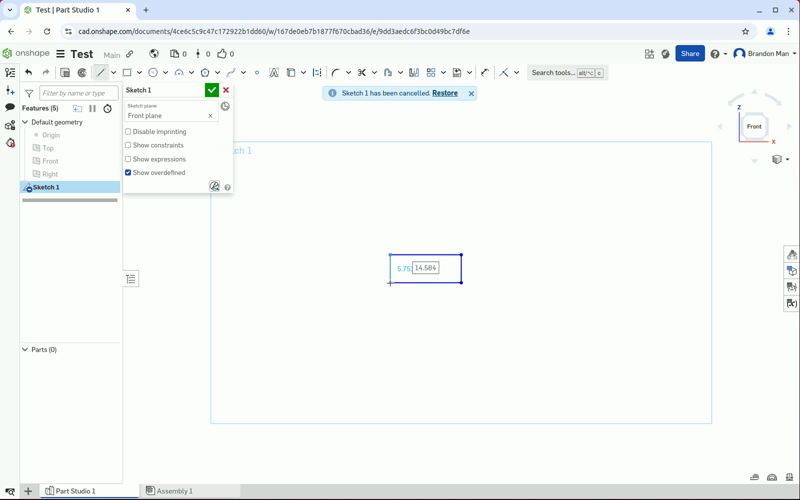
key_up(shift)
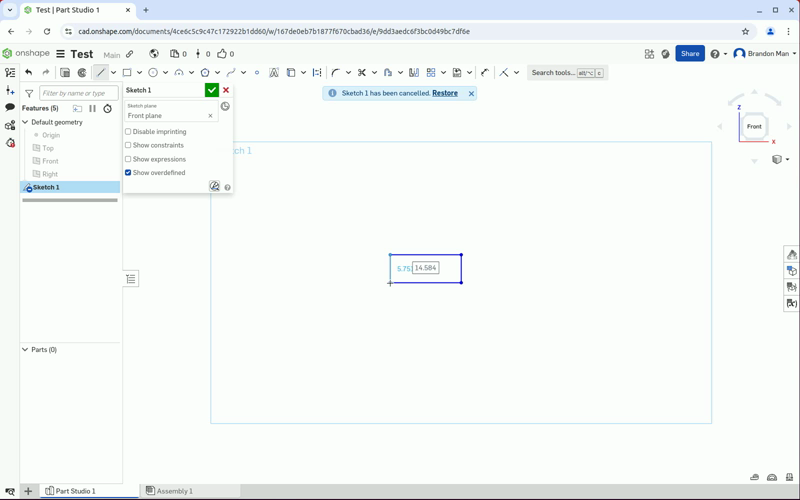
click(390, 282)
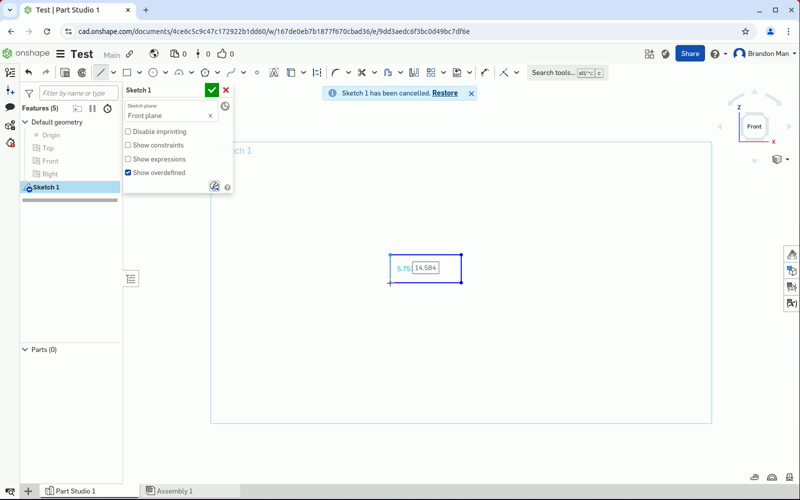
key(esc)
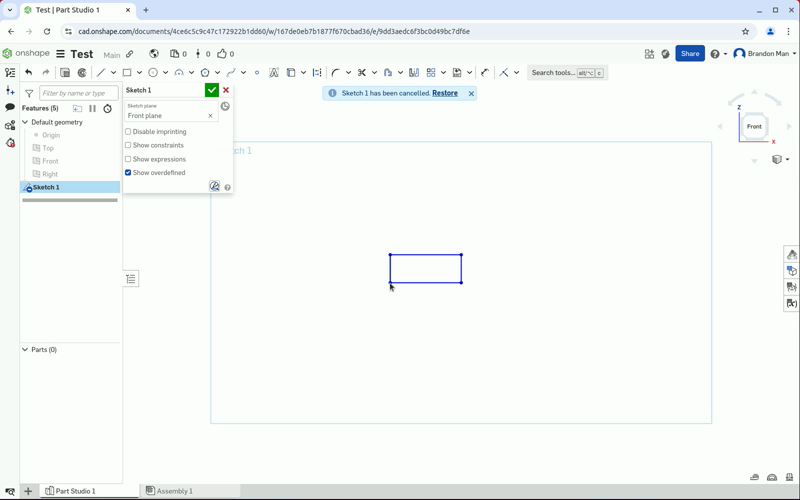
mouse_move(413, 264)
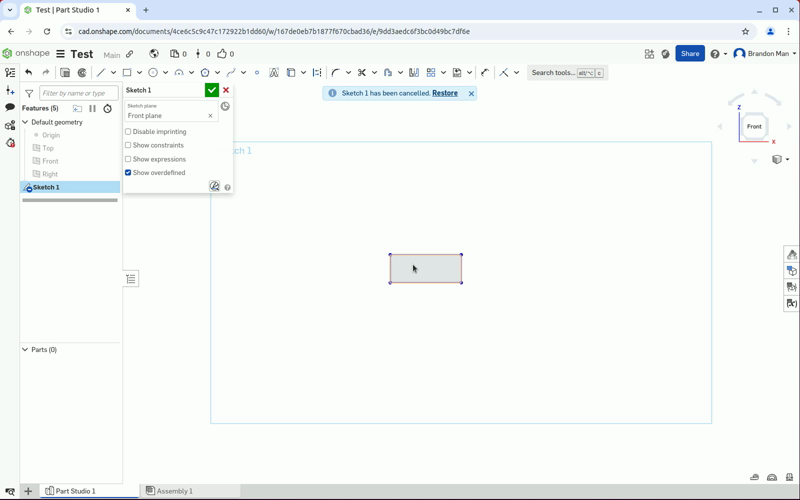
click(413, 264)
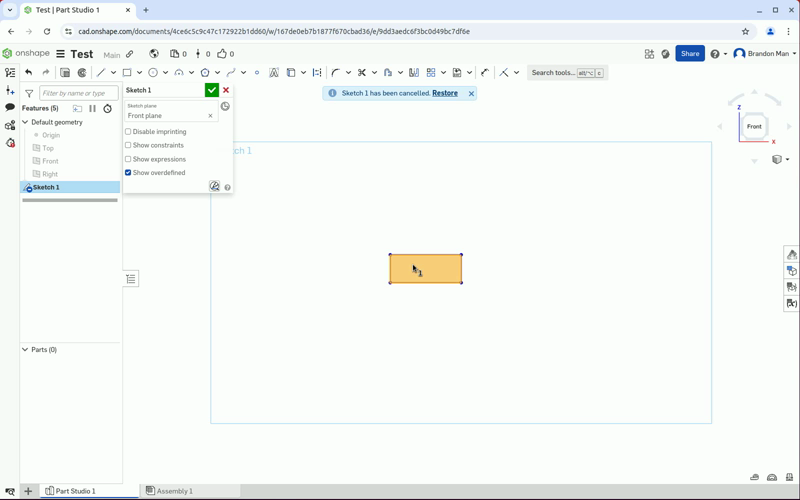
mouse_move(73, 352)
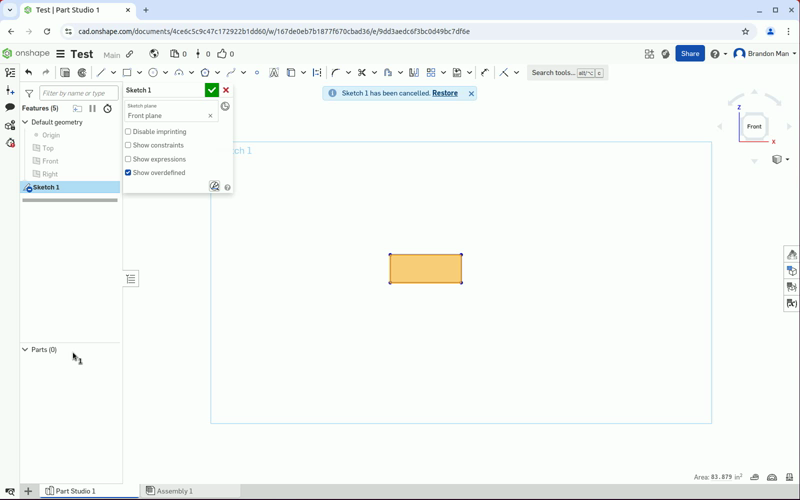
key(shift+y)
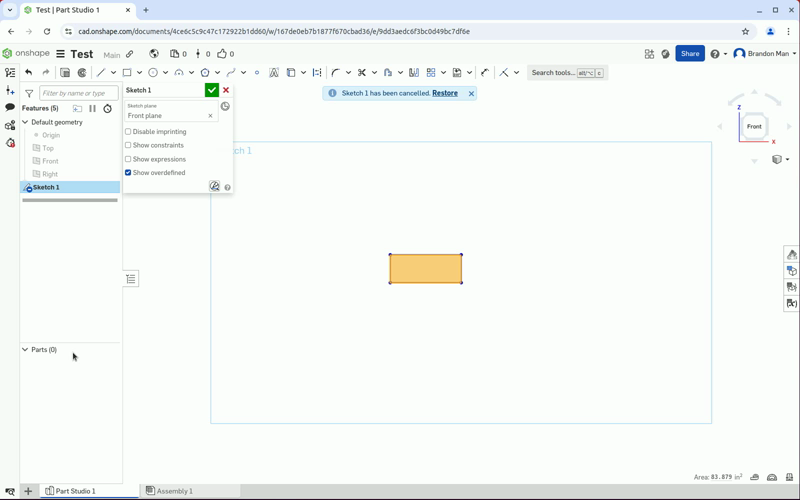
key(shift+e)
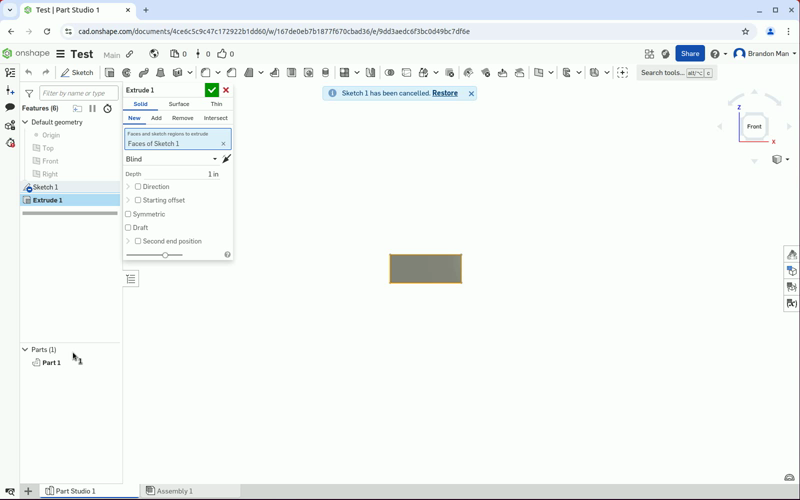
mouse_move(143, 106)
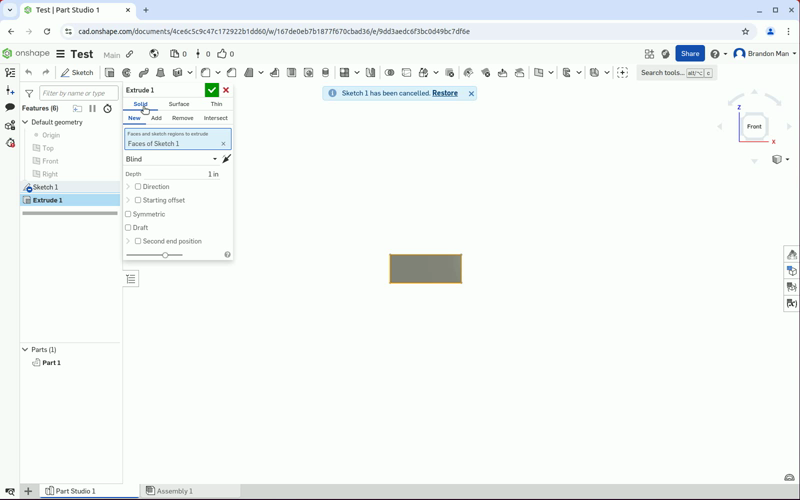
click(143, 106)
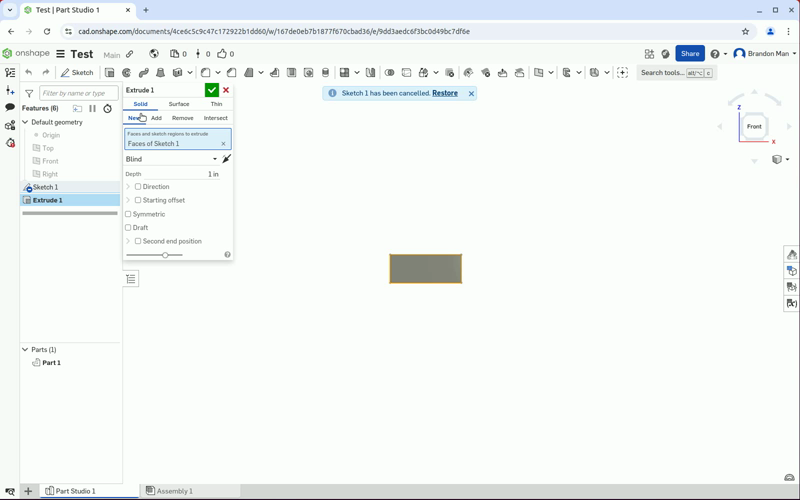
mouse_move(137, 120)
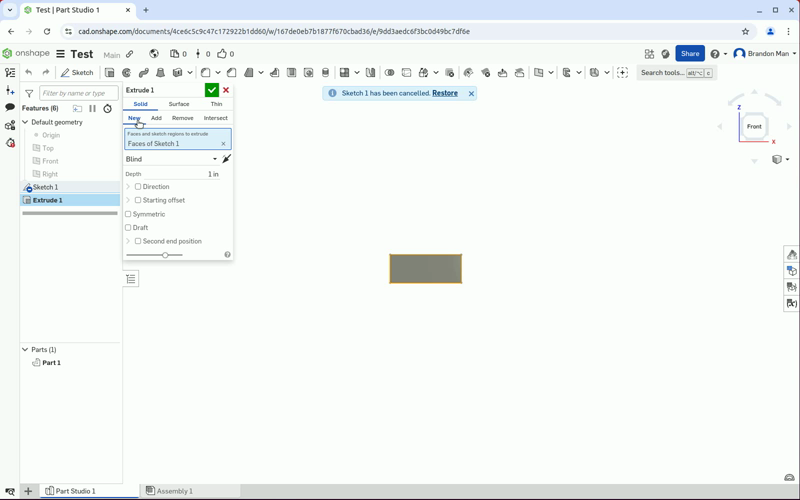
click(137, 120)
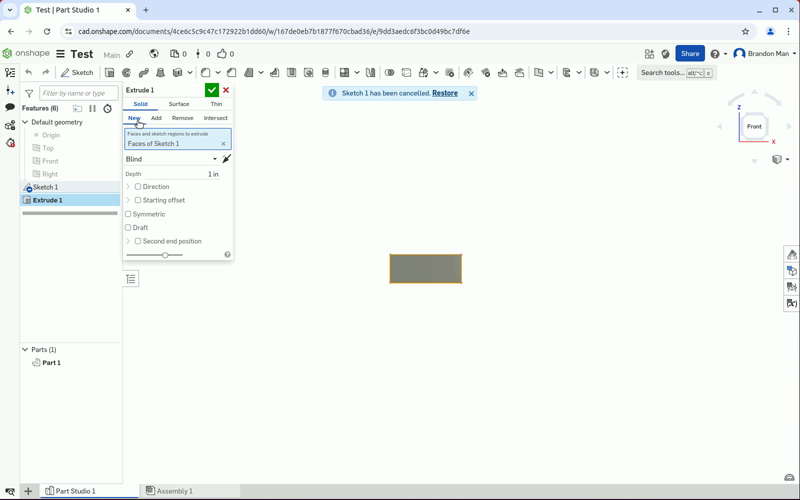
key(tab, 4)
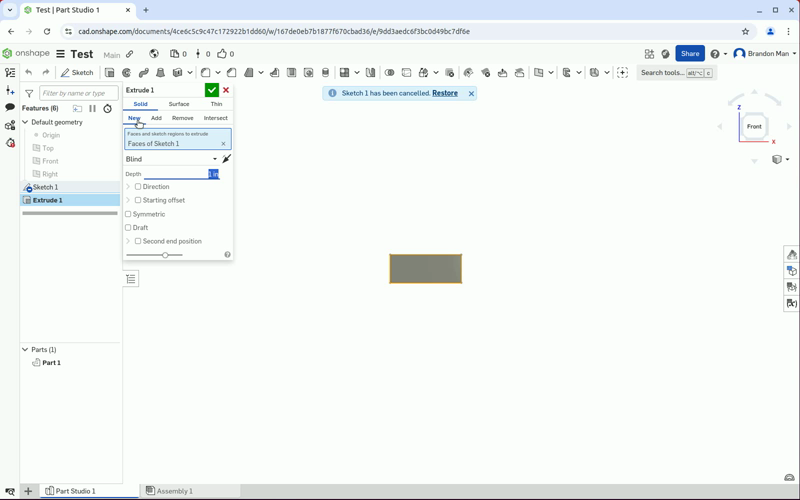
text(11.554)
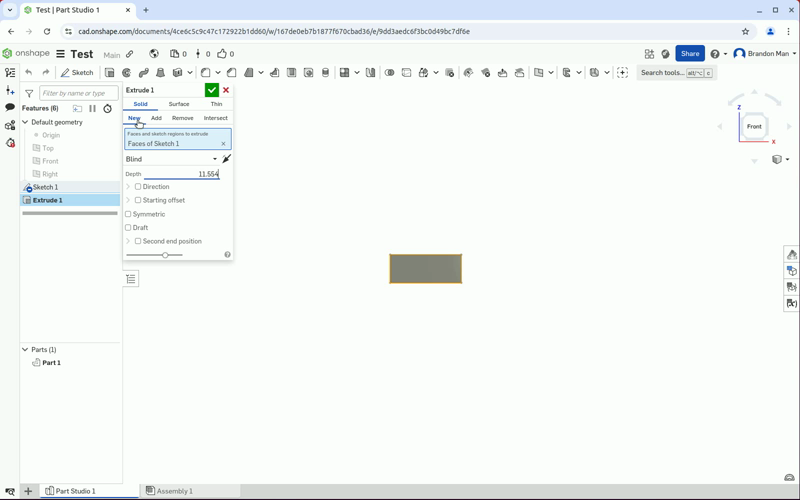
key(enter)
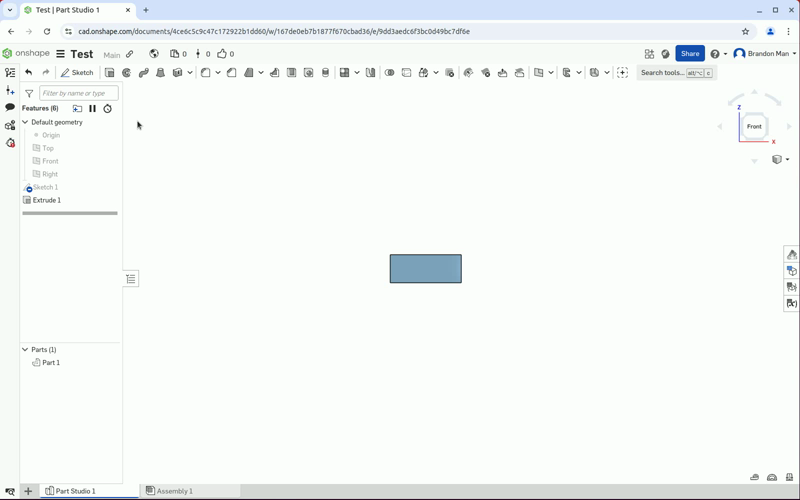
key(shift+h)
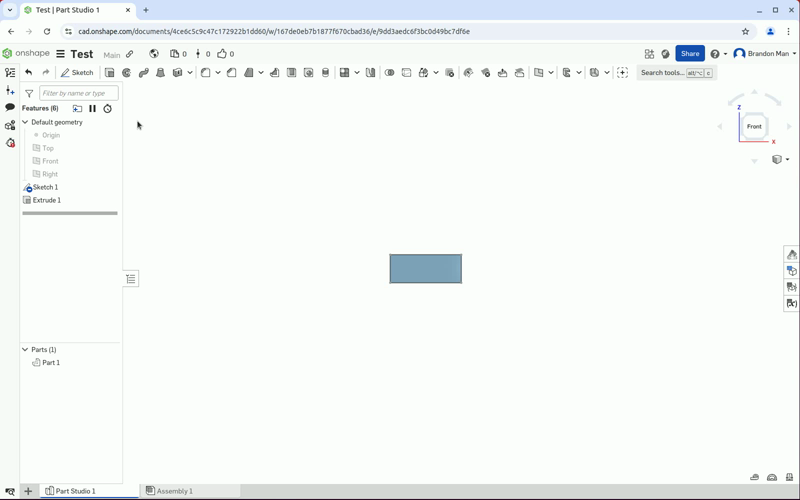
key(shift+h)
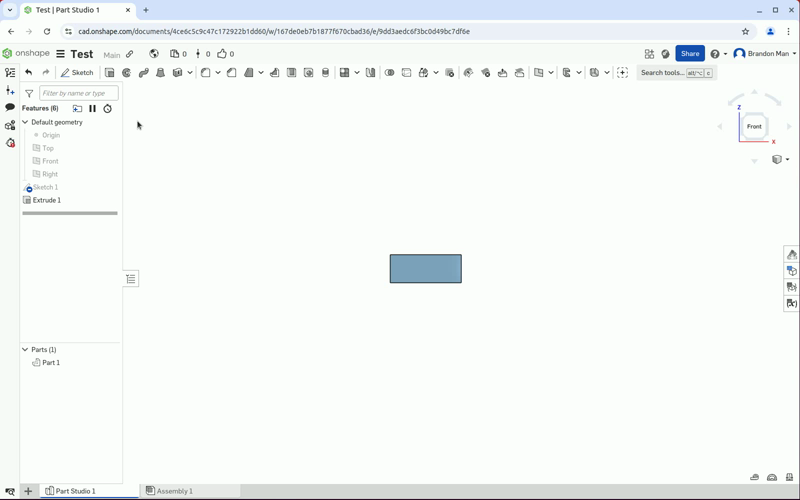
mouse_move(73, 189)
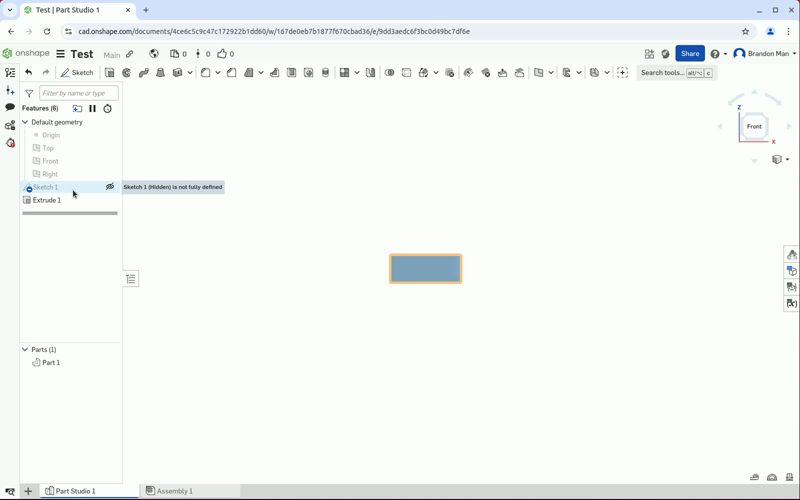
click(73, 189)
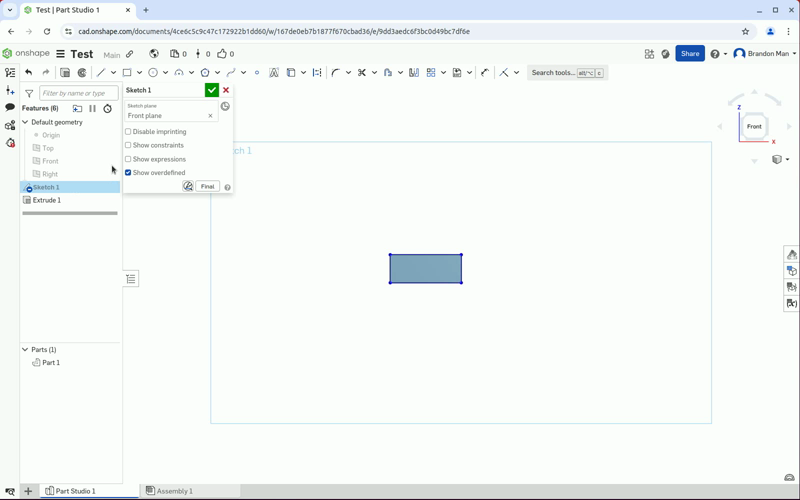
mouse_move(229, 92)
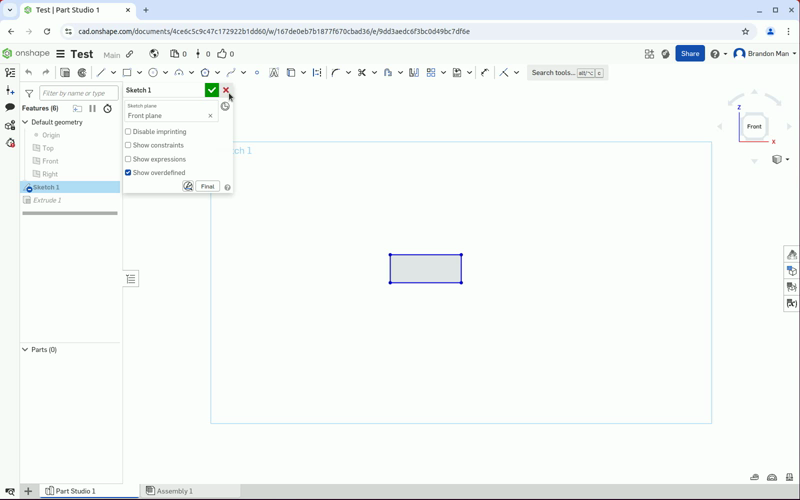
click(229, 92)
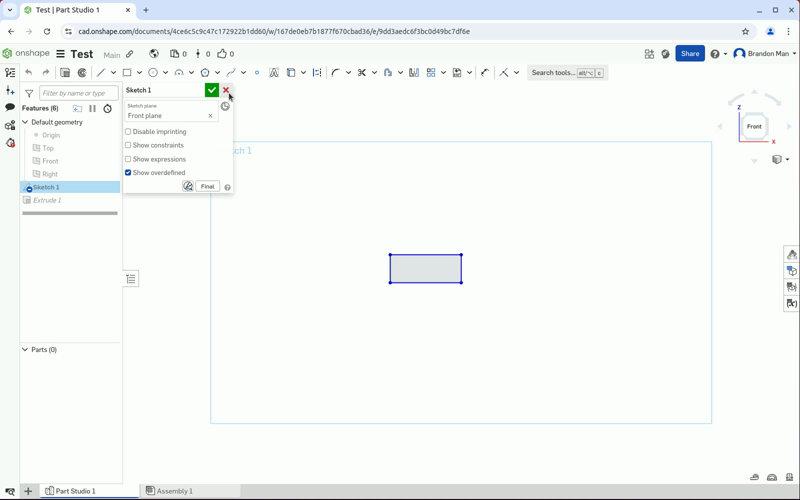
key(shift+s)
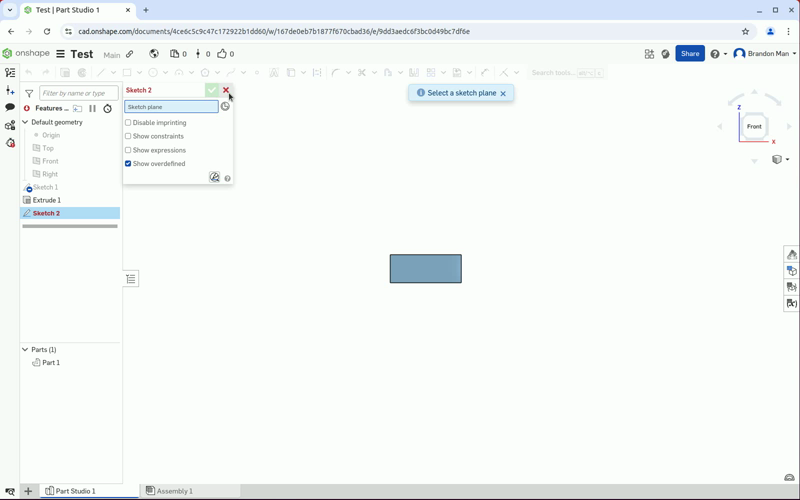
mouse_move(73, 163)
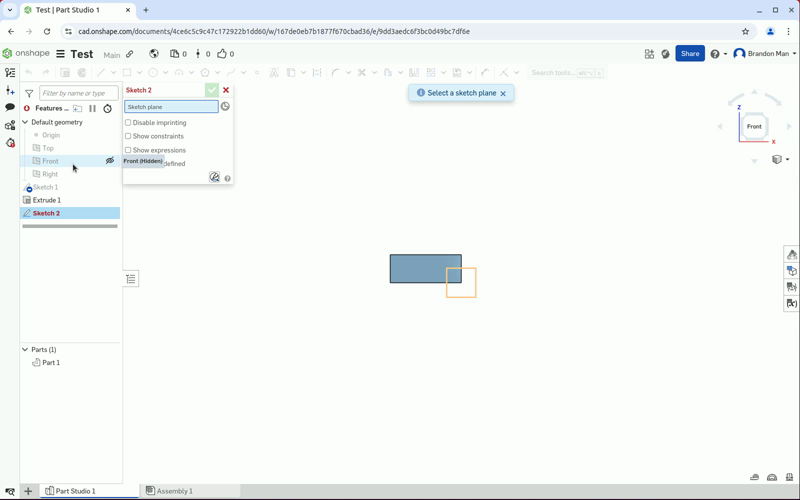
click(73, 163)
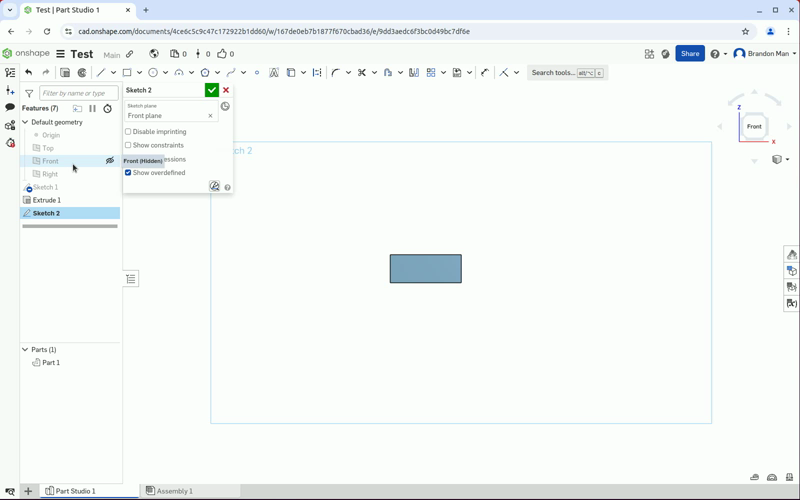
mouse_move(73, 352)
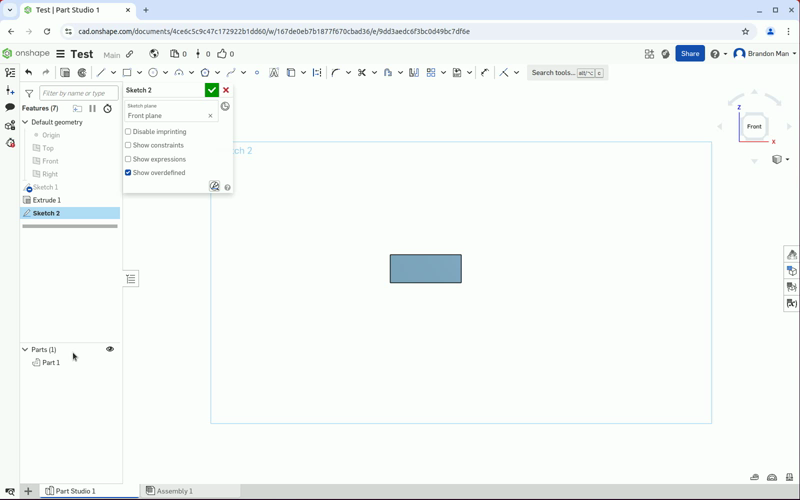
key(y)
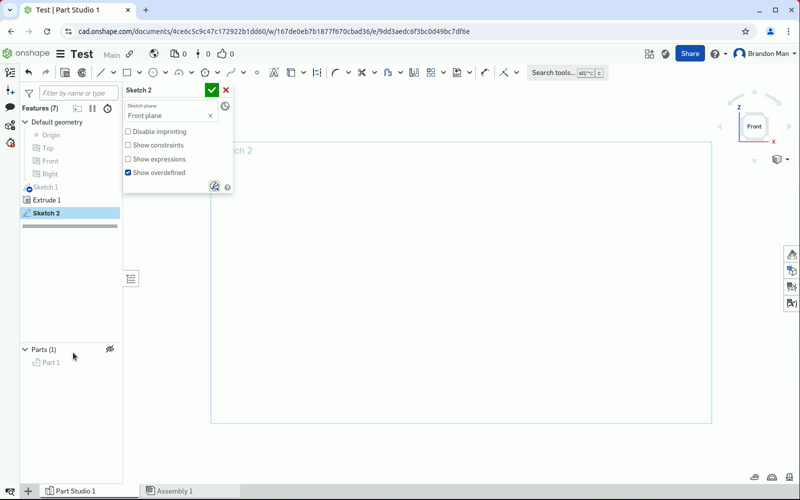
key(l)
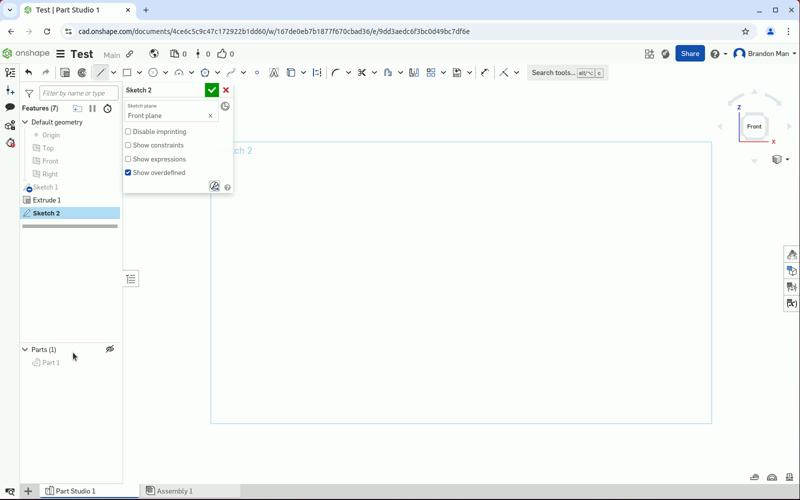
key_down(shift)
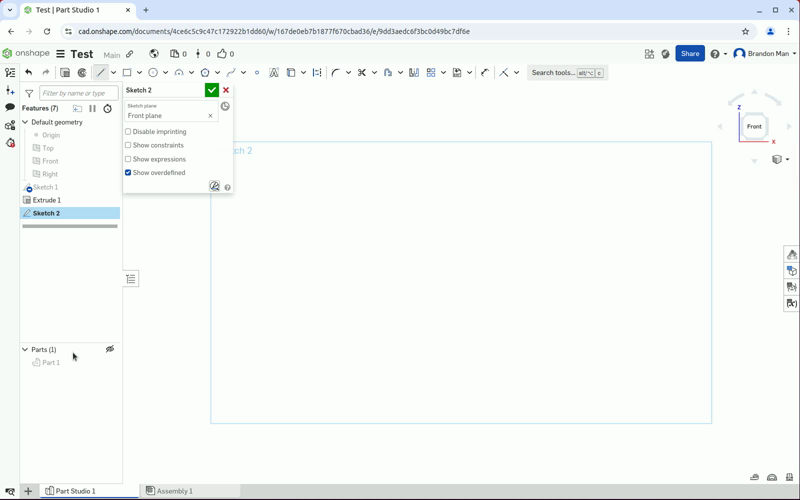
mouse_move(348, 282)
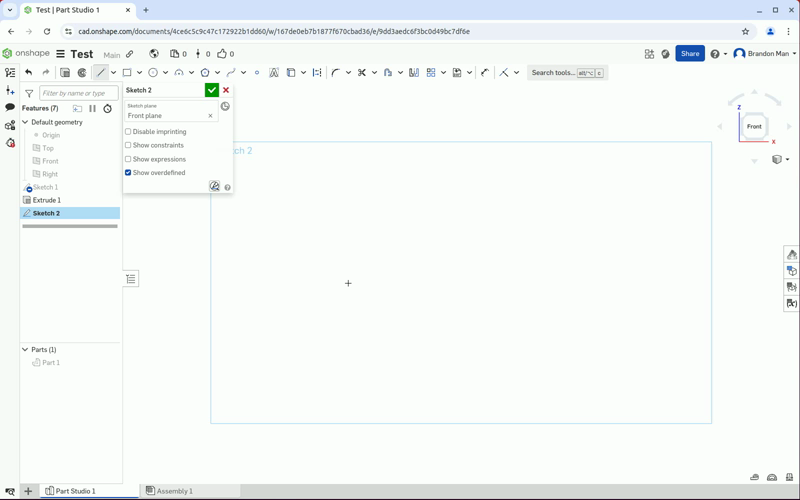
click(348, 282)
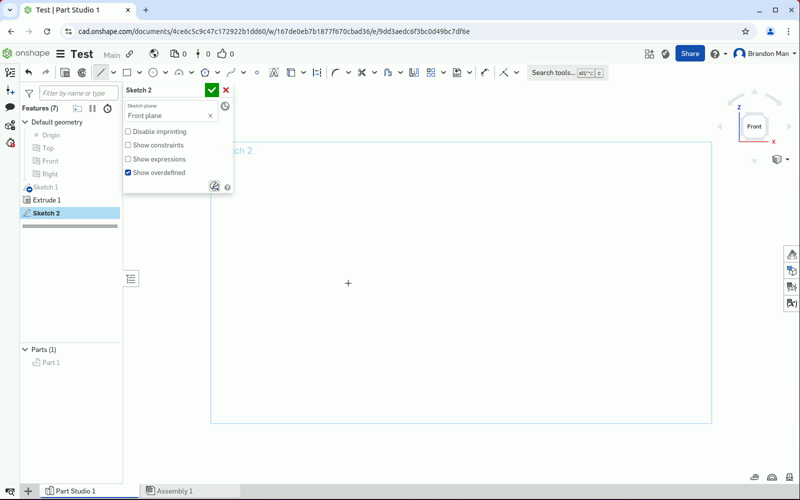
key_up(shift)
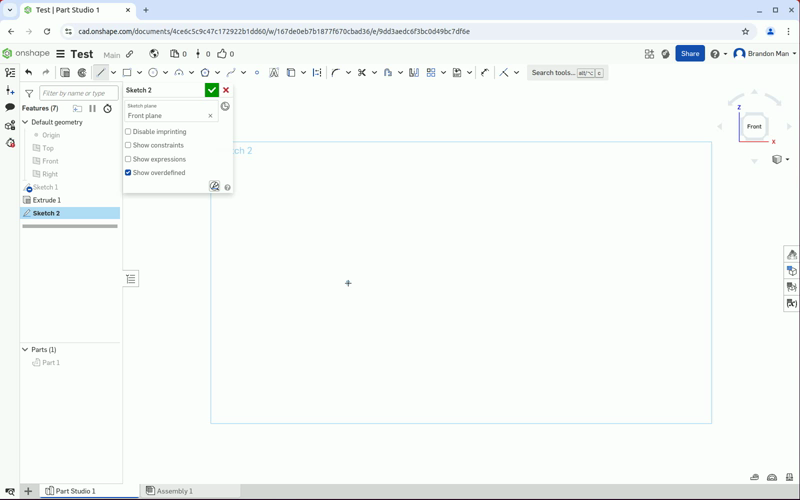
key_down(shift)
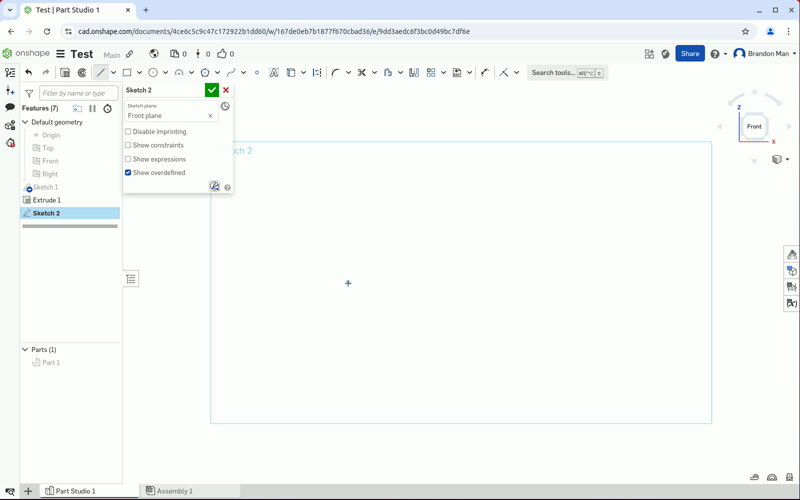
mouse_move(378, 282)
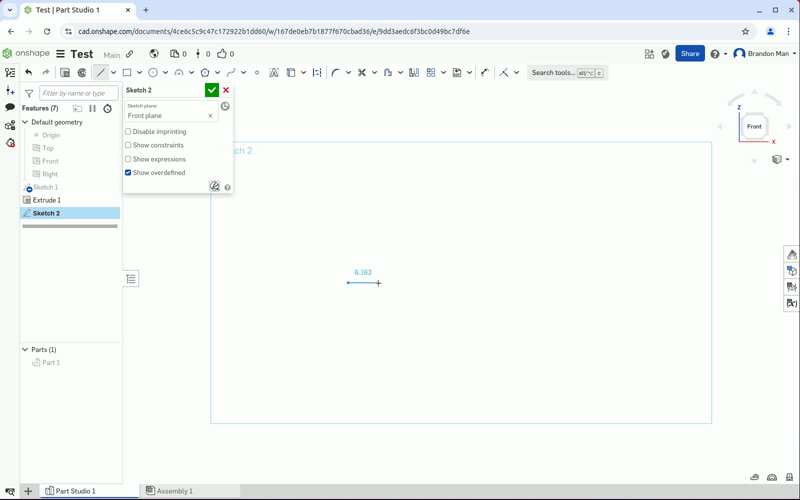
mouse_move(390, 282)
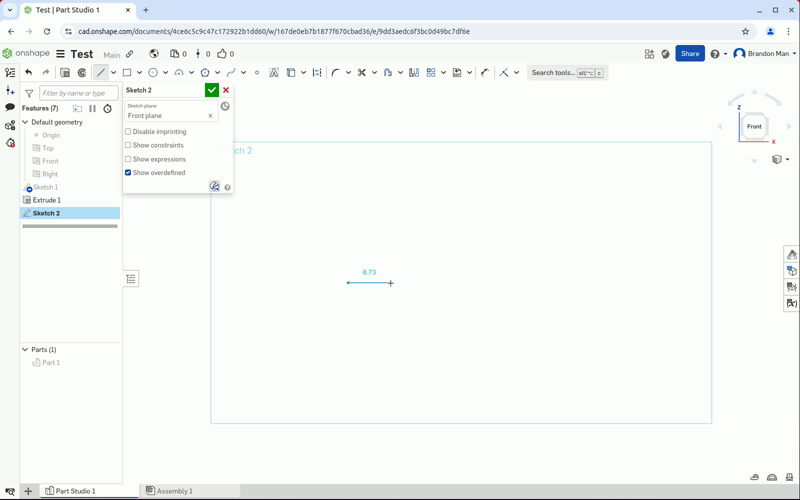
click(390, 282)
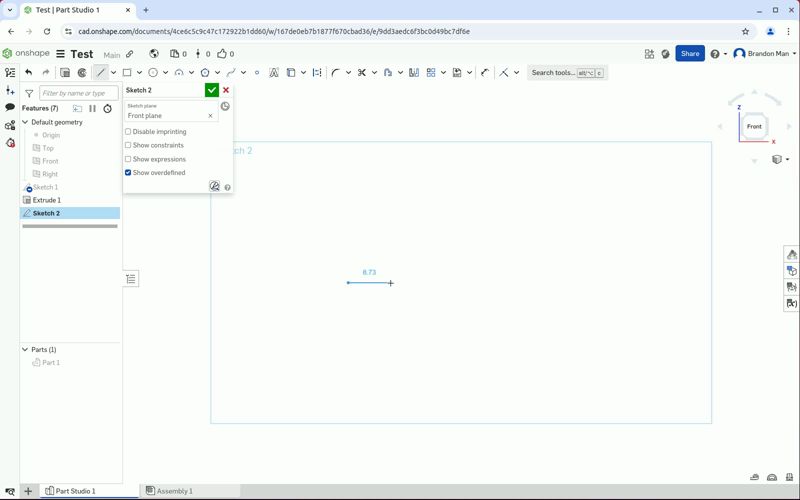
key_up(shift)
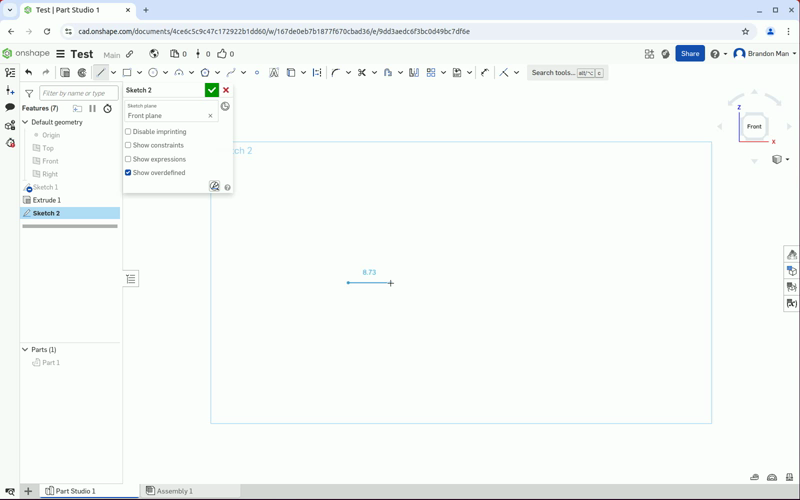
key_down(shift)
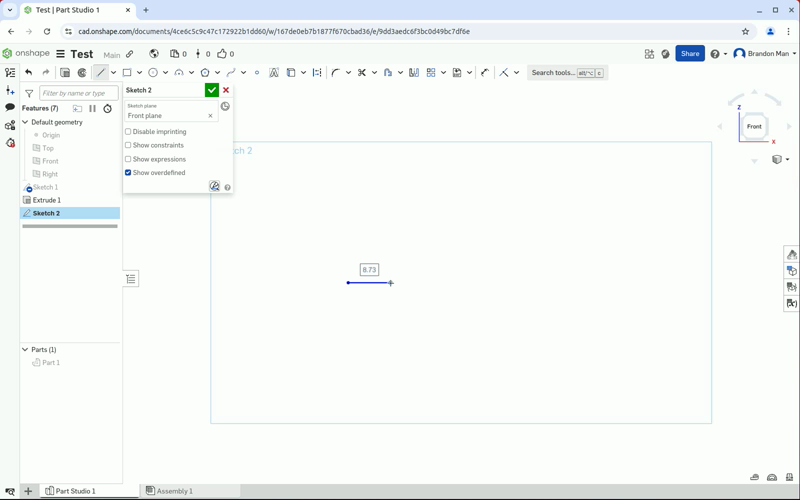
mouse_move(420, 282)
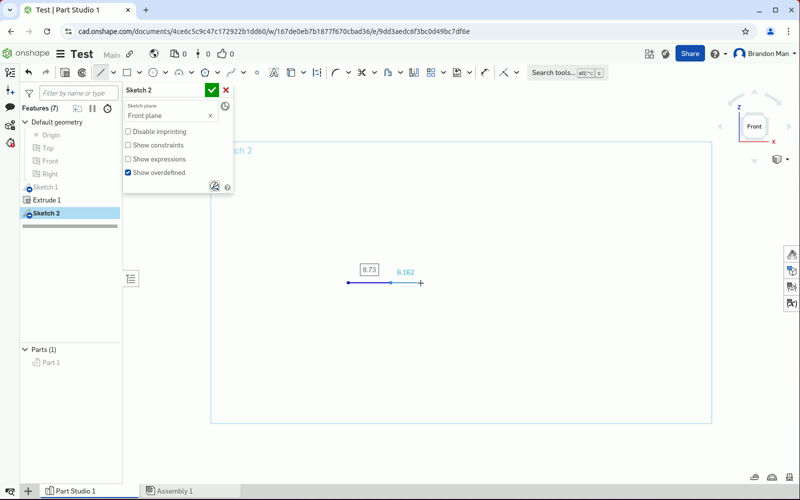
mouse_move(390, 254)
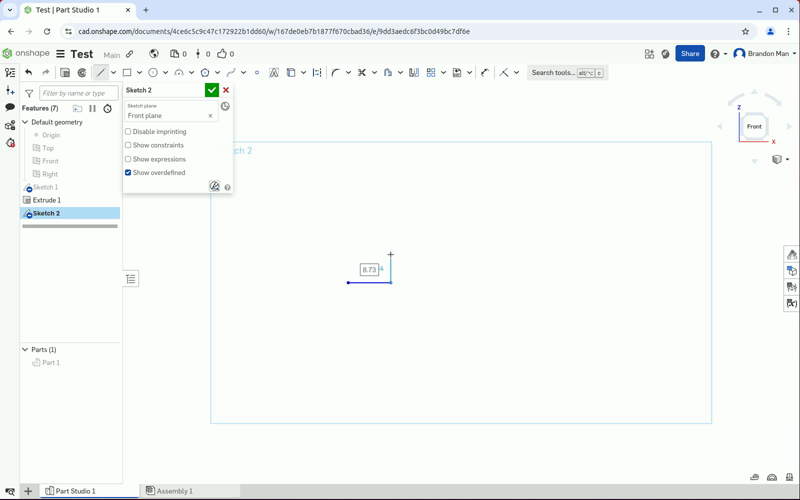
click(390, 254)
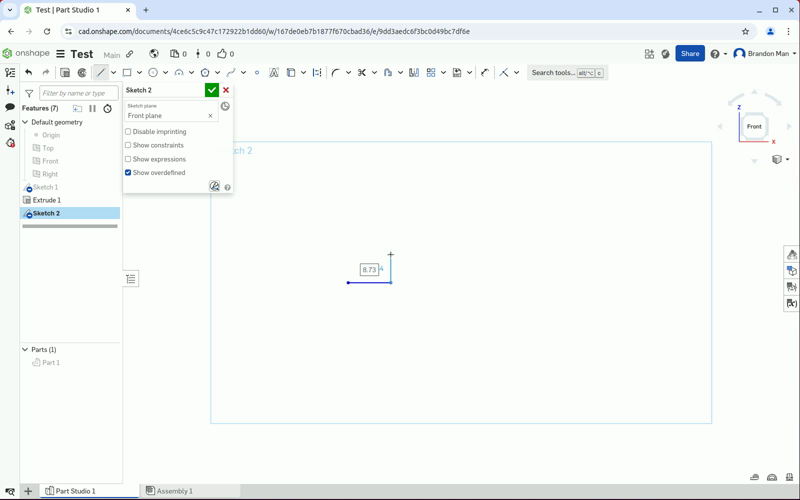
key_up(shift)
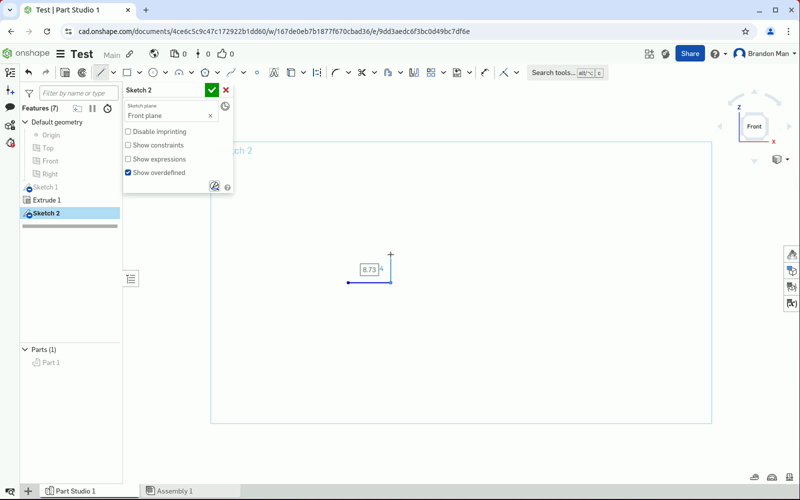
key_down(shift)
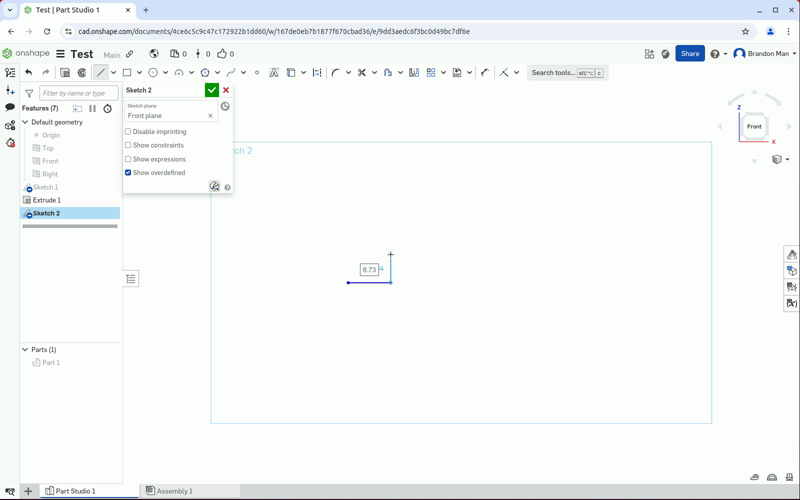
mouse_move(420, 254)
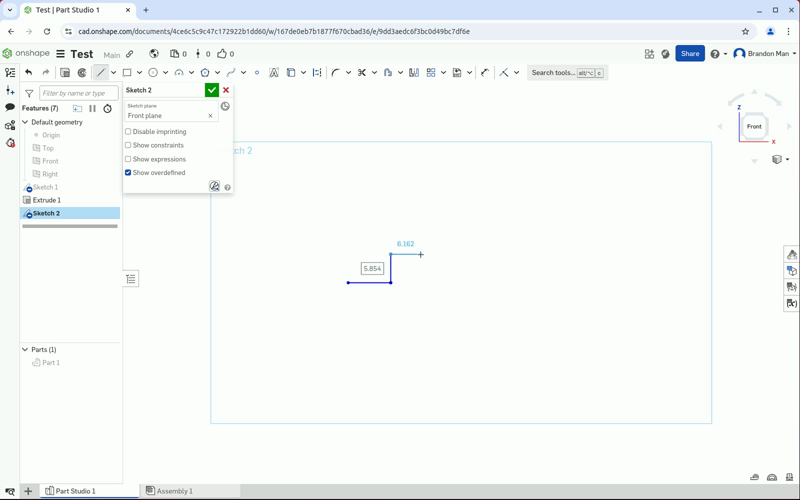
mouse_move(390, 226)
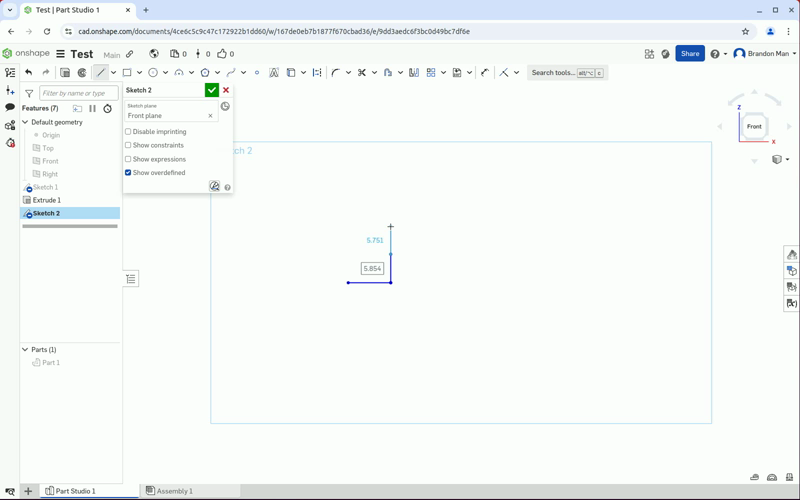
click(390, 226)
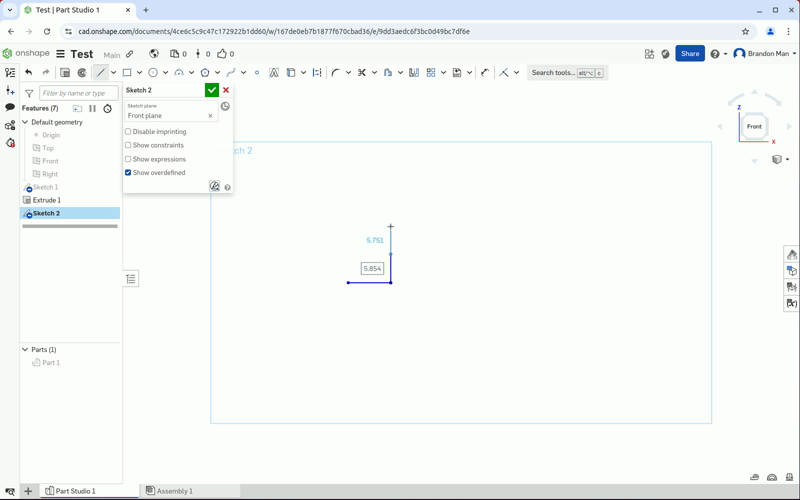
key_up(shift)
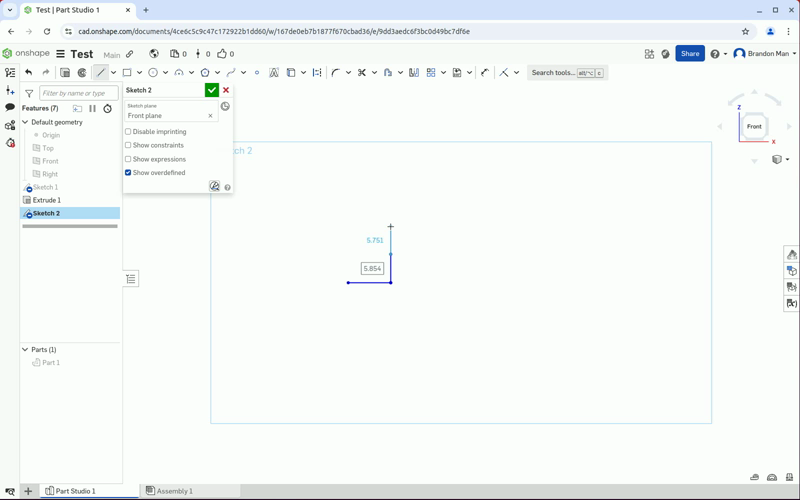
key_down(shift)
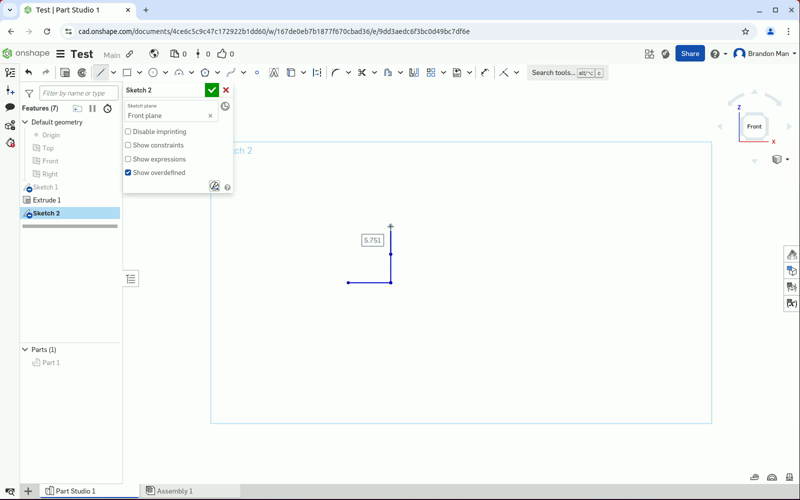
mouse_move(420, 226)
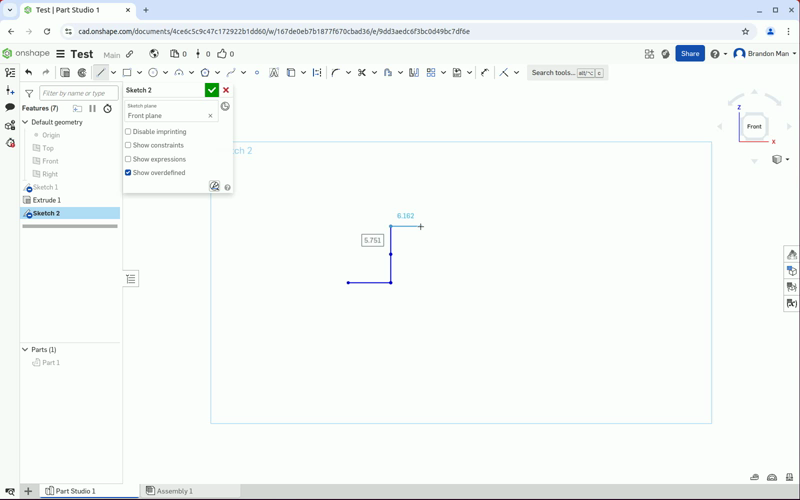
mouse_move(348, 226)
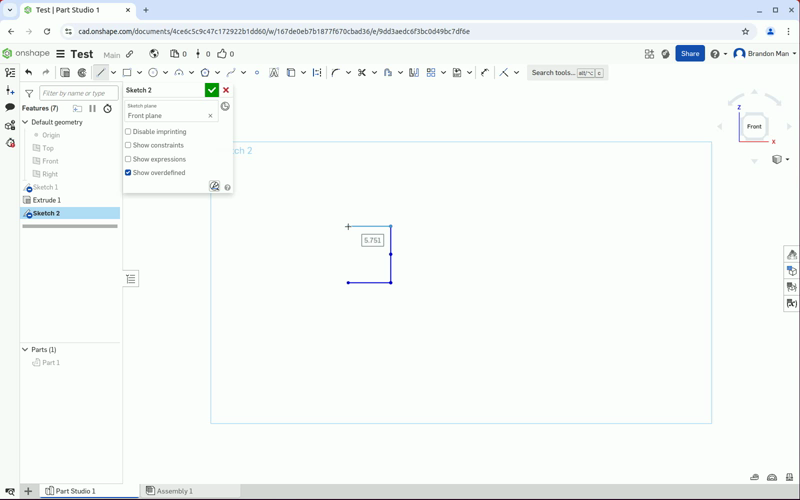
click(348, 226)
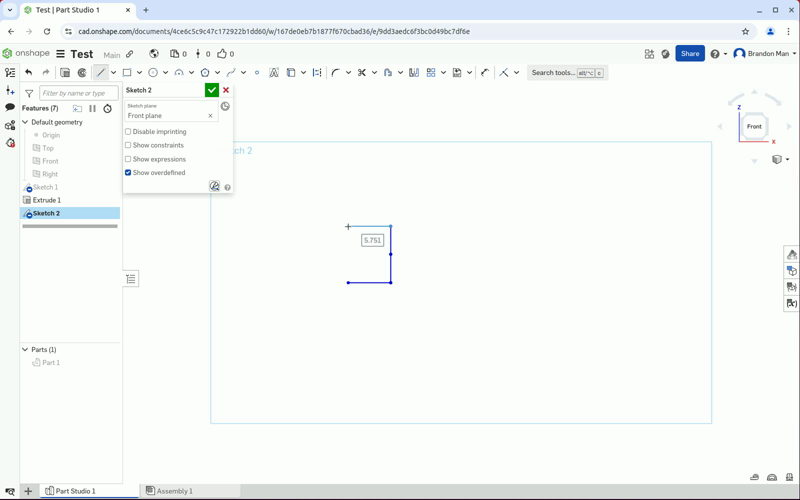
key_up(shift)
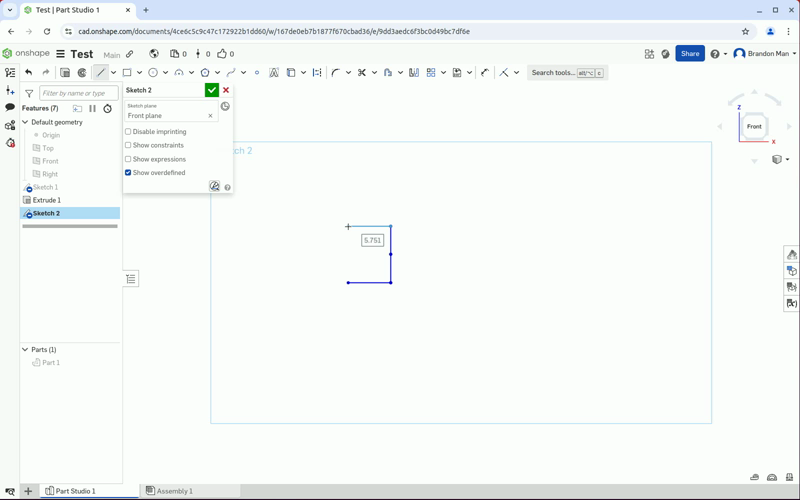
mouse_move(378, 226)
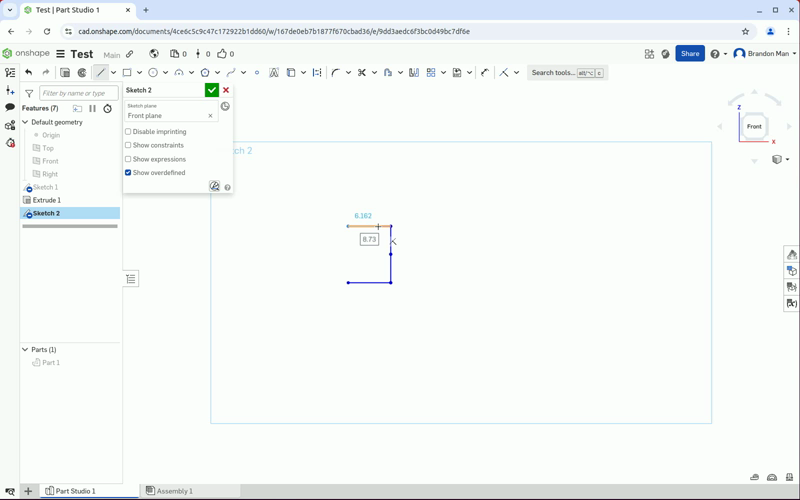
key_down(shift)
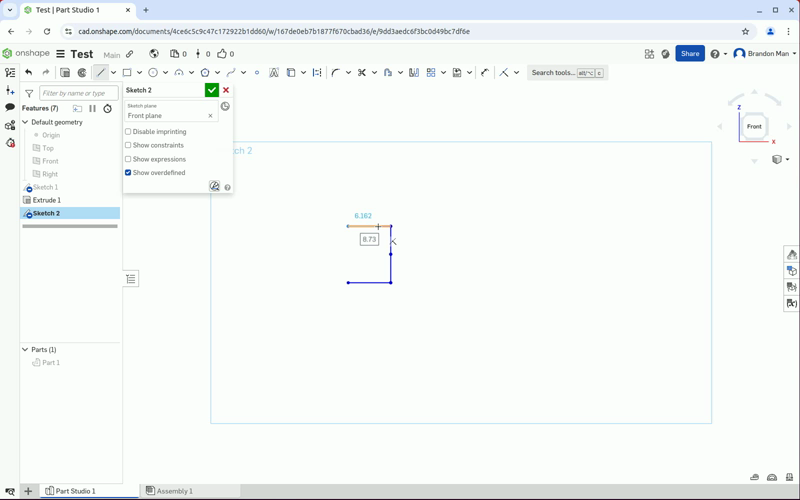
mouse_move(348, 282)
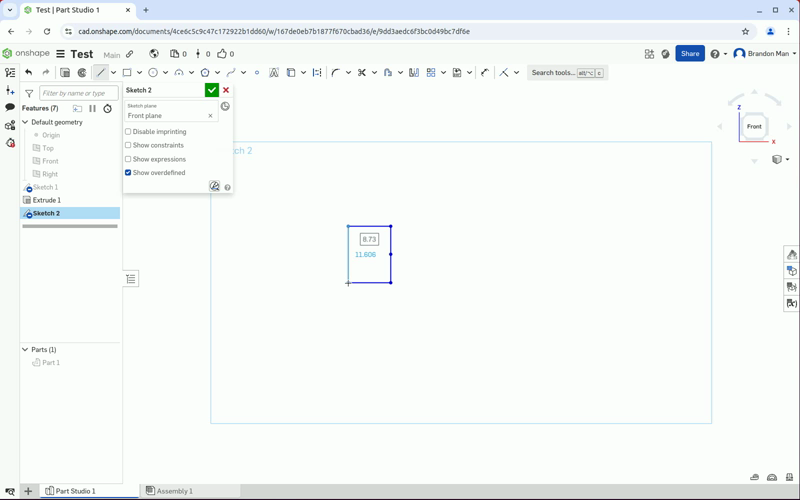
key_up(shift)
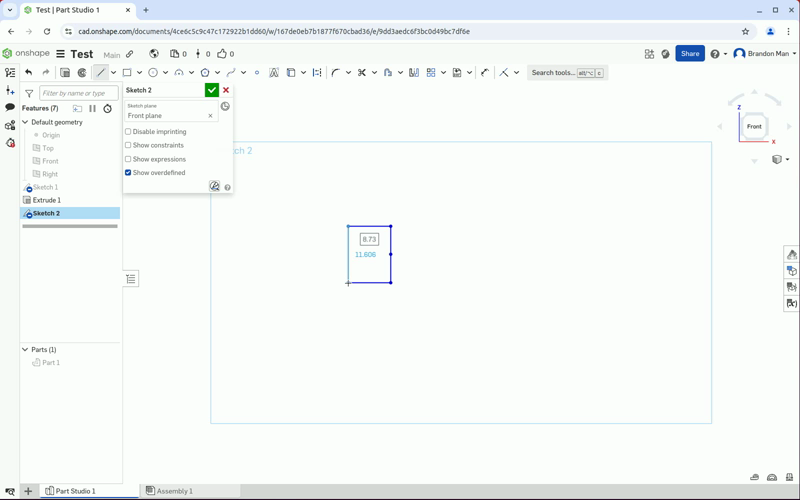
click(348, 282)
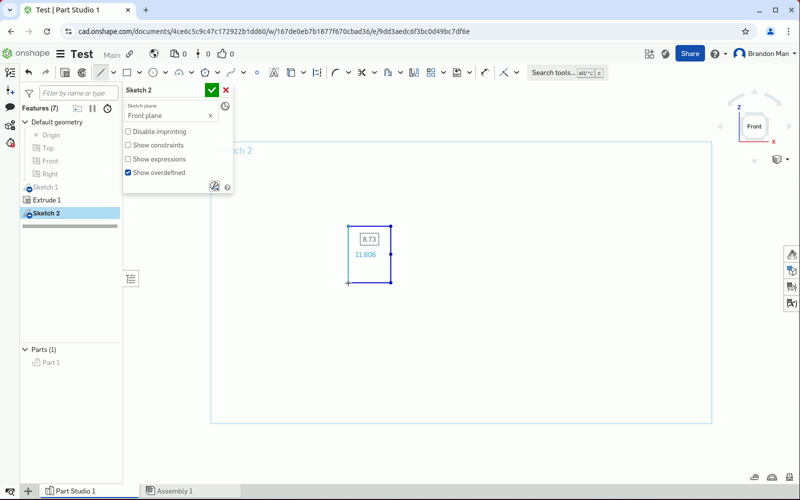
key(esc)
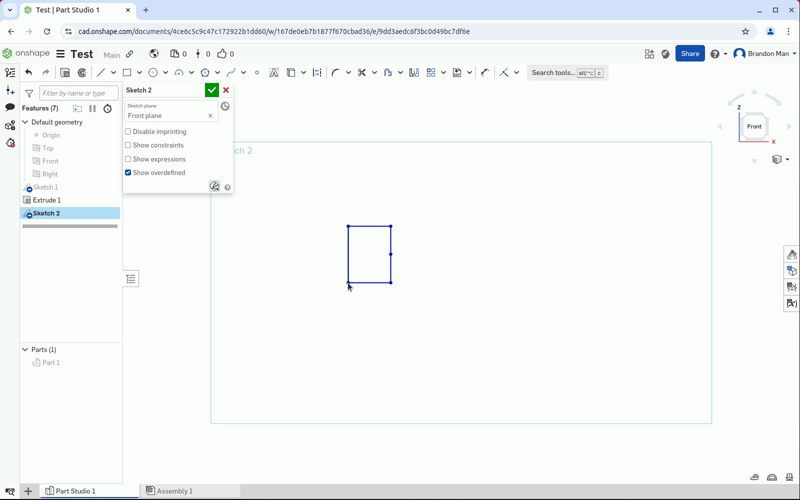
mouse_move(386, 245)
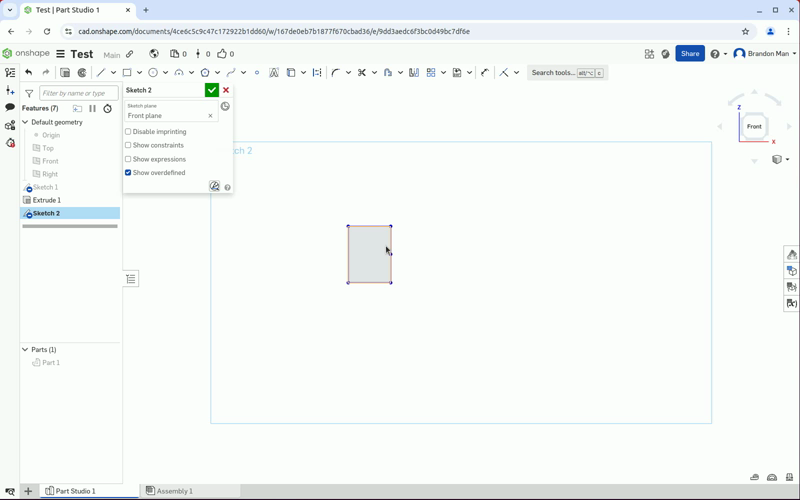
click(386, 245)
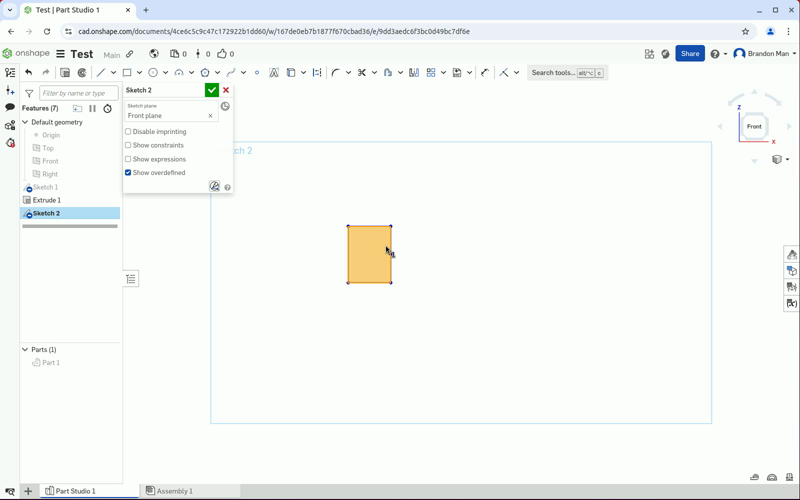
mouse_move(73, 352)
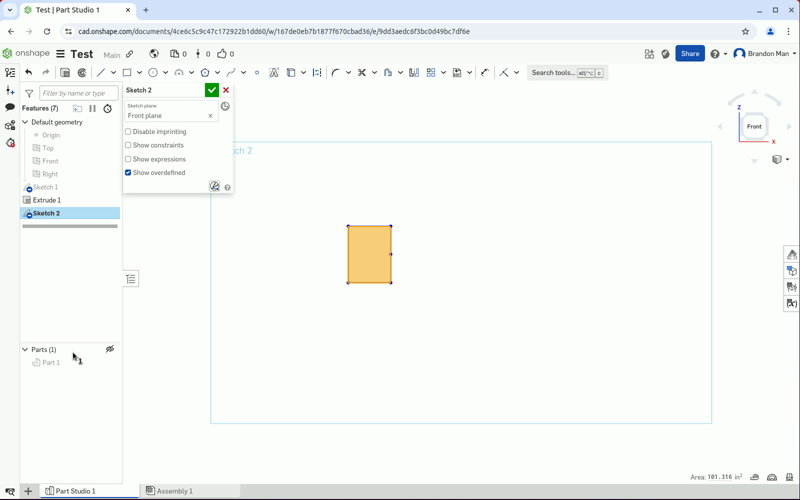
key(shift+y)
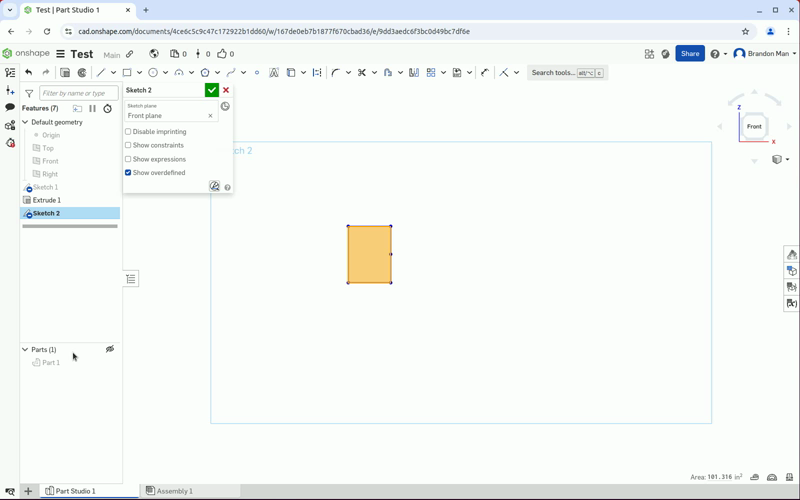
key(shift+e)
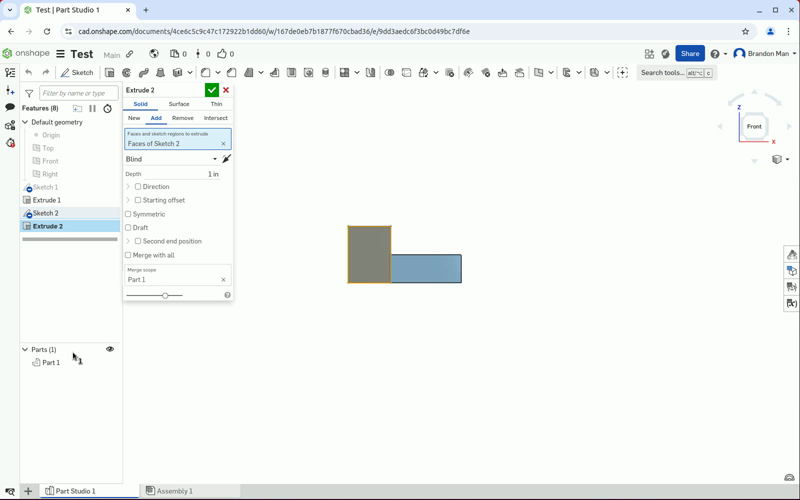
mouse_move(143, 106)
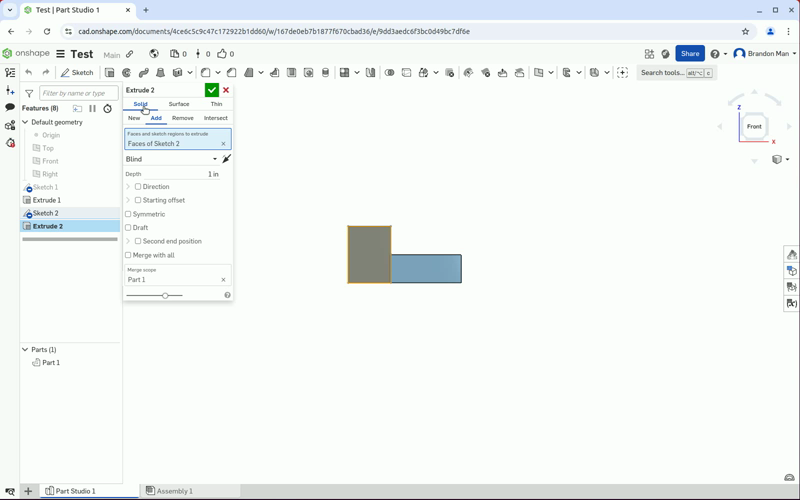
click(143, 106)
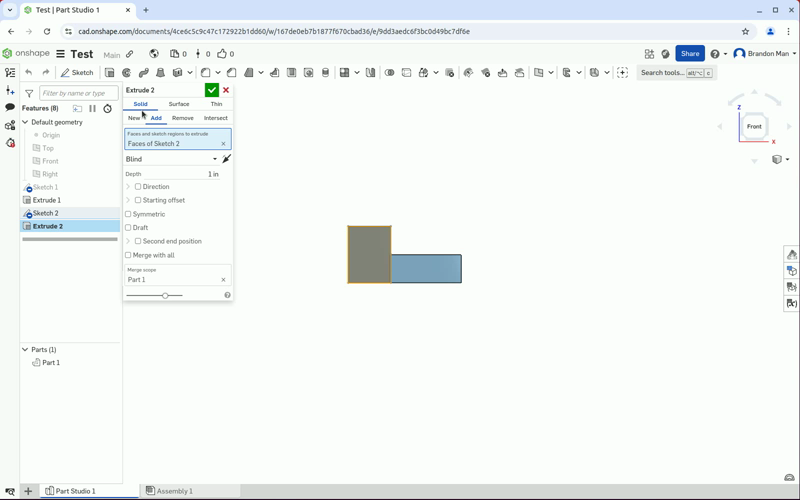
mouse_move(137, 120)
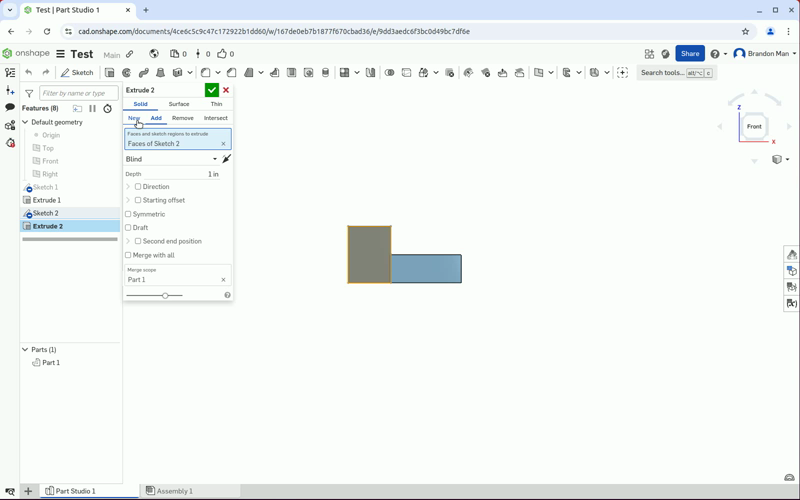
click(137, 120)
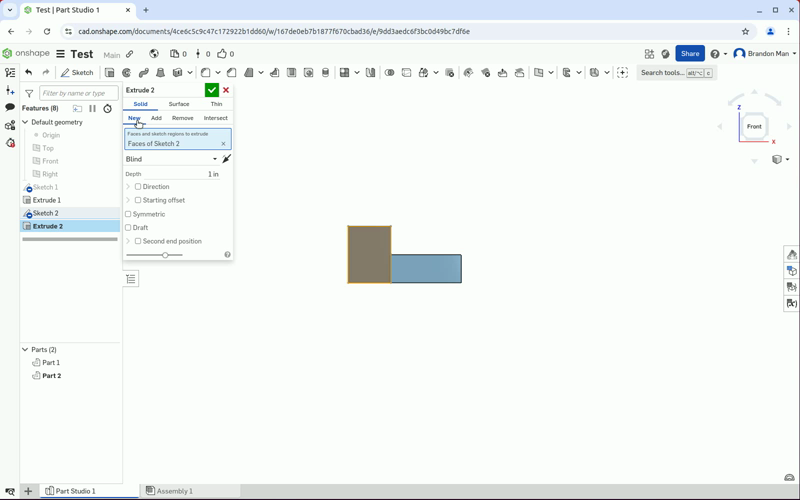
key(tab, 4)
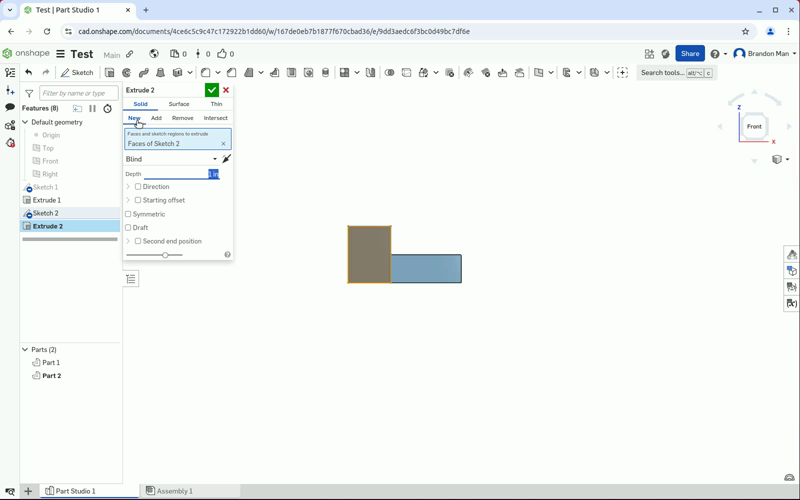
text(11.554)
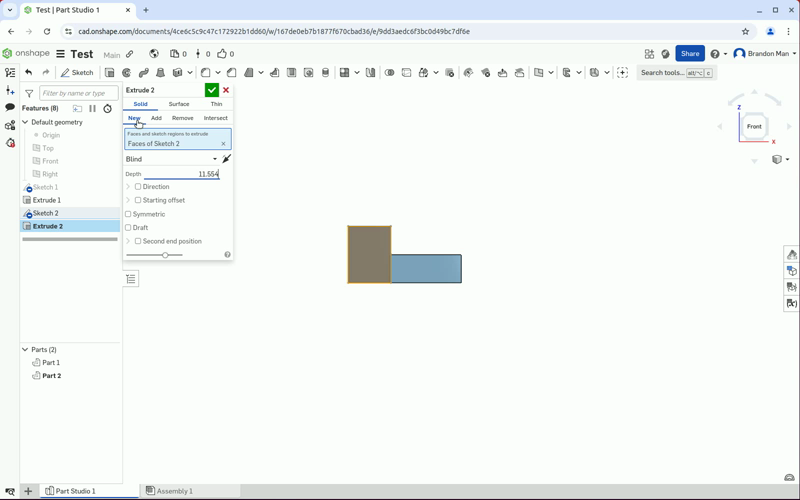
key(enter)
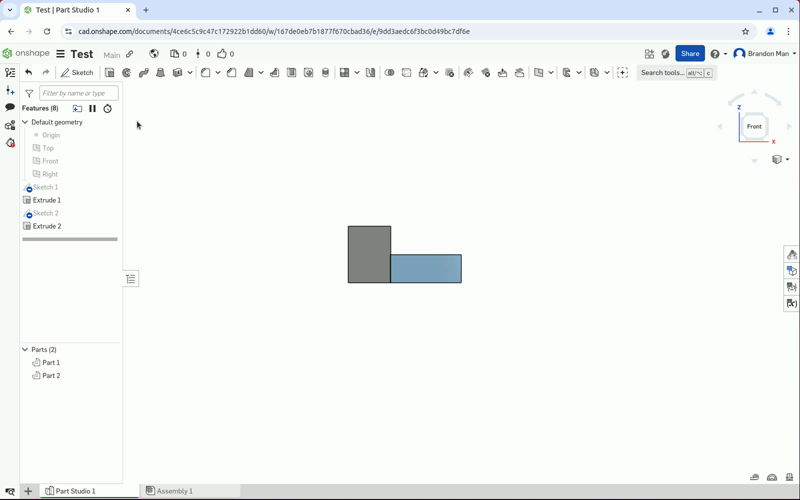
key(shift+h)
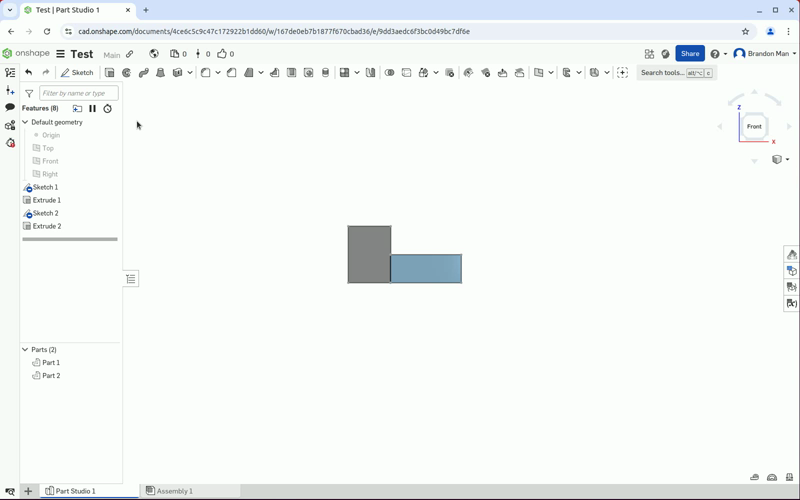
key(shift+h)
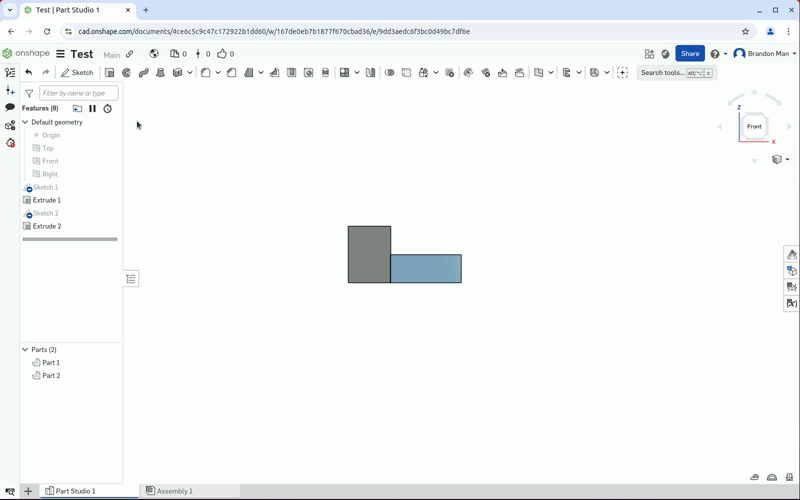
mouse_move(73, 189)
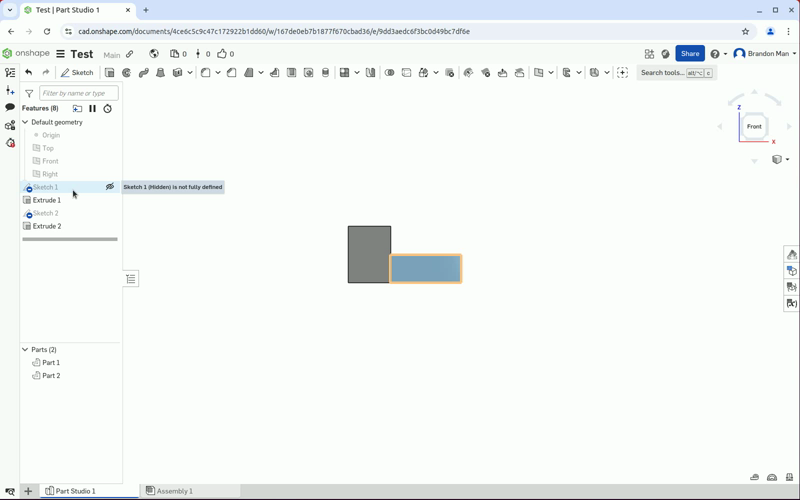
click(73, 189)
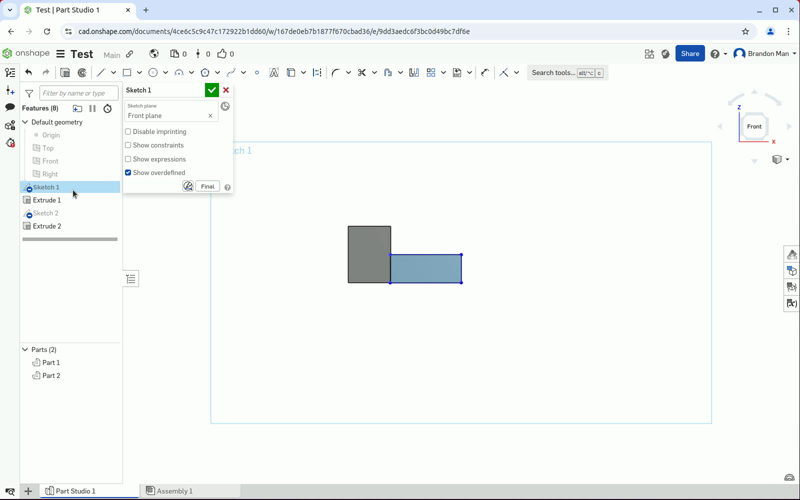
mouse_move(229, 92)
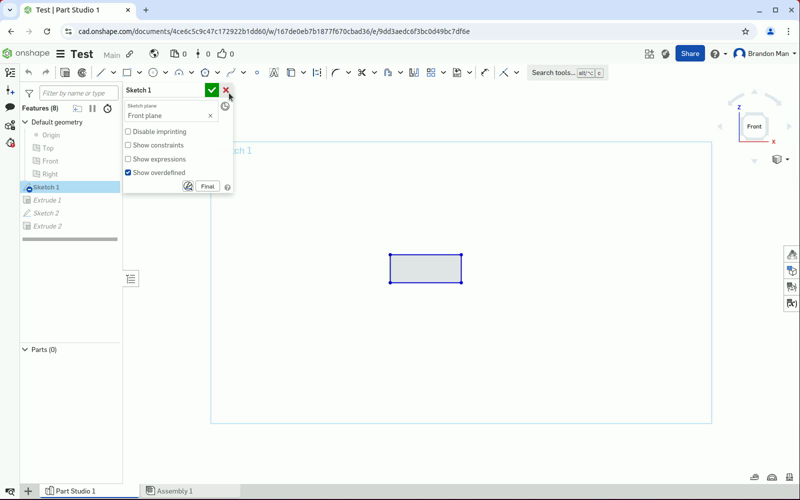
click(229, 92)
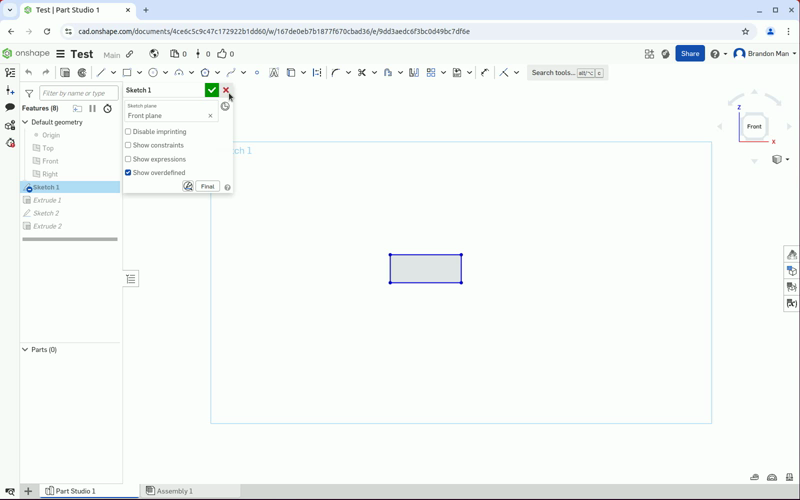
key(shift+s)
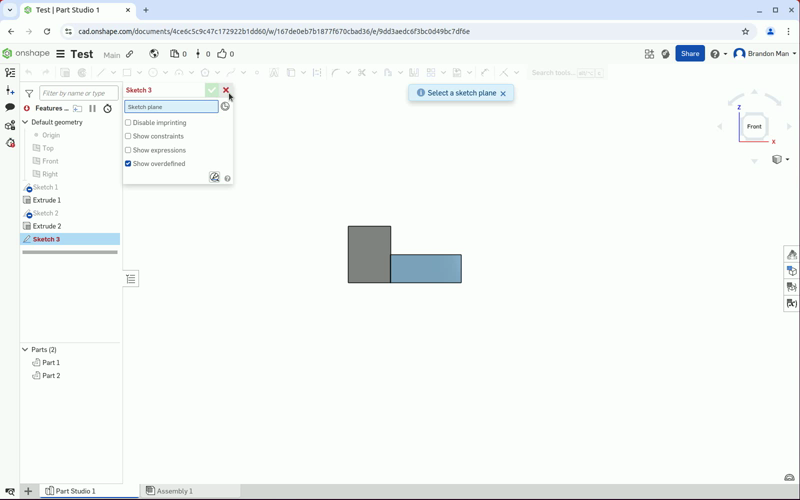
mouse_move(73, 163)
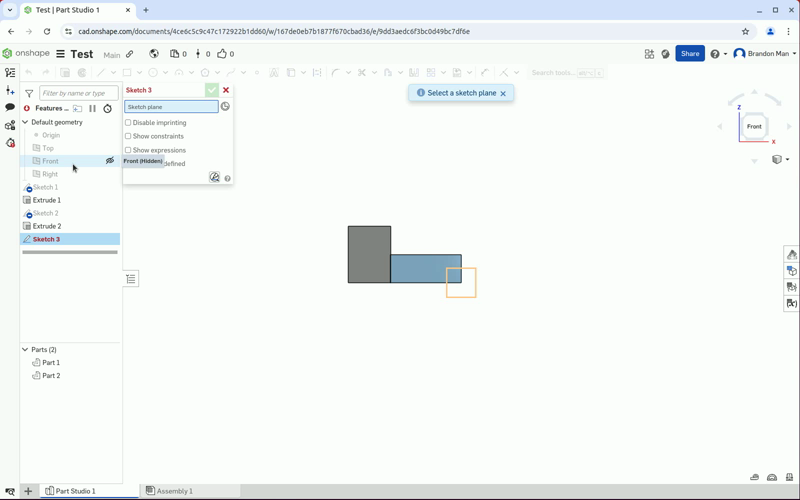
click(73, 163)
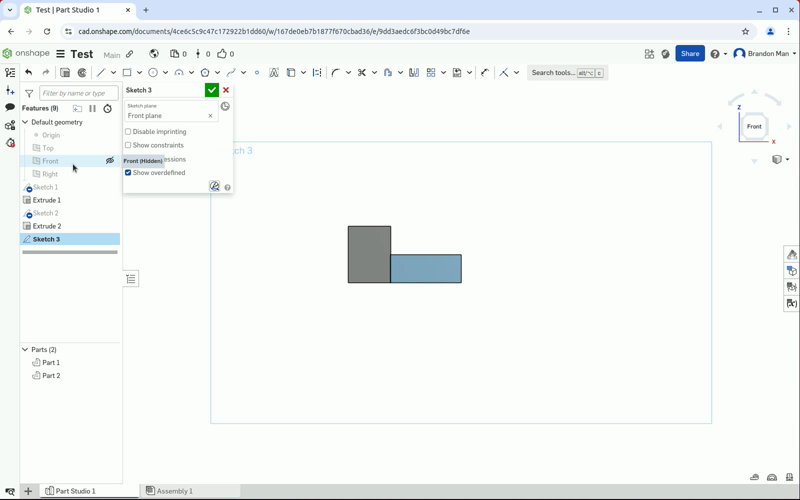
mouse_move(73, 352)
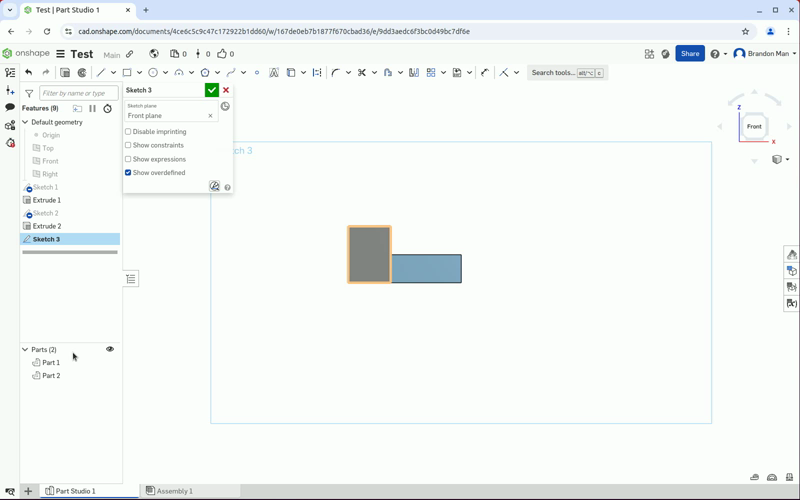
key(y)
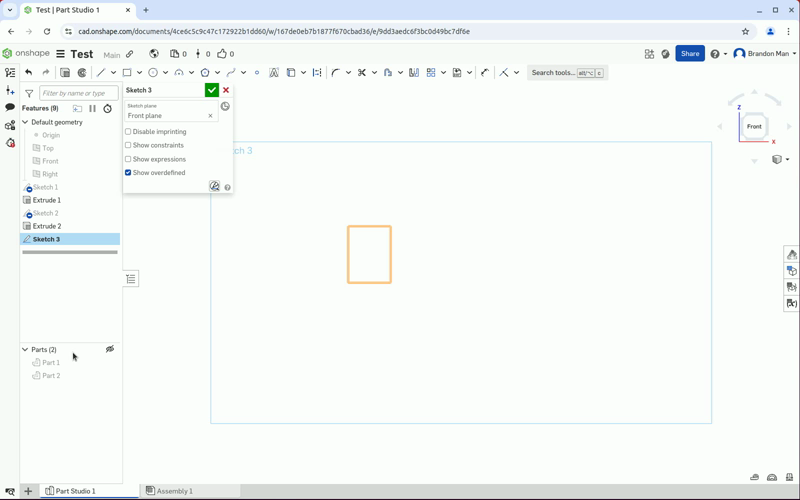
key(l)
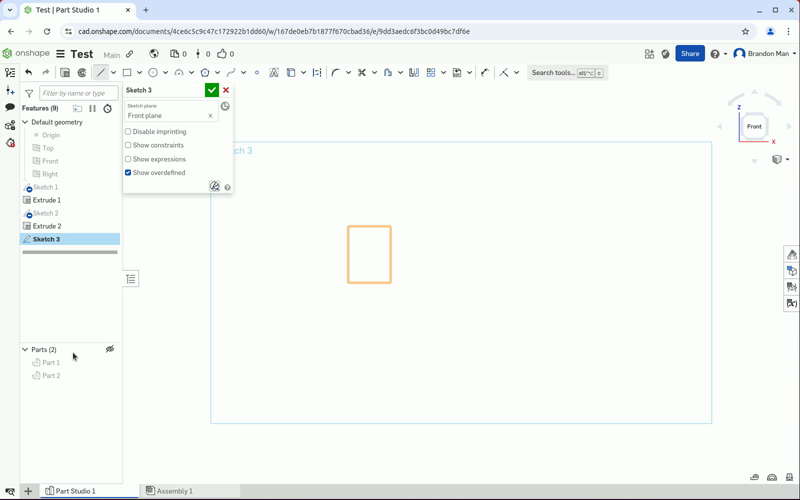
key_down(shift)
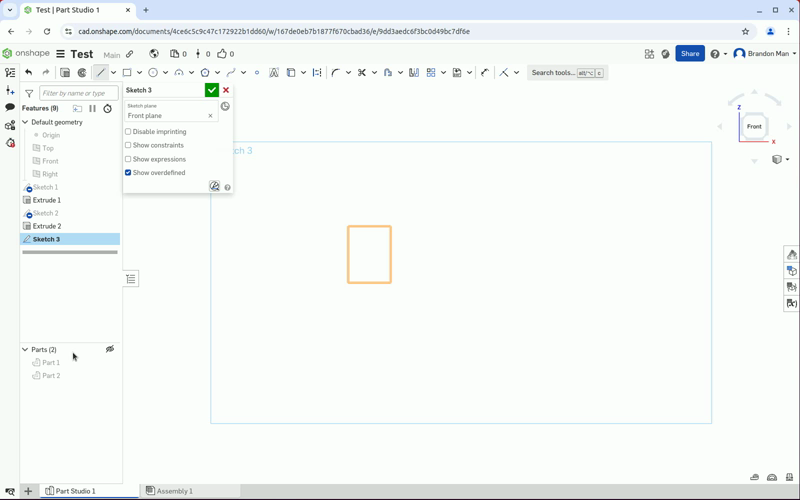
mouse_move(348, 282)
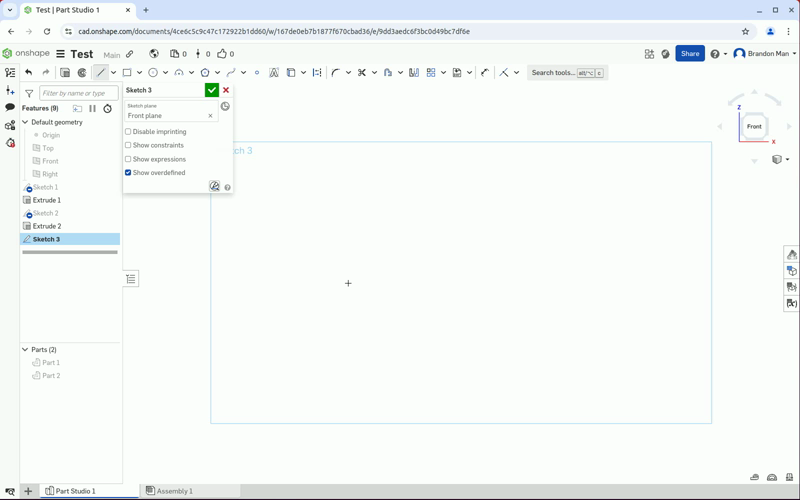
click(348, 282)
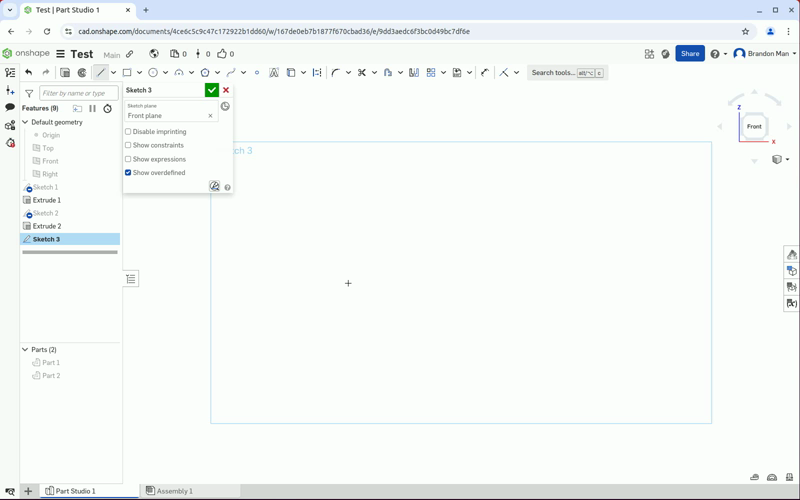
key_up(shift)
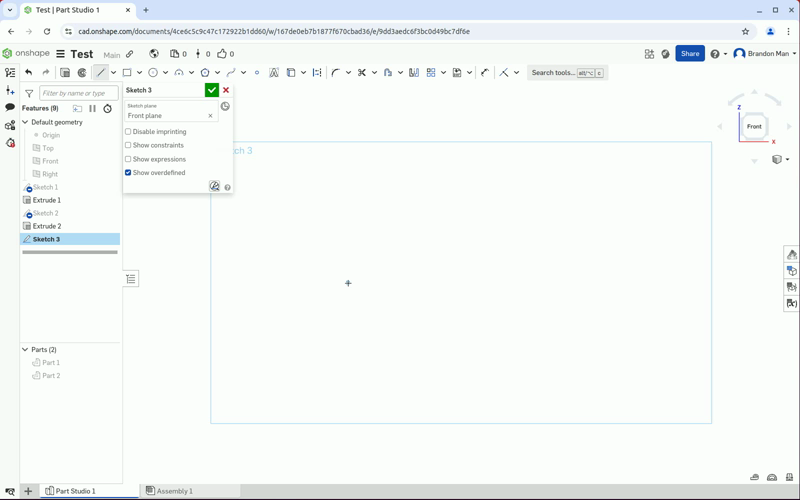
key_down(shift)
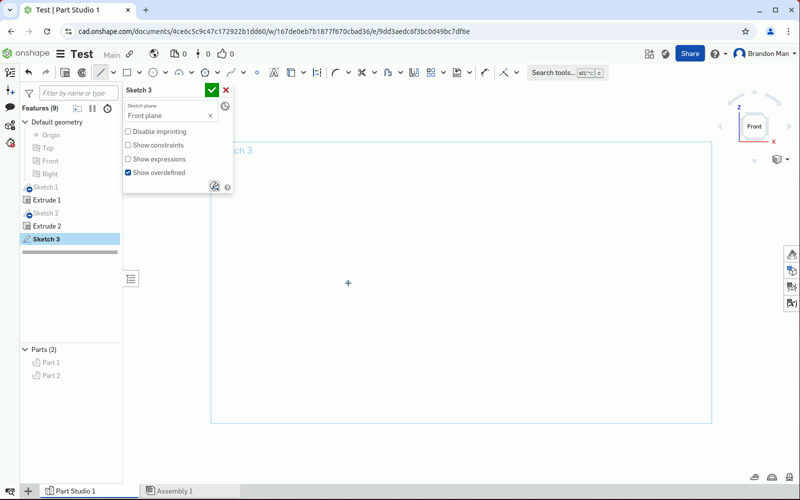
mouse_move(378, 282)
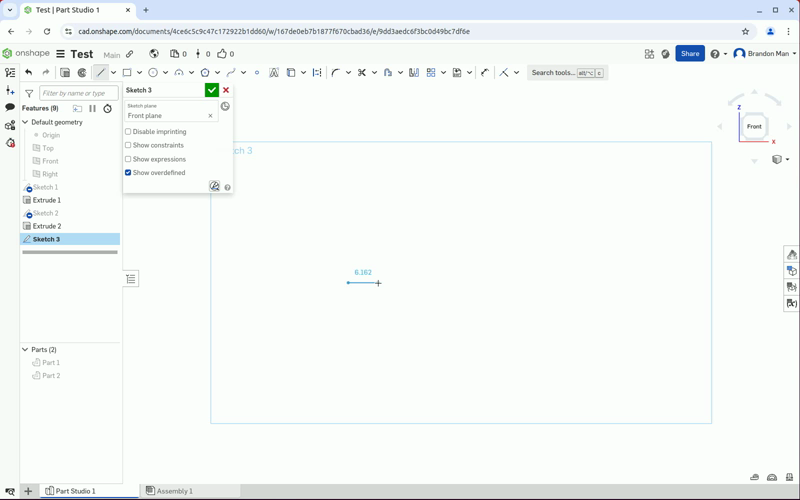
mouse_move(390, 282)
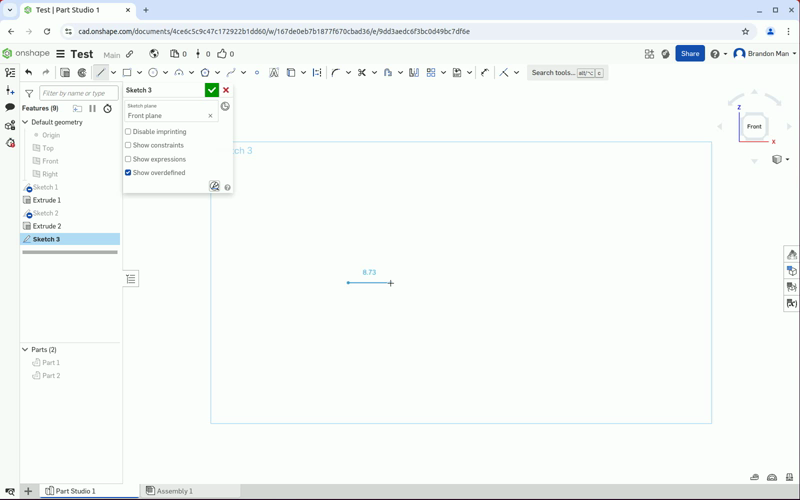
click(390, 282)
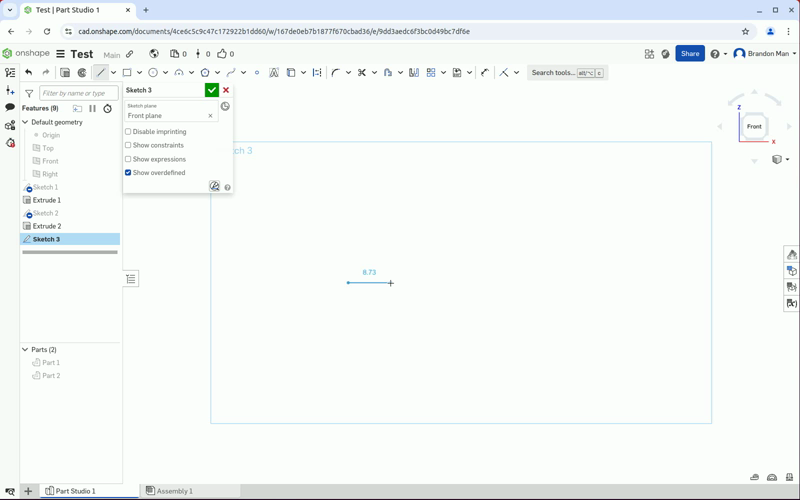
key_up(shift)
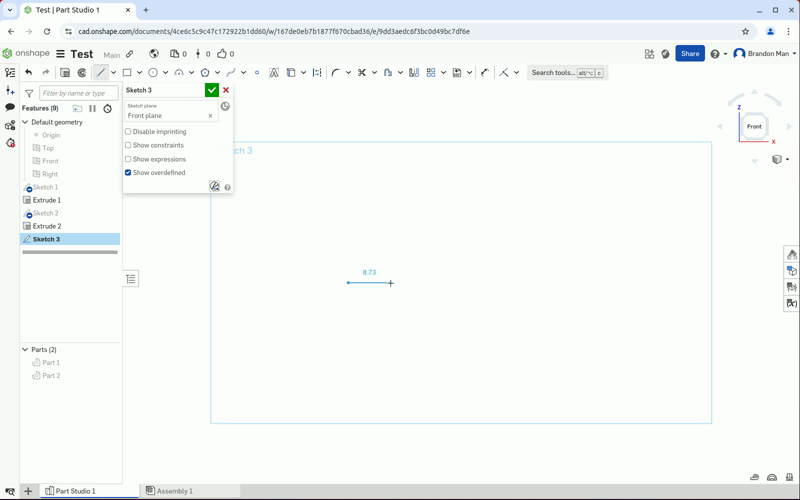
key_down(shift)
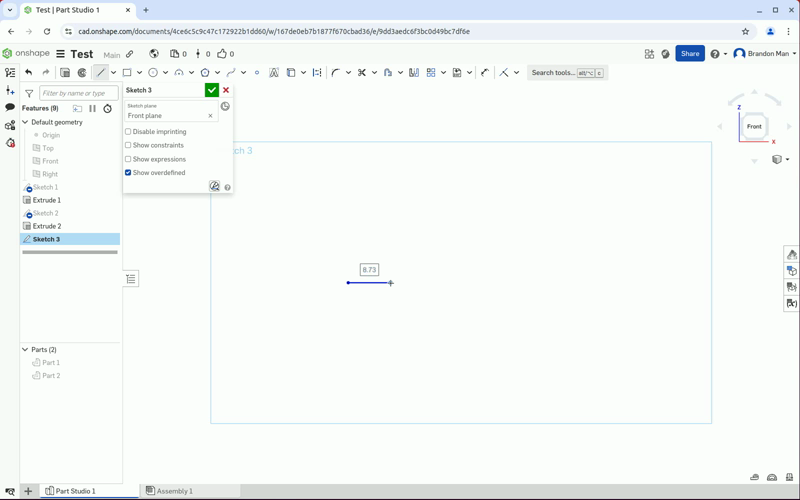
mouse_move(420, 282)
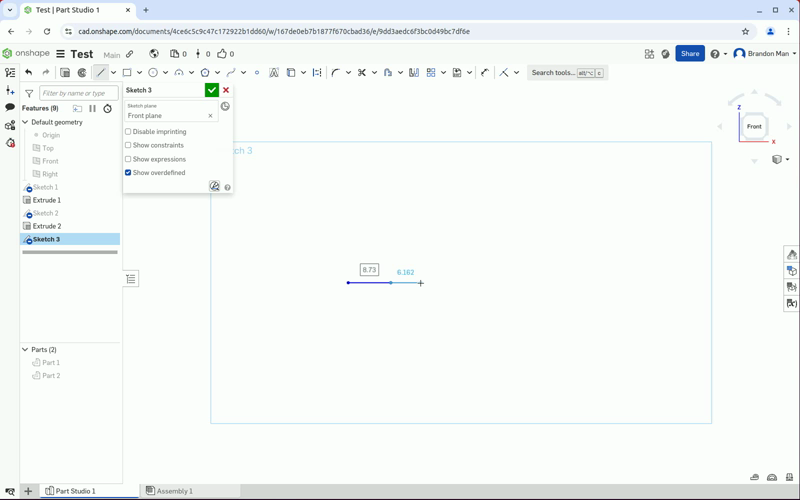
mouse_move(390, 254)
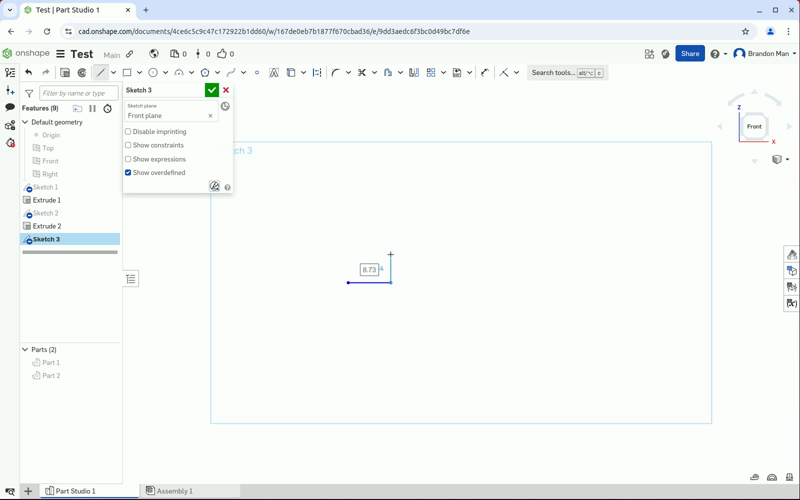
click(390, 254)
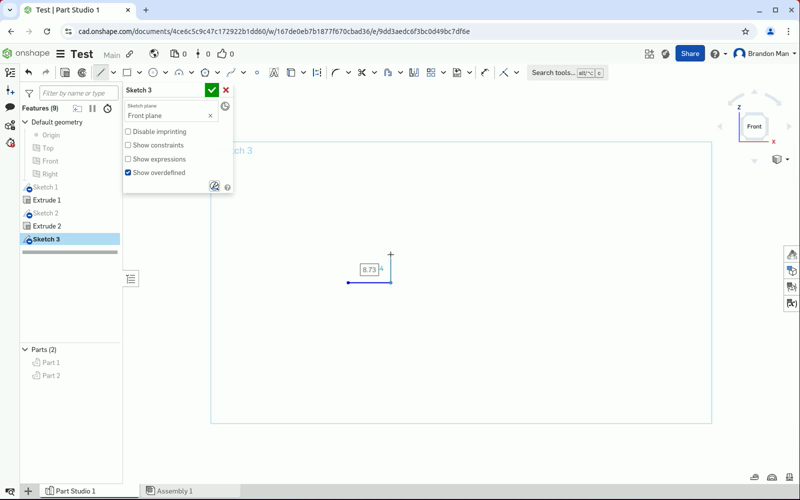
key_up(shift)
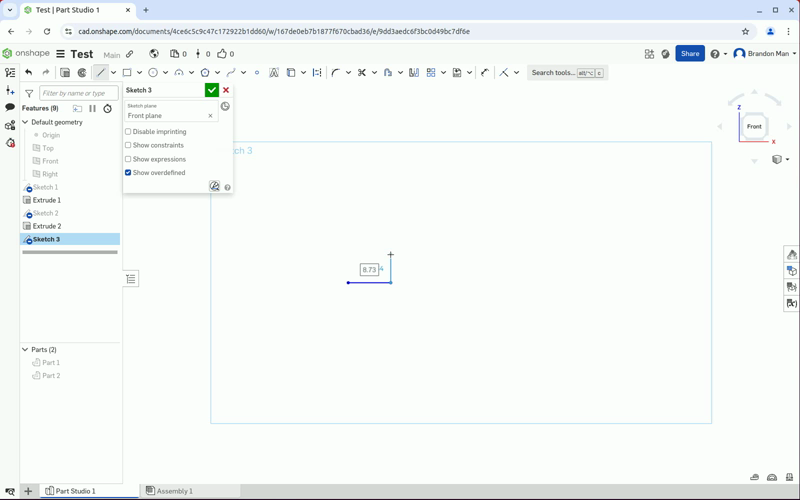
key_down(shift)
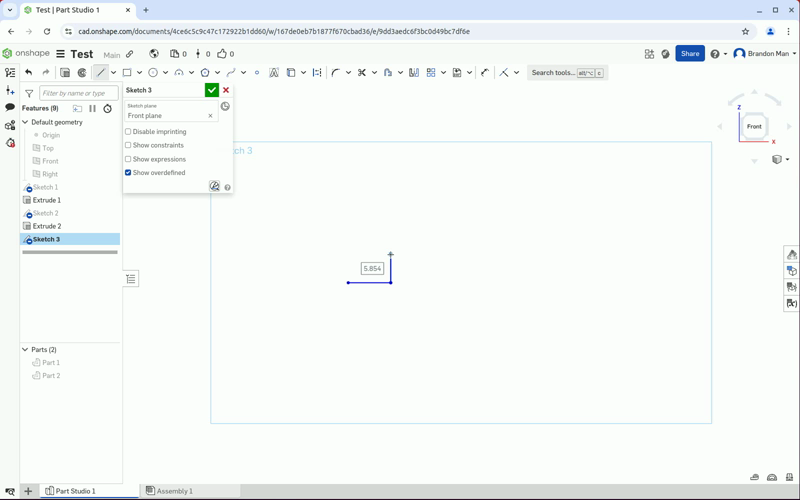
mouse_move(420, 254)
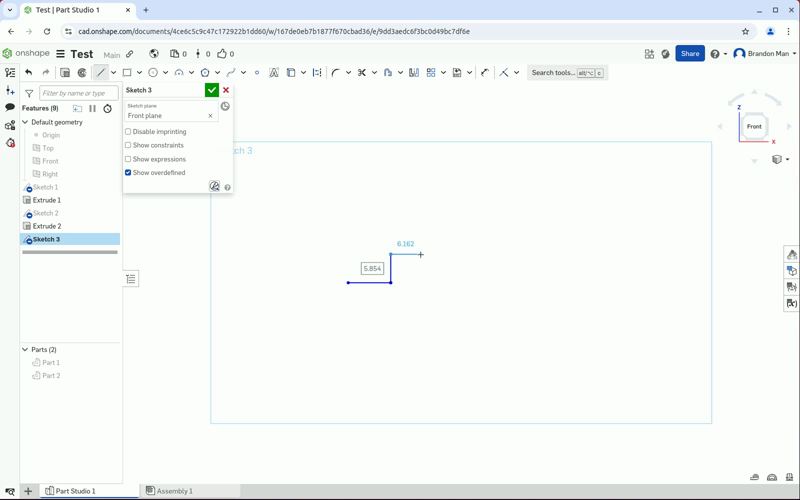
mouse_move(390, 226)
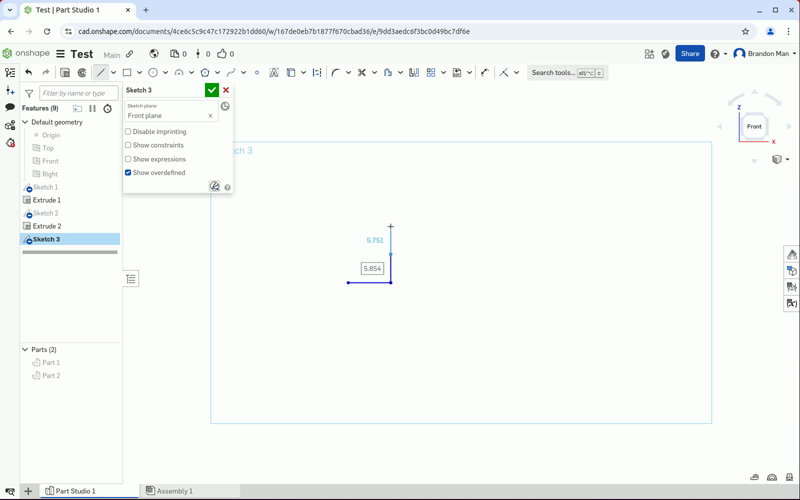
click(390, 226)
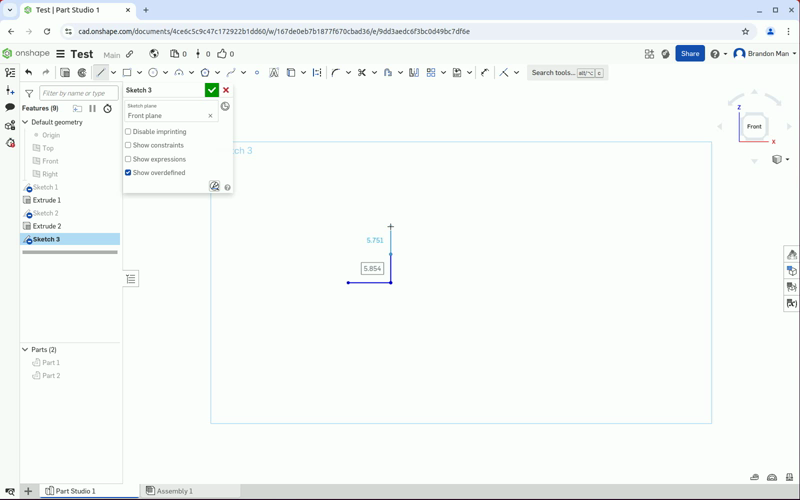
key_up(shift)
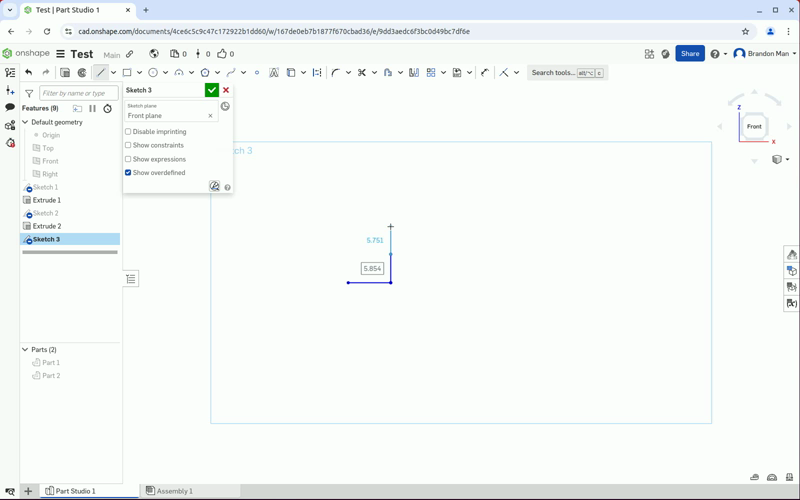
key_down(shift)
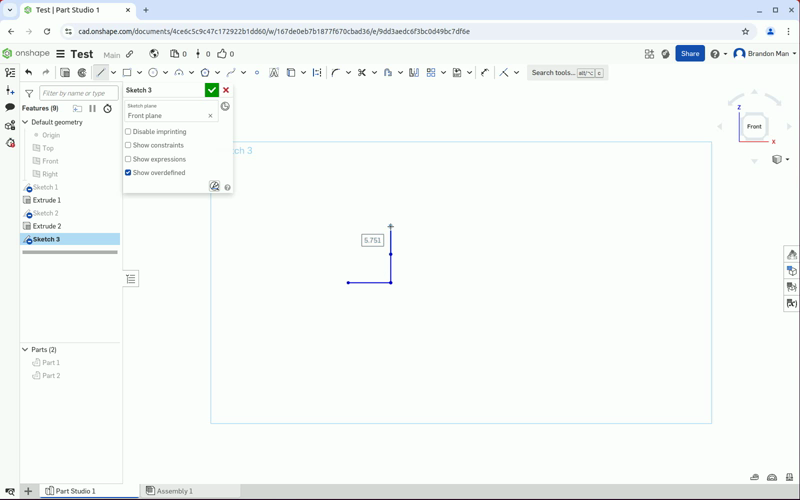
mouse_move(420, 226)
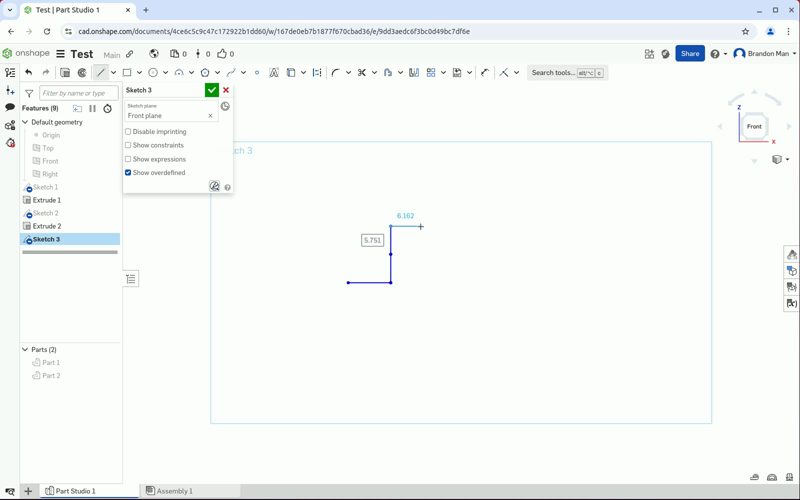
mouse_move(348, 226)
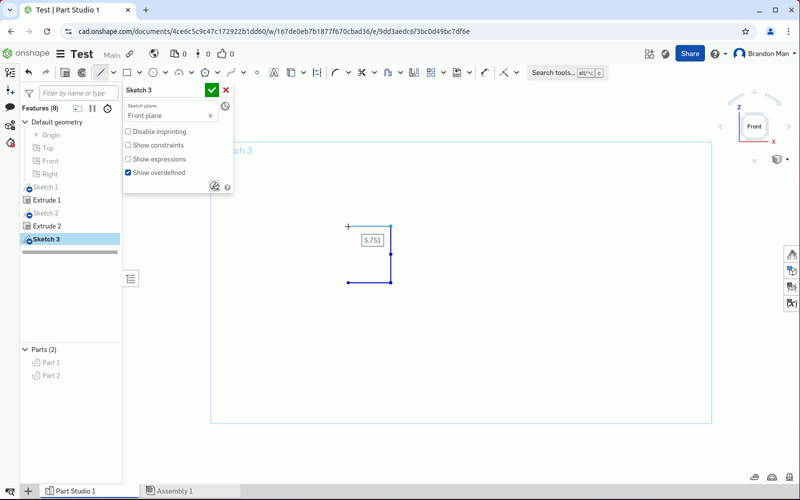
click(348, 226)
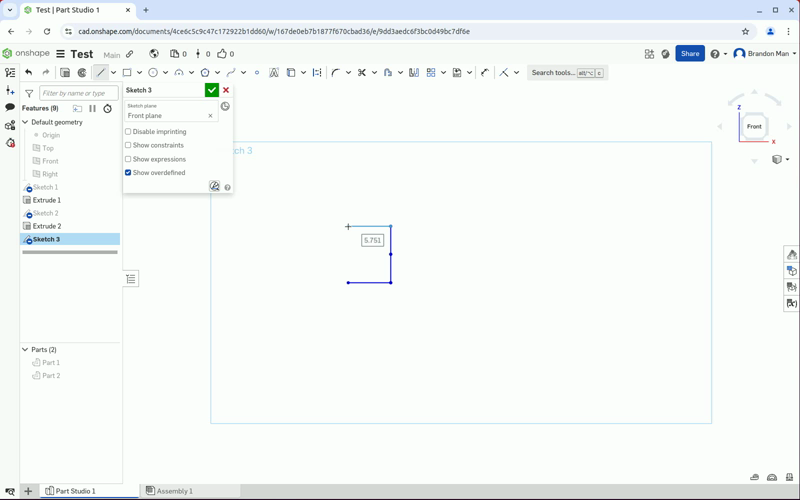
key_up(shift)
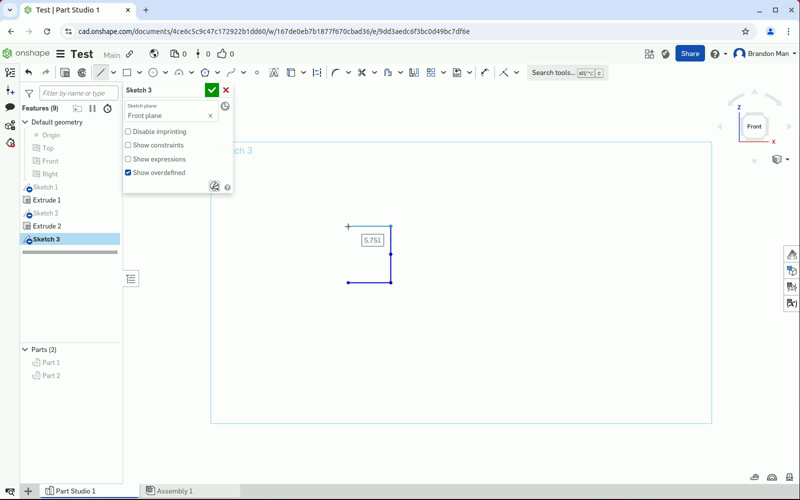
mouse_move(378, 226)
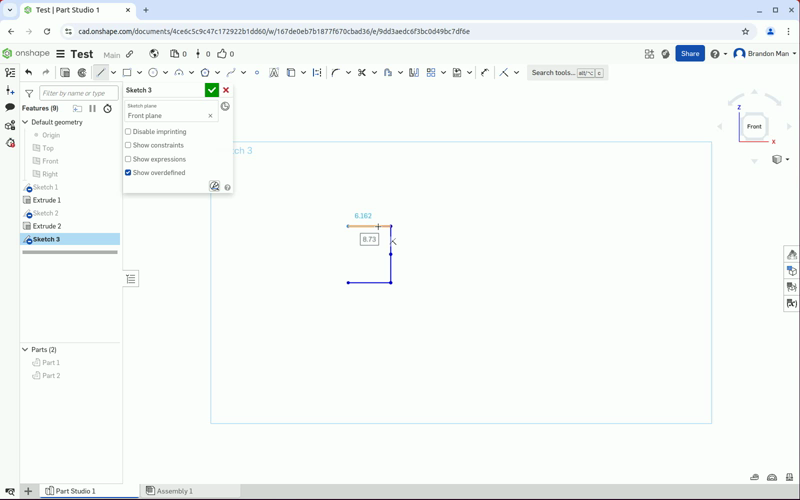
key_down(shift)
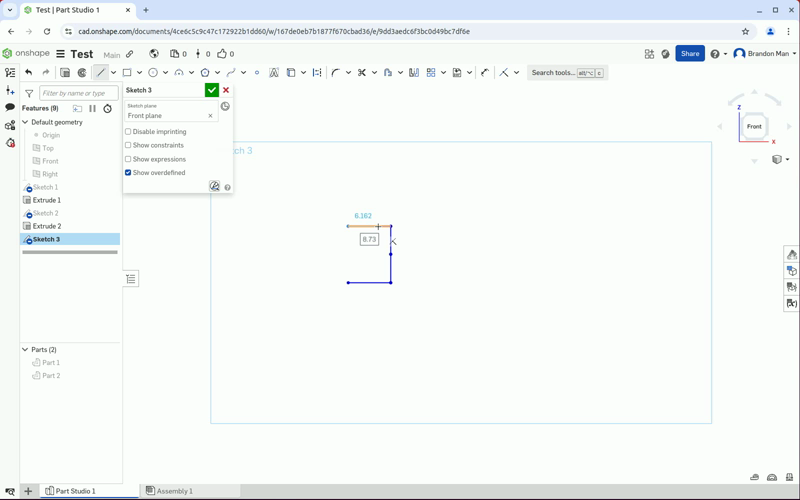
mouse_move(348, 282)
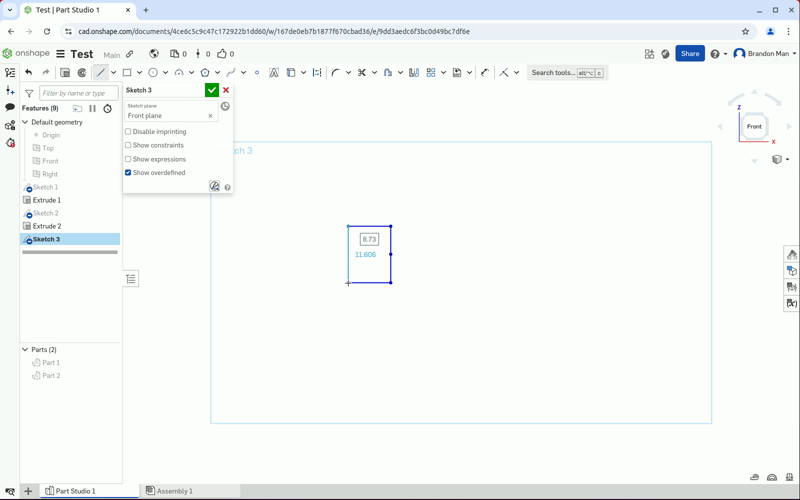
key_up(shift)
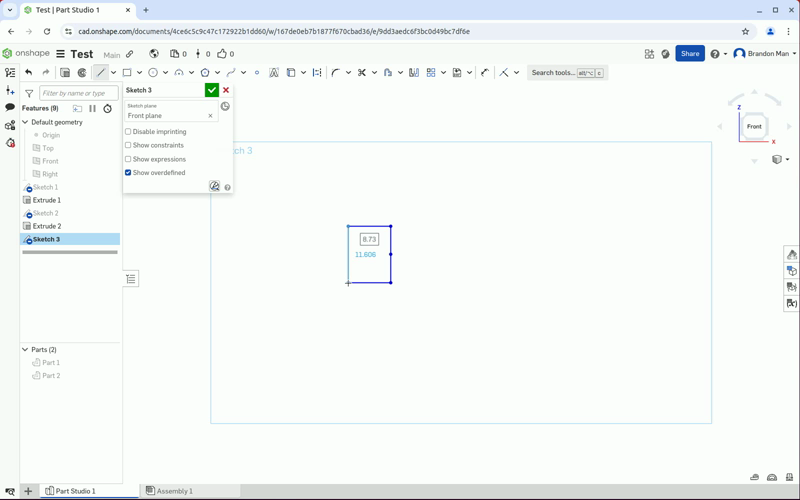
click(348, 282)
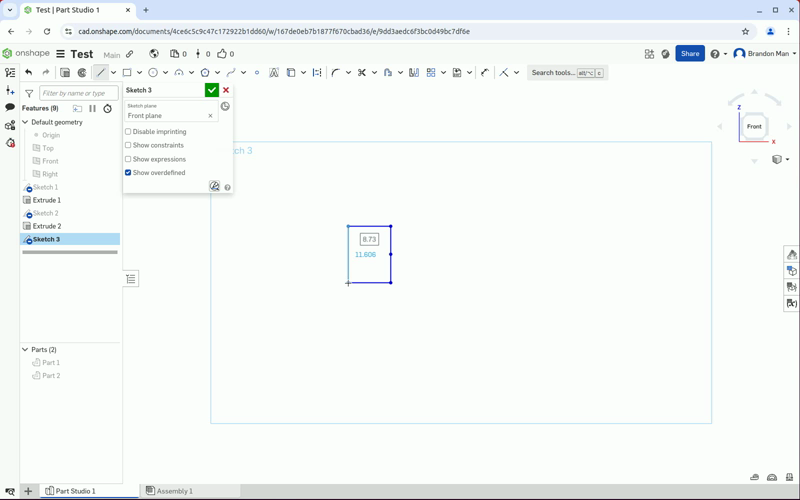
key(esc)
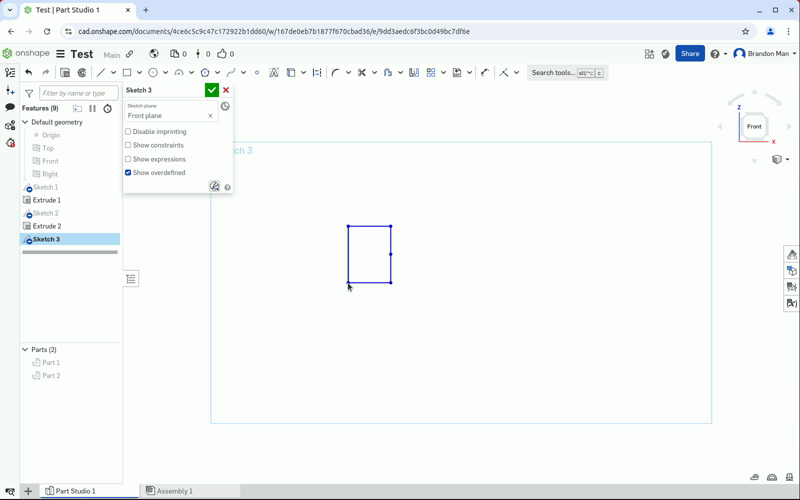
mouse_move(360, 271)
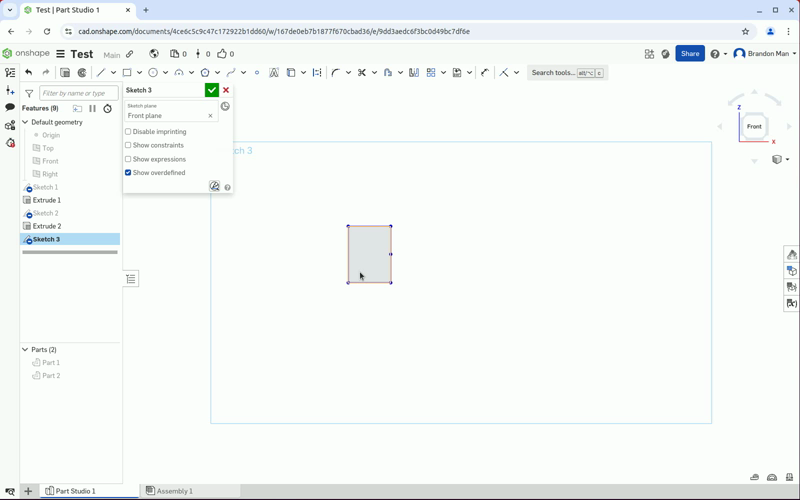
click(360, 271)
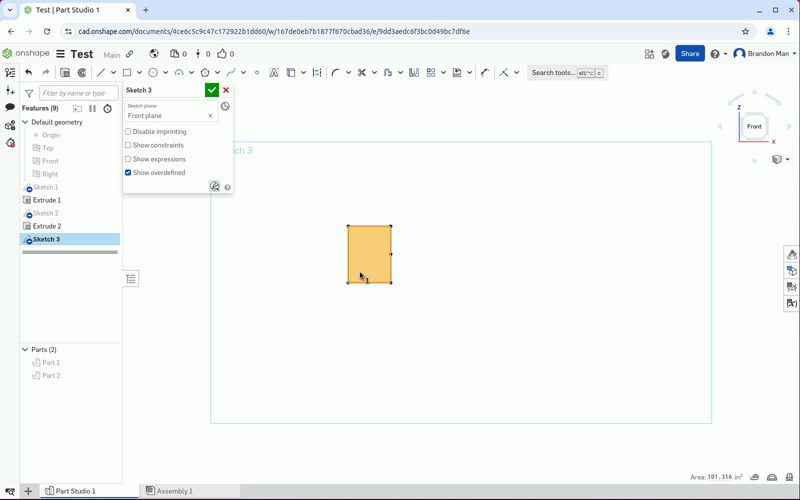
mouse_move(73, 352)
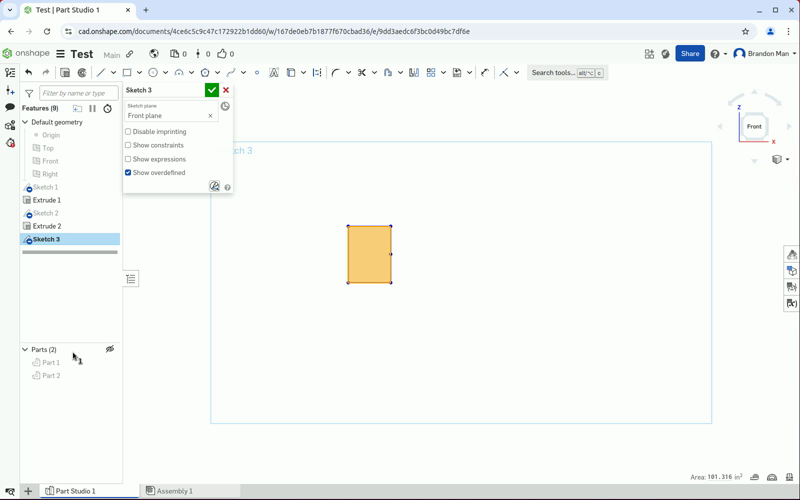
key(shift+y)
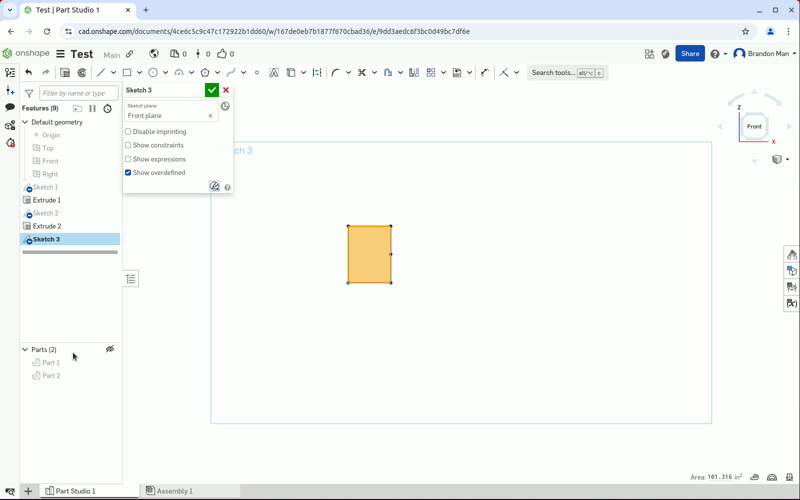
key(shift+e)
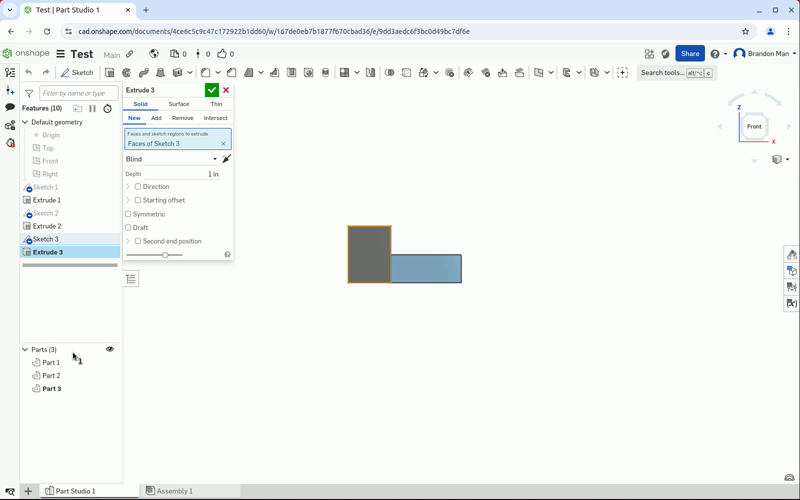
mouse_move(143, 106)
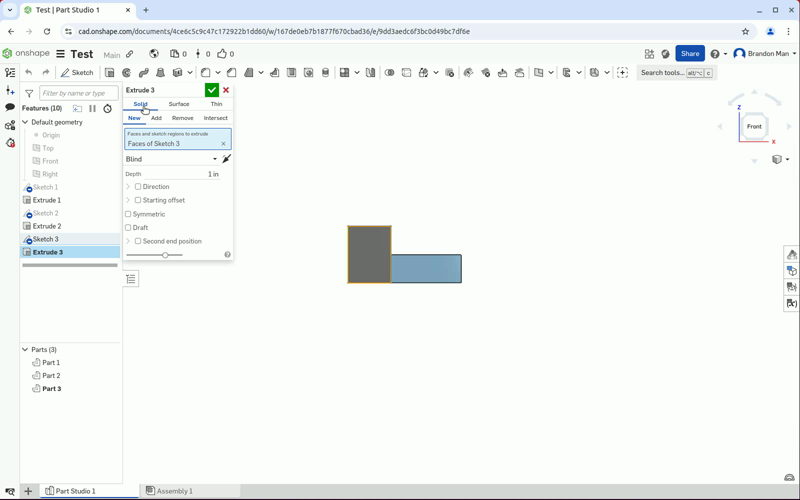
click(143, 106)
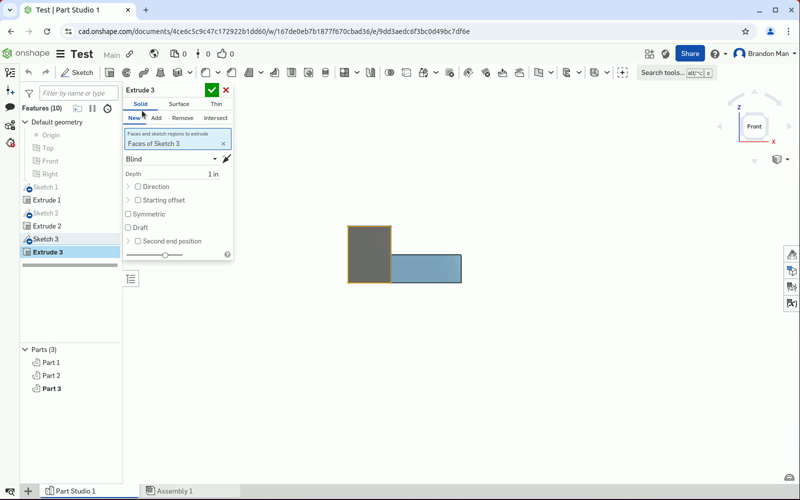
mouse_move(137, 120)
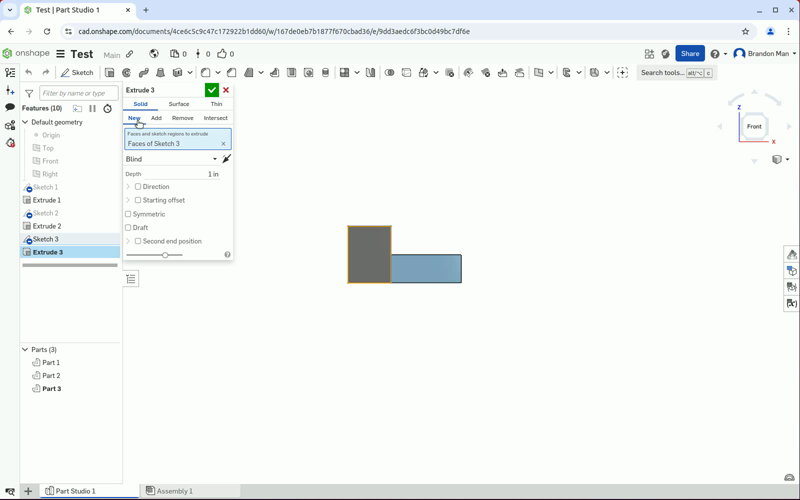
click(137, 120)
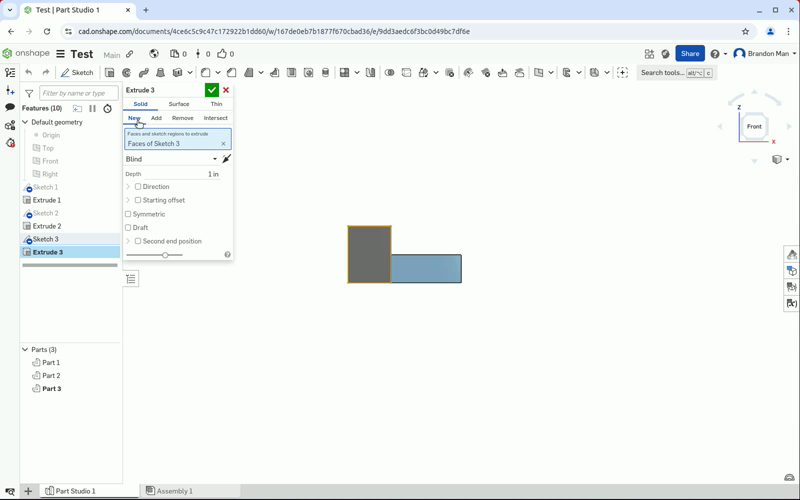
key(tab, 4)
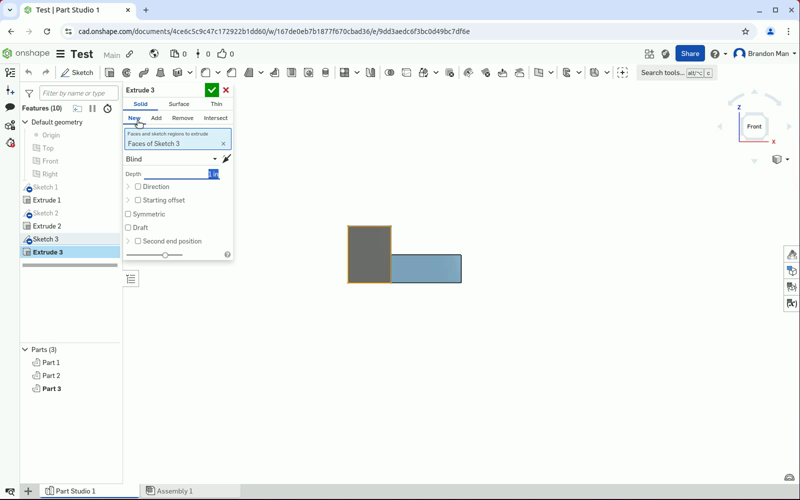
text(11.554)
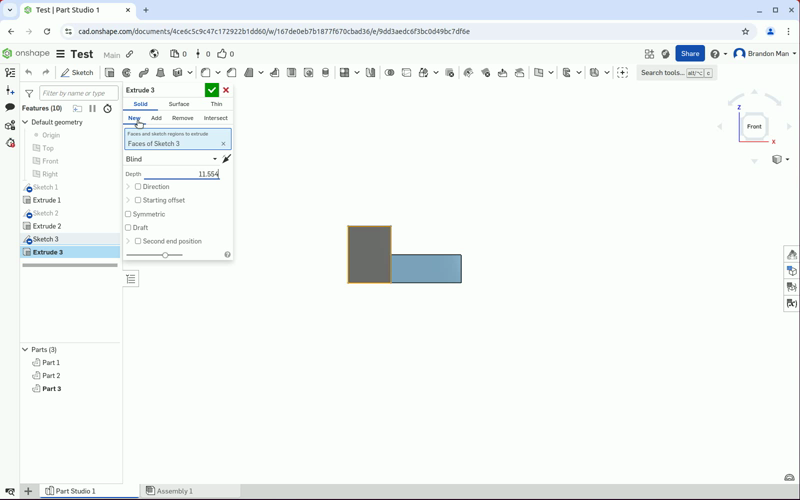
key(enter)
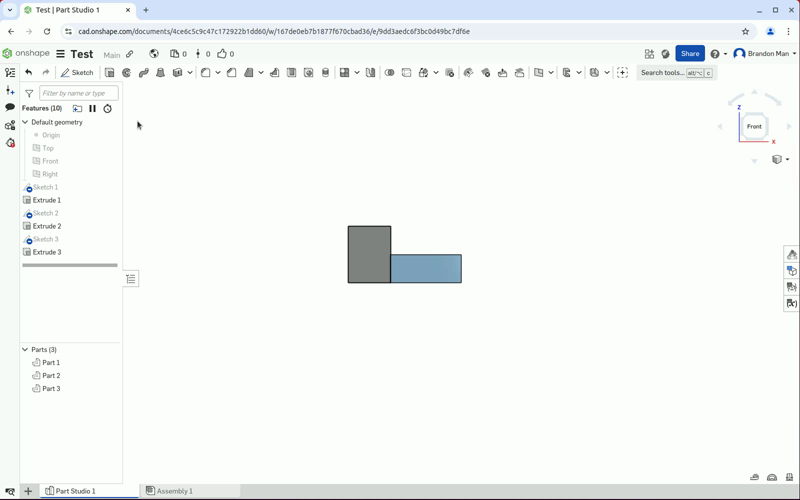
key(shift+h)
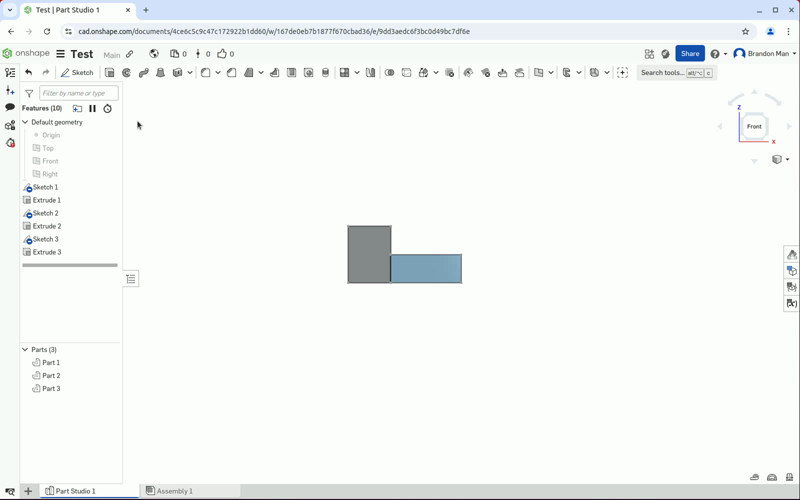
key(shift+h)
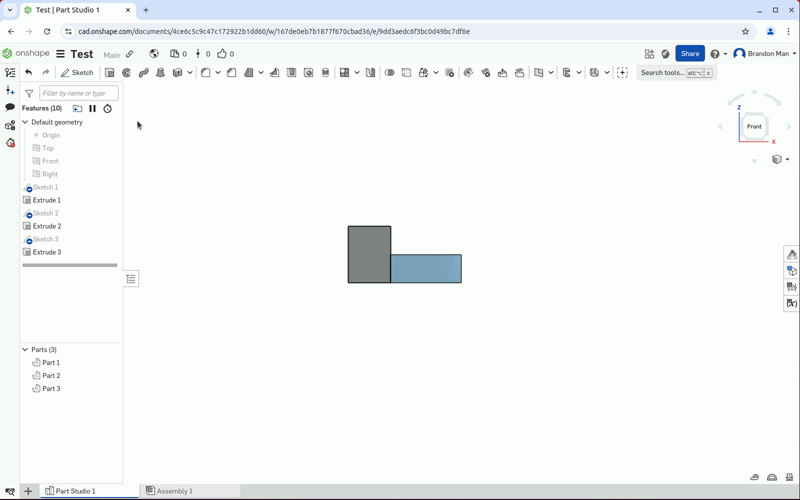
mouse_move(73, 189)
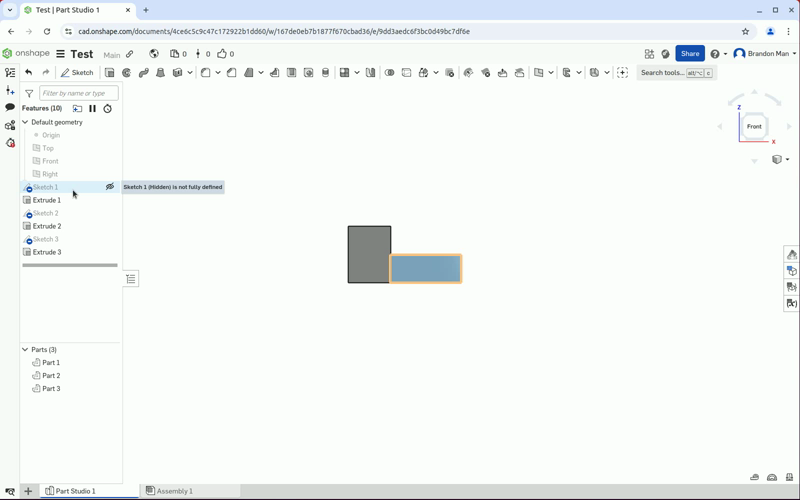
click(73, 189)
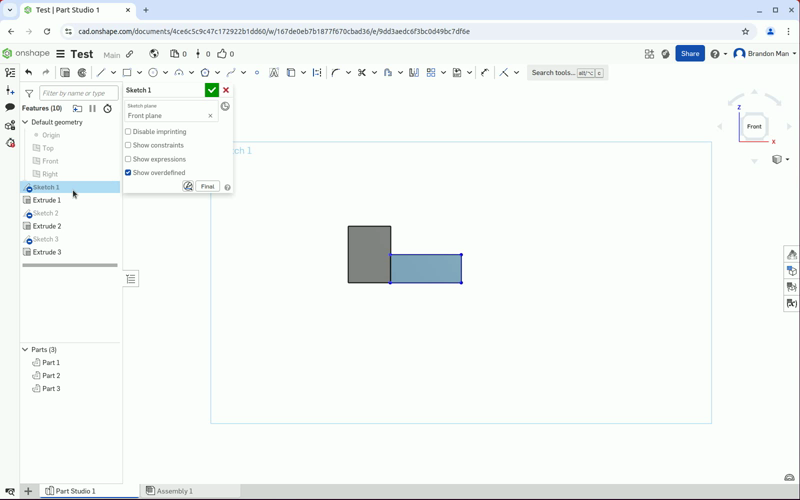
mouse_move(229, 92)
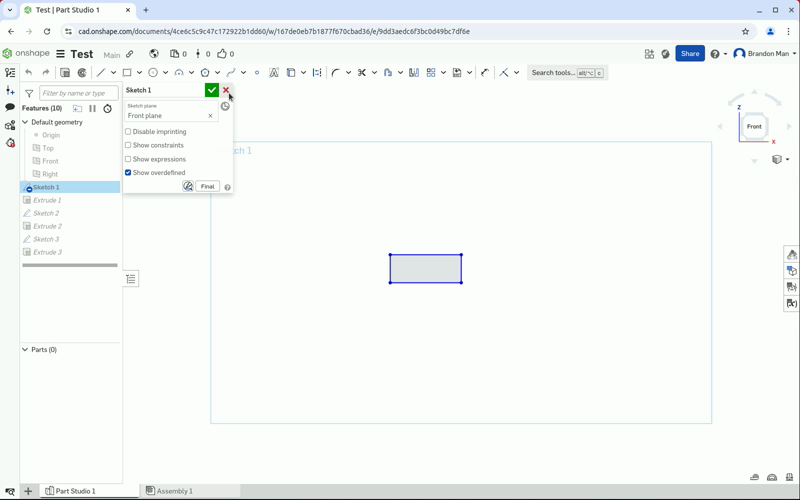
click(229, 92)
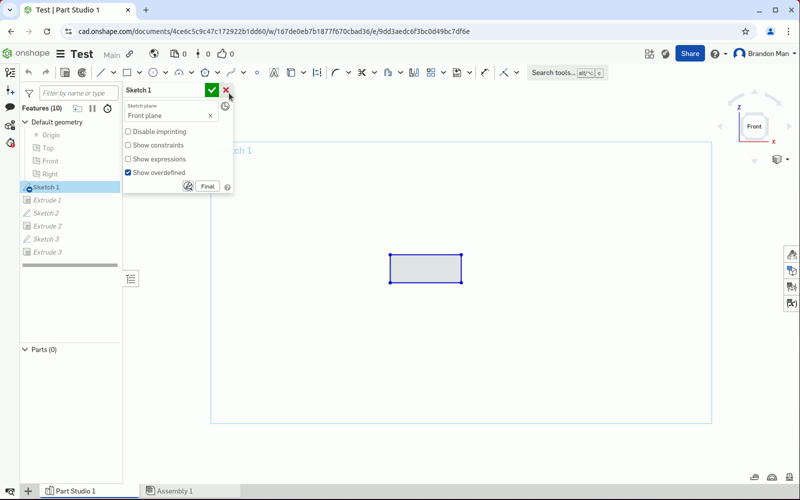
key(shift+s)
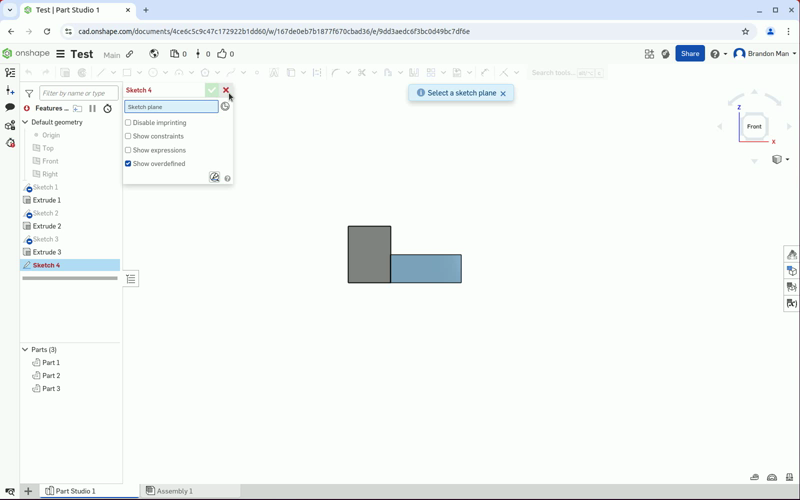
mouse_move(73, 163)
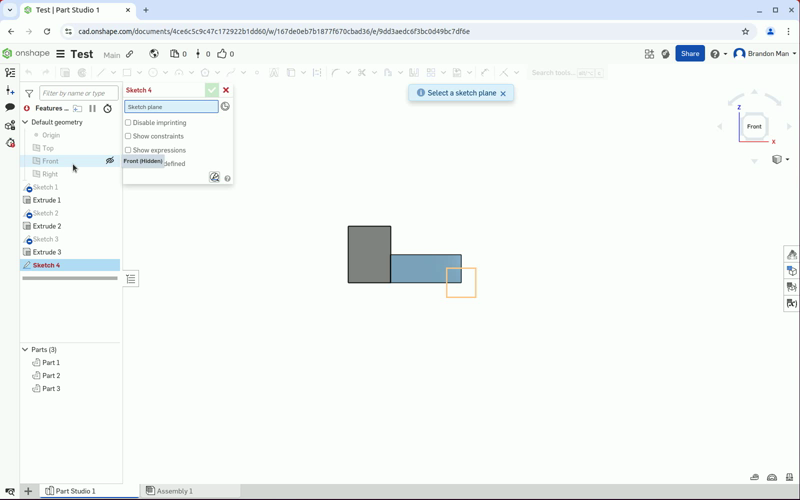
click(73, 163)
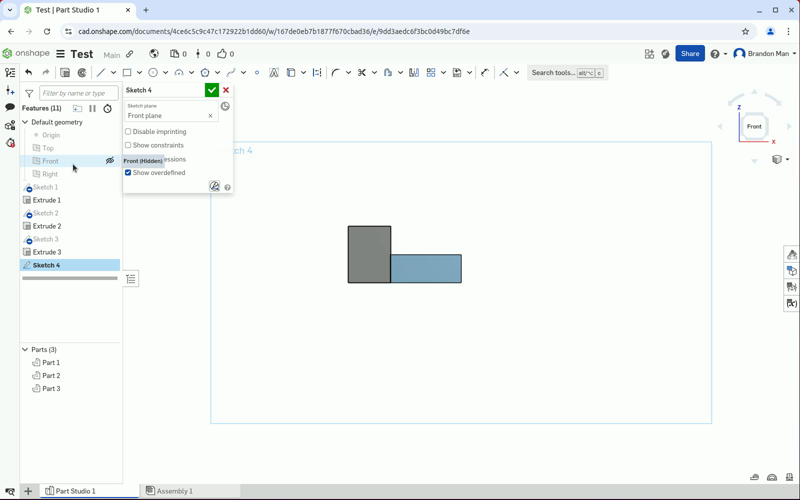
mouse_move(73, 352)
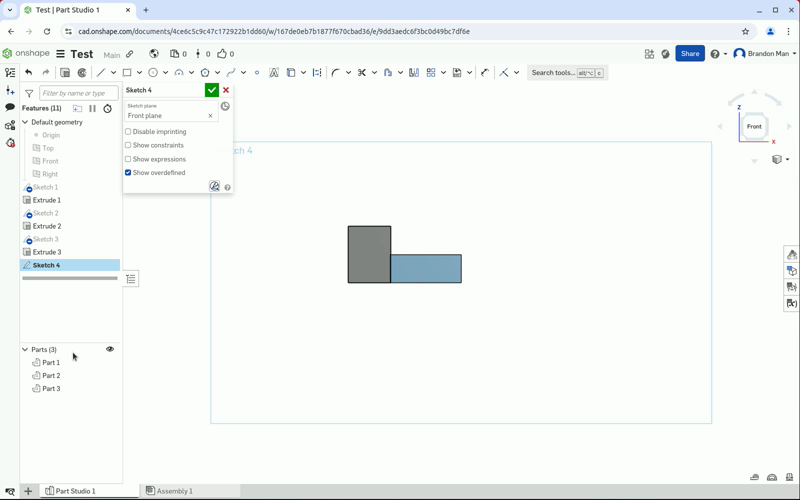
key(y)
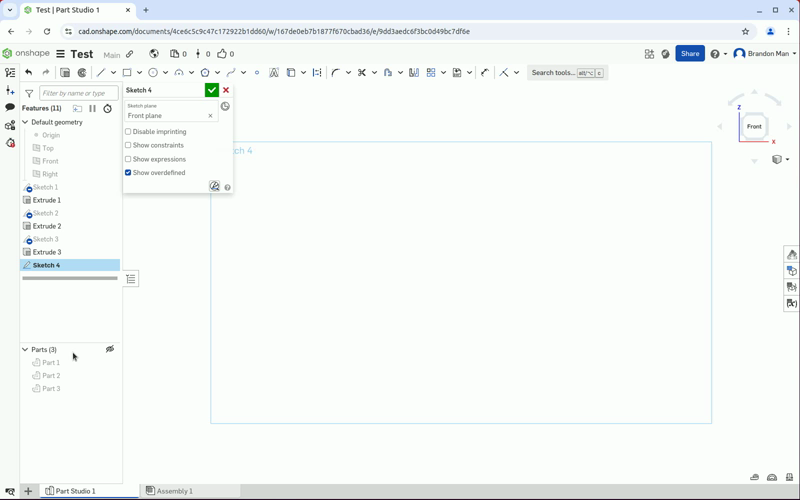
key(l)
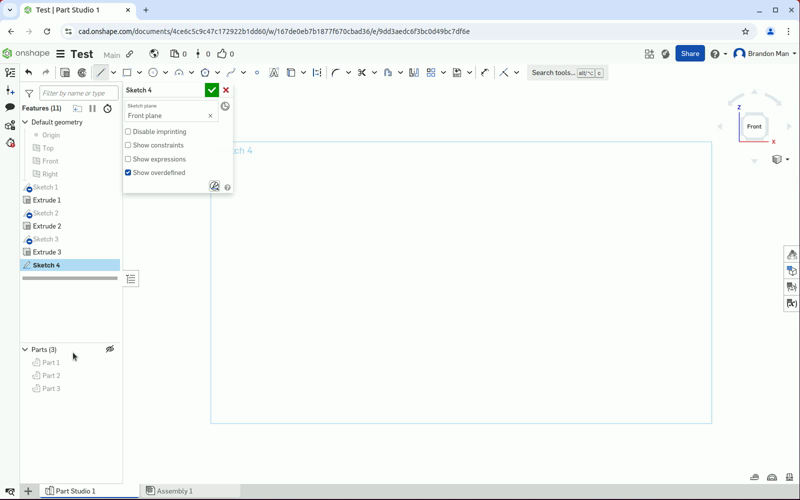
key_down(shift)
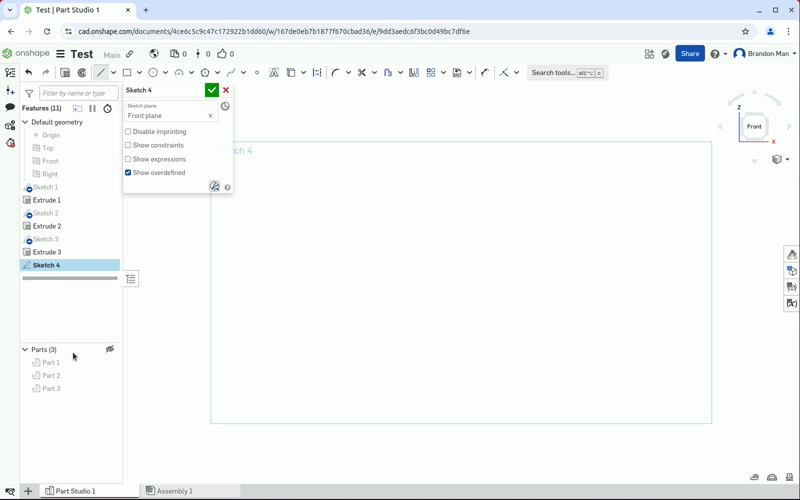
mouse_move(390, 282)
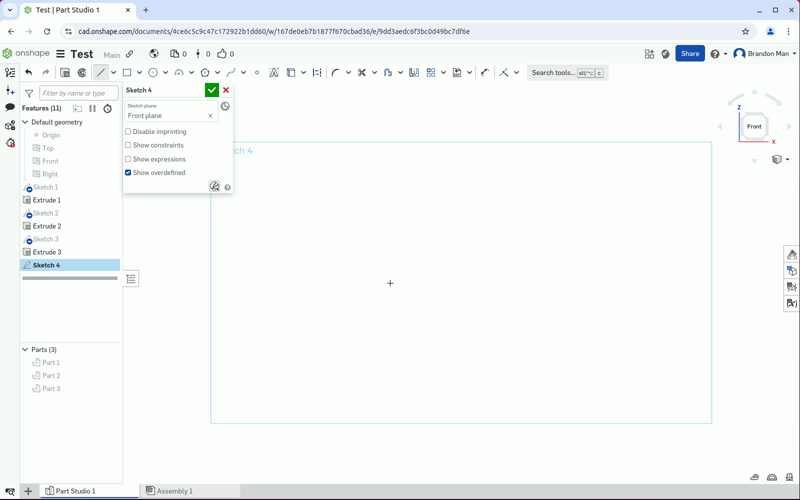
click(390, 282)
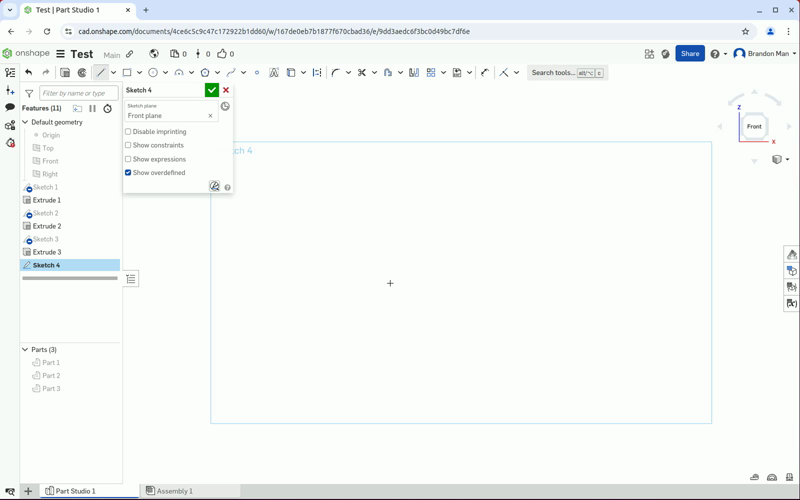
key_up(shift)
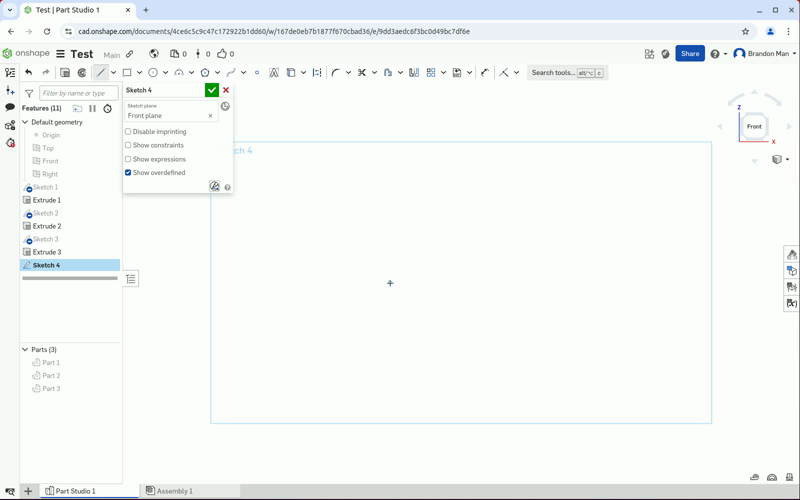
key_down(shift)
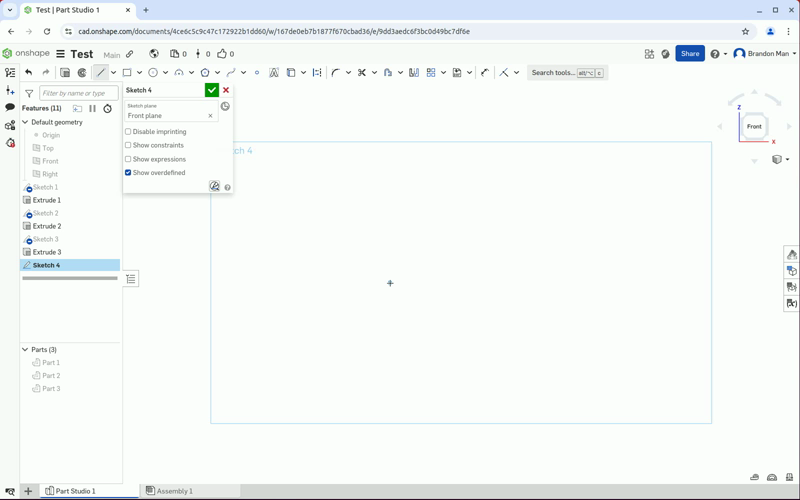
mouse_move(461, 282)
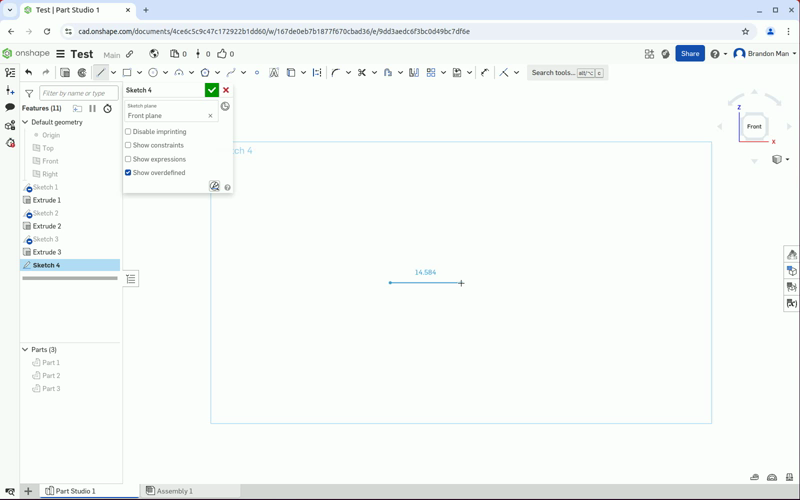
click(461, 282)
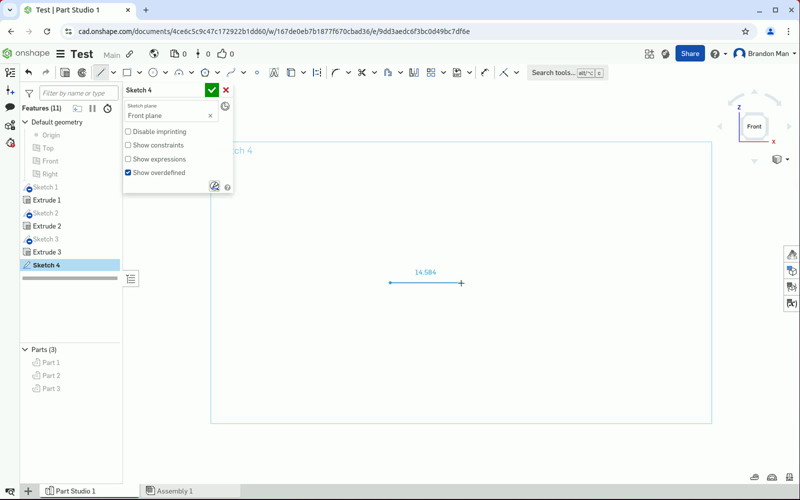
key_up(shift)
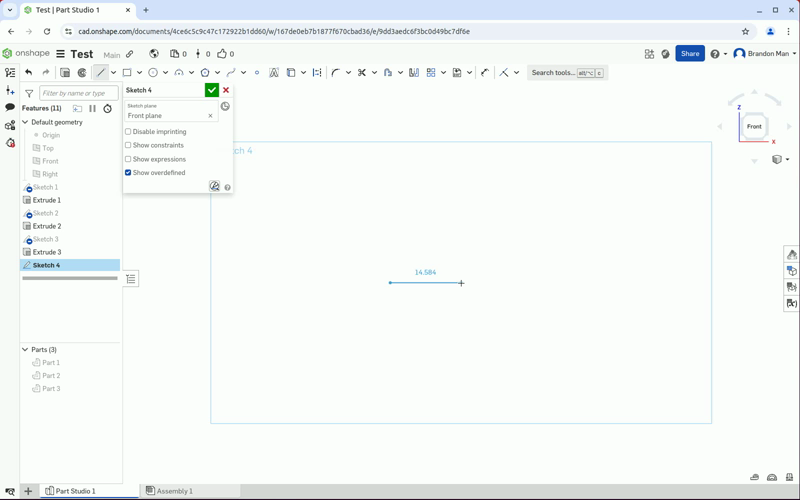
key_down(shift)
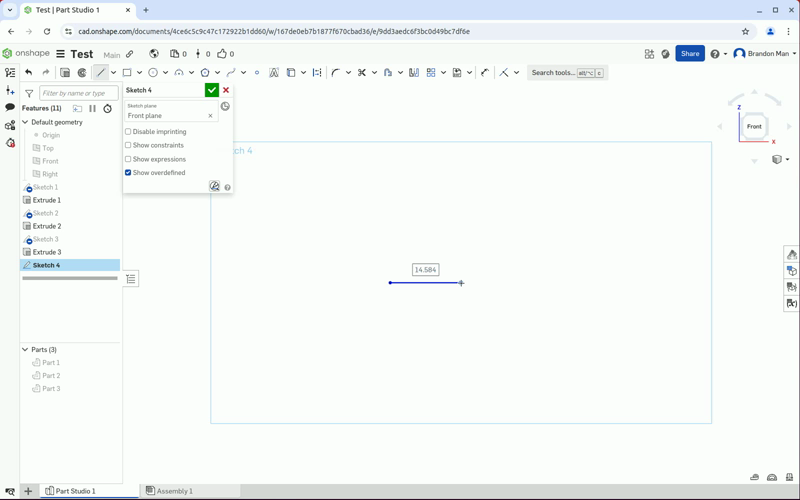
mouse_move(491, 282)
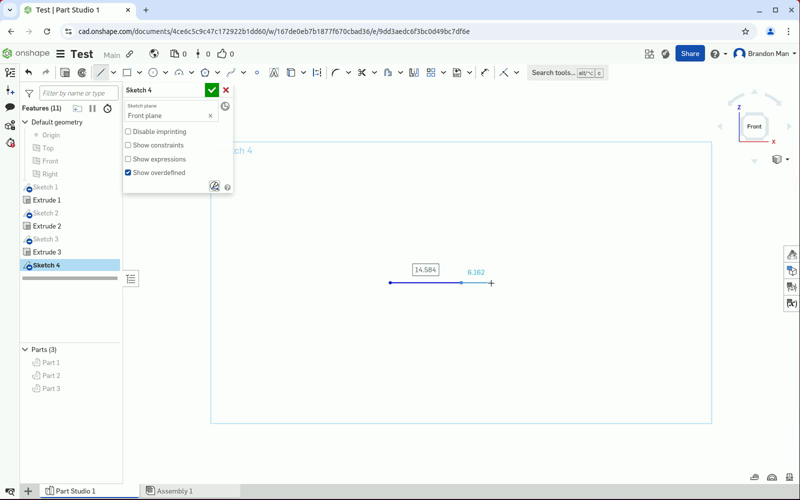
mouse_move(461, 254)
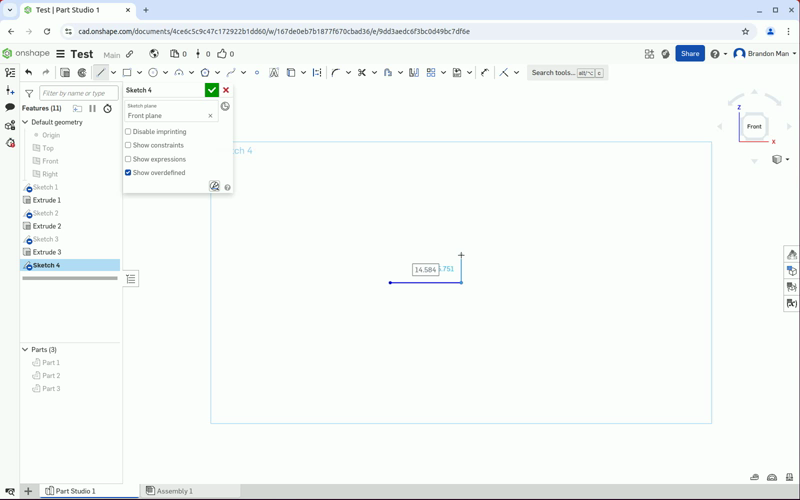
click(461, 254)
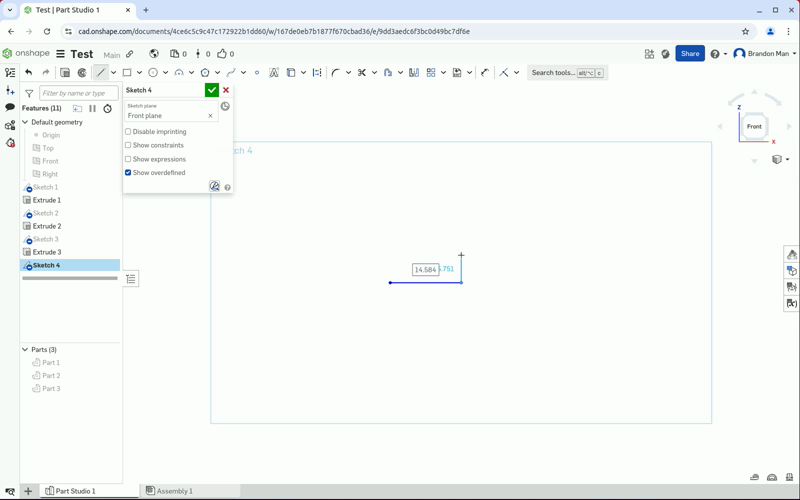
key_up(shift)
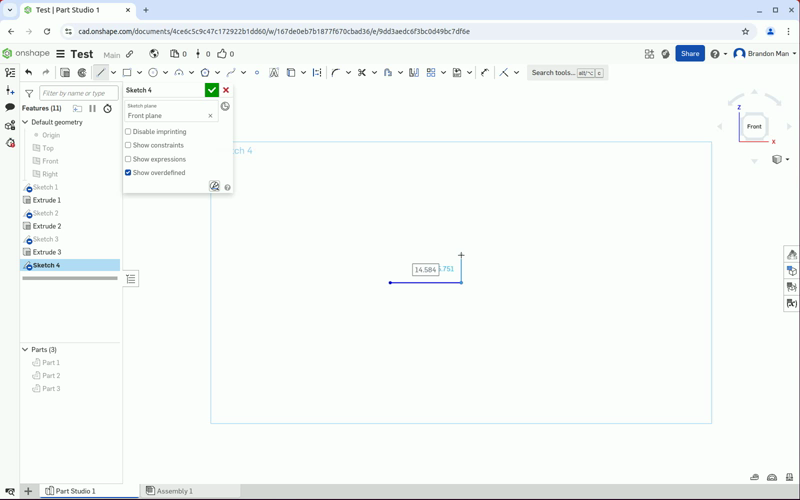
key_down(shift)
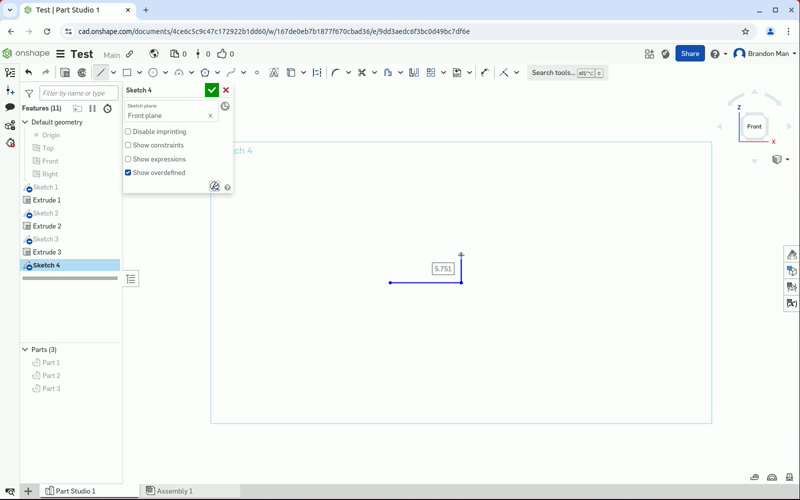
mouse_move(390, 254)
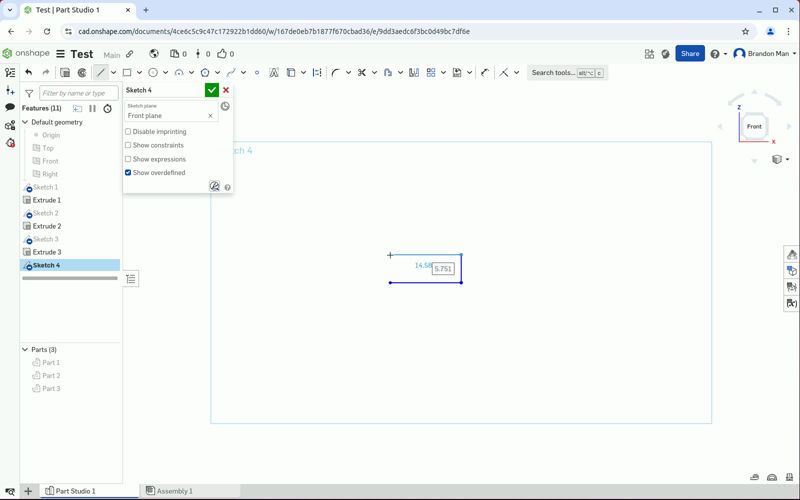
click(390, 254)
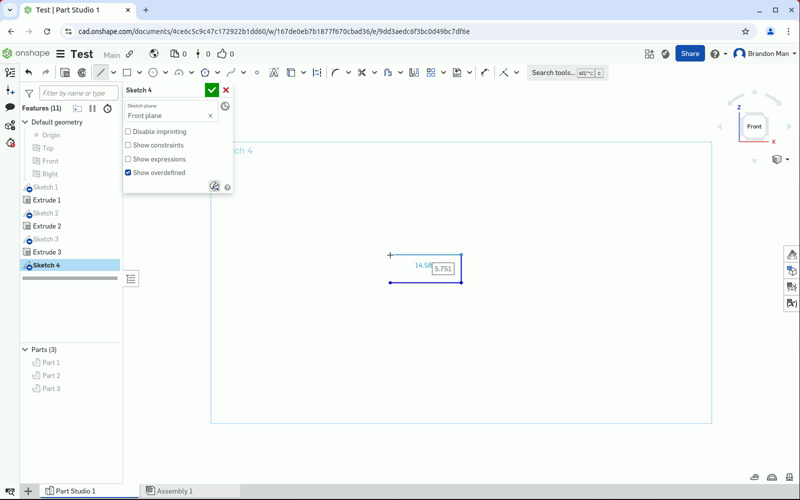
key_up(shift)
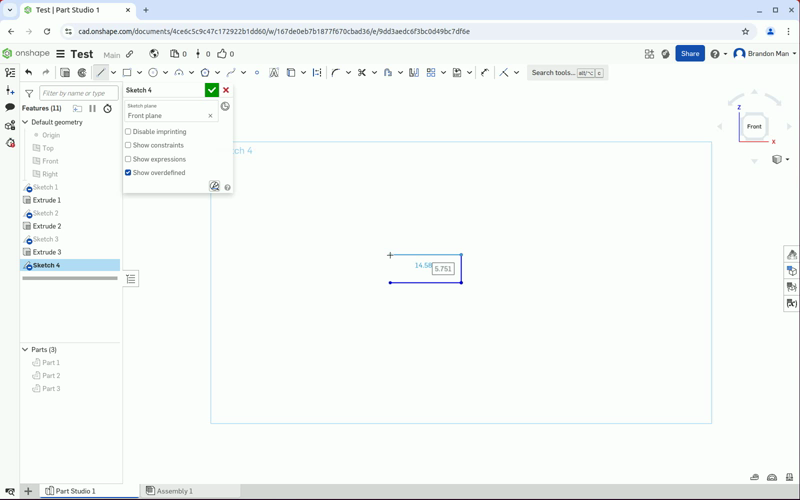
mouse_move(420, 254)
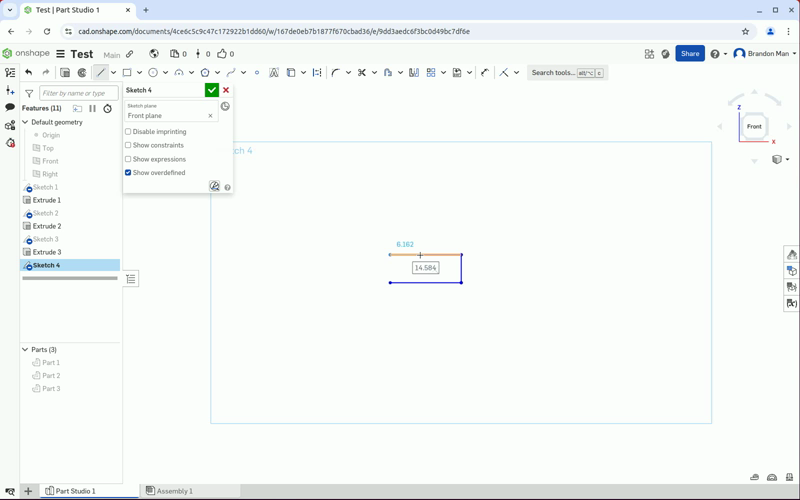
key_down(shift)
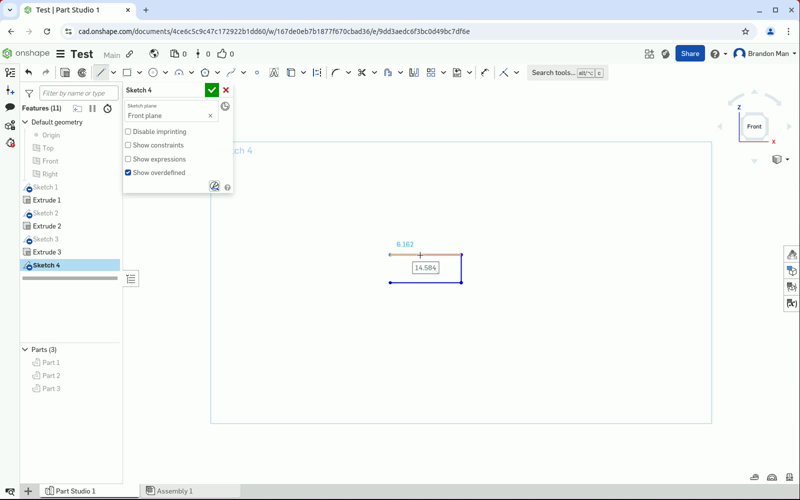
mouse_move(390, 282)
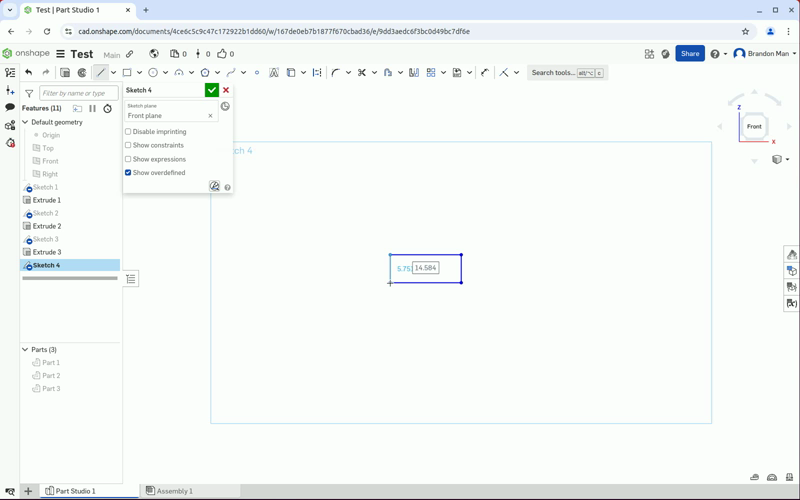
key_up(shift)
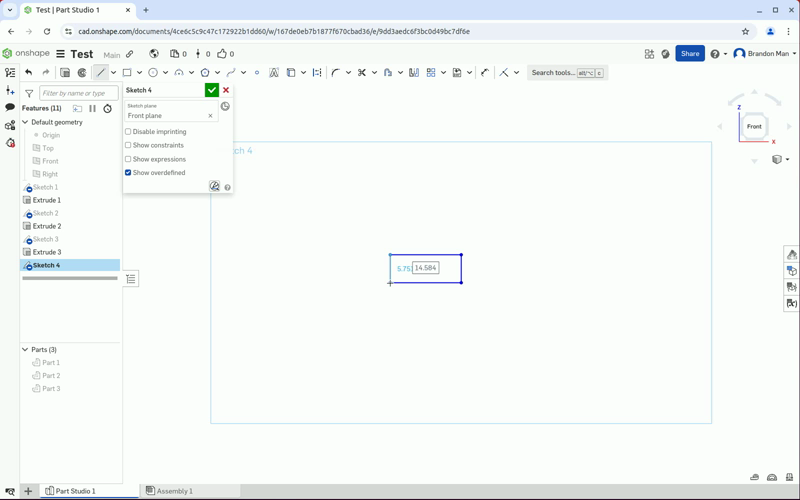
click(390, 282)
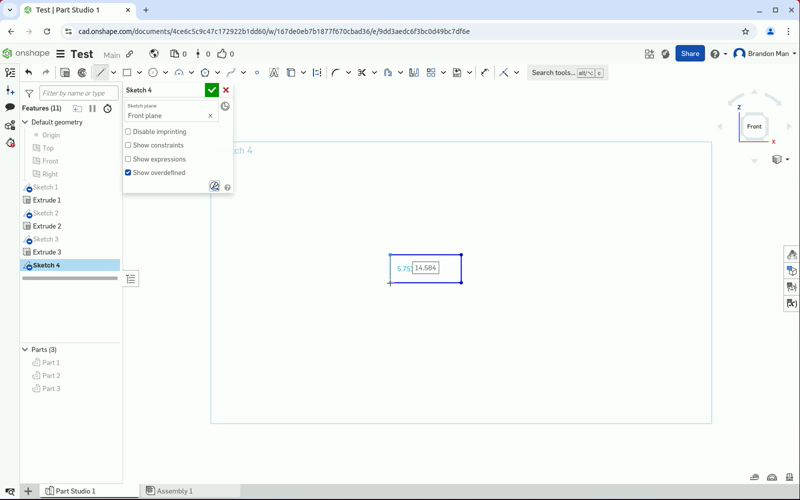
key(esc)
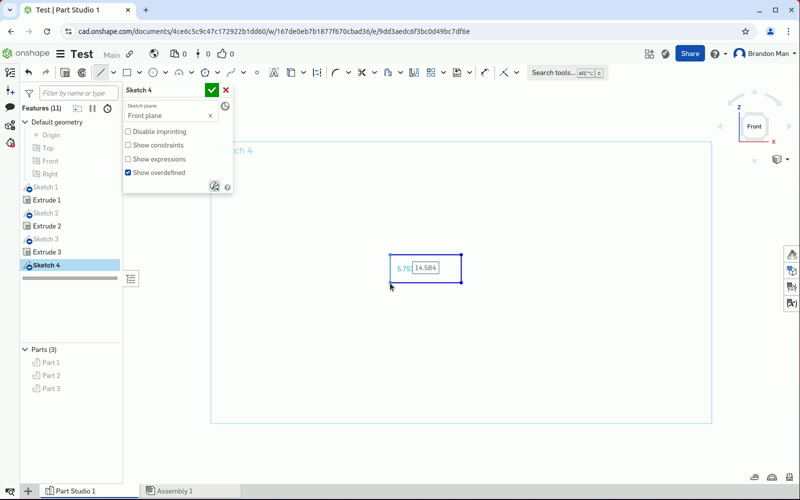
mouse_move(408, 278)
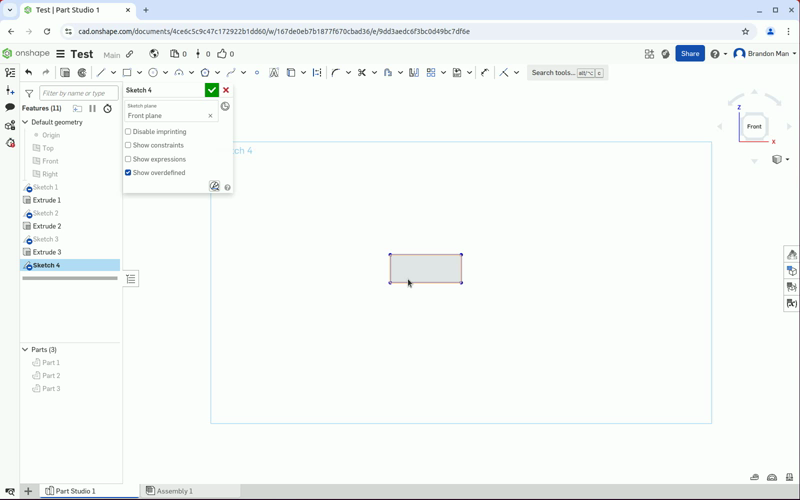
click(408, 278)
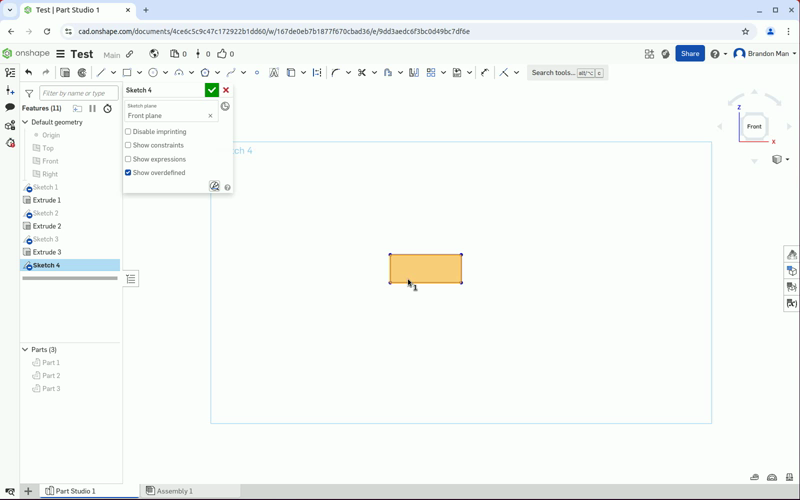
mouse_move(73, 352)
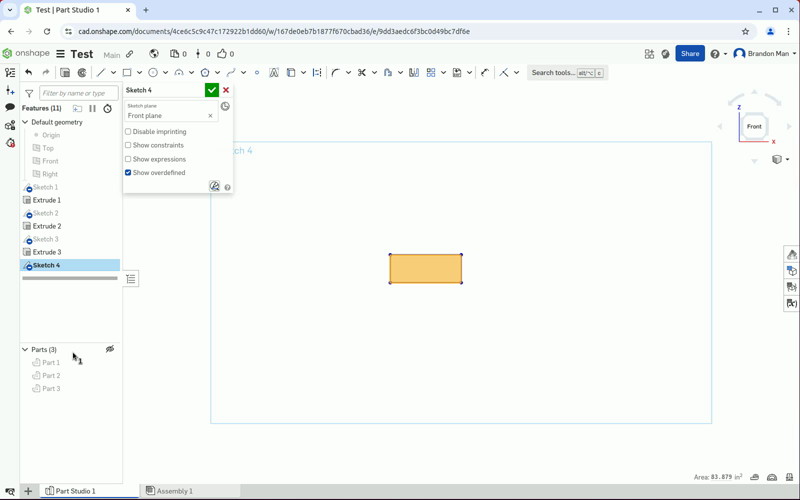
key(shift+y)
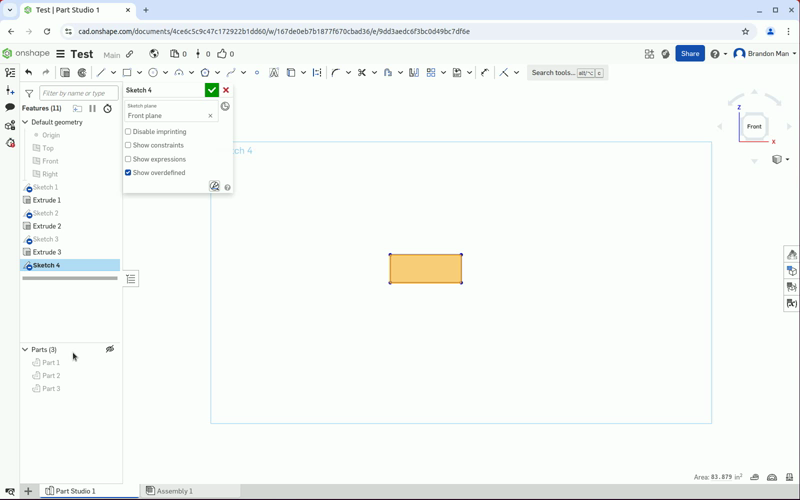
key(shift+e)
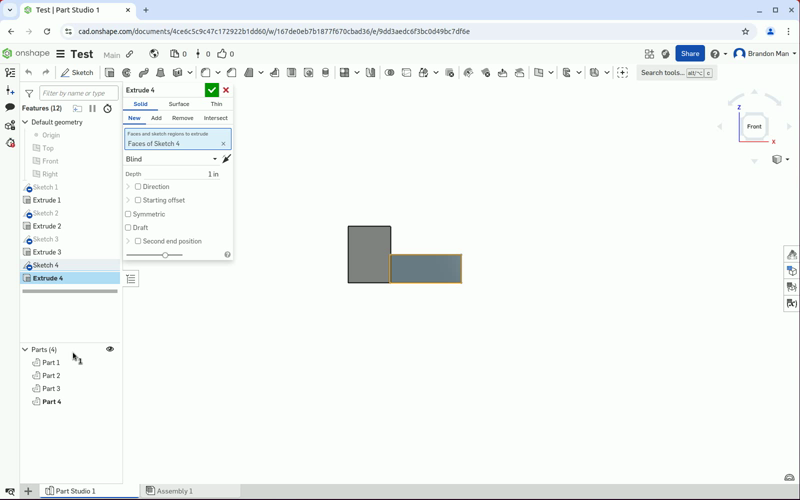
mouse_move(143, 106)
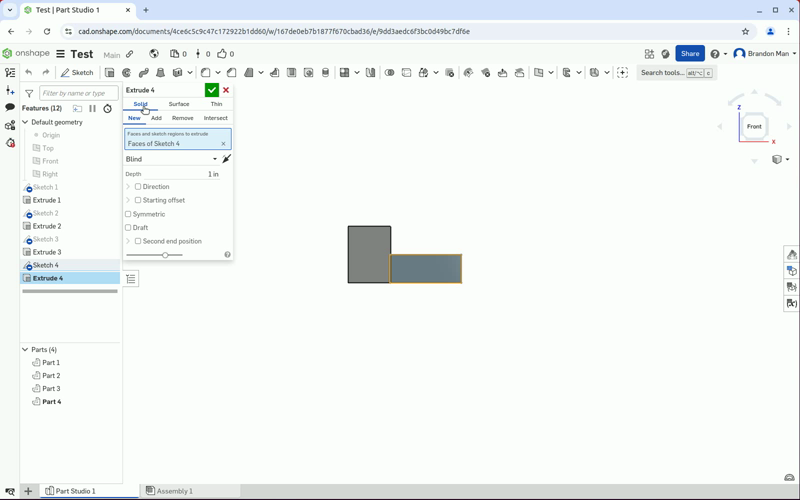
click(143, 106)
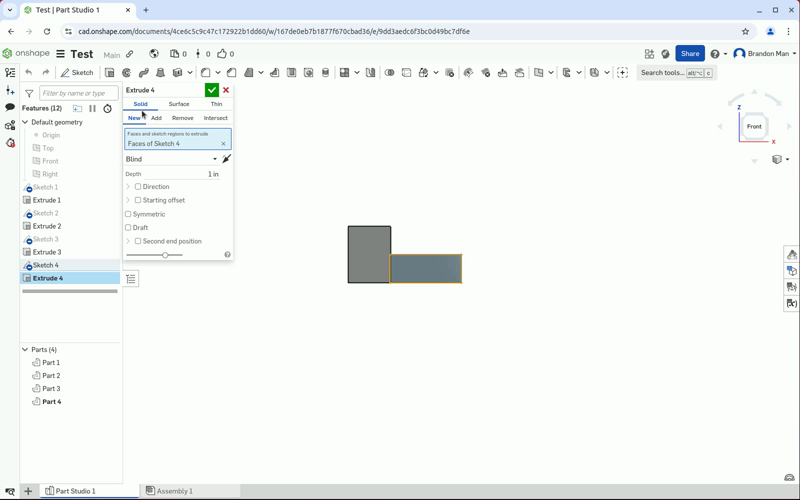
mouse_move(137, 120)
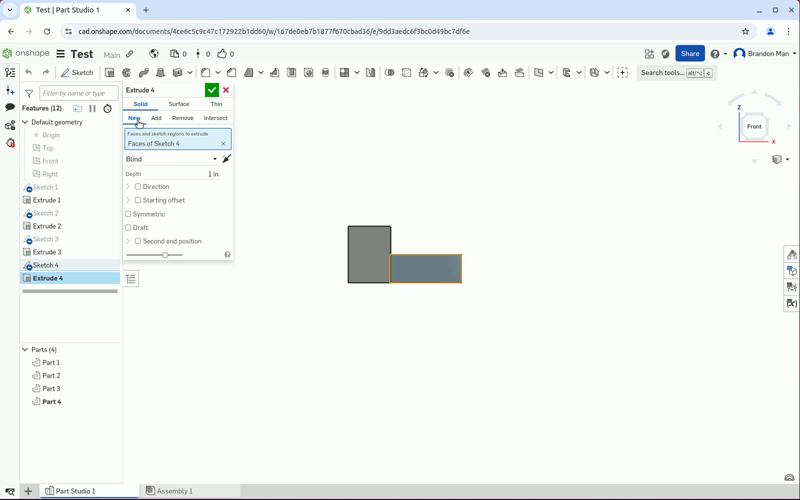
click(137, 120)
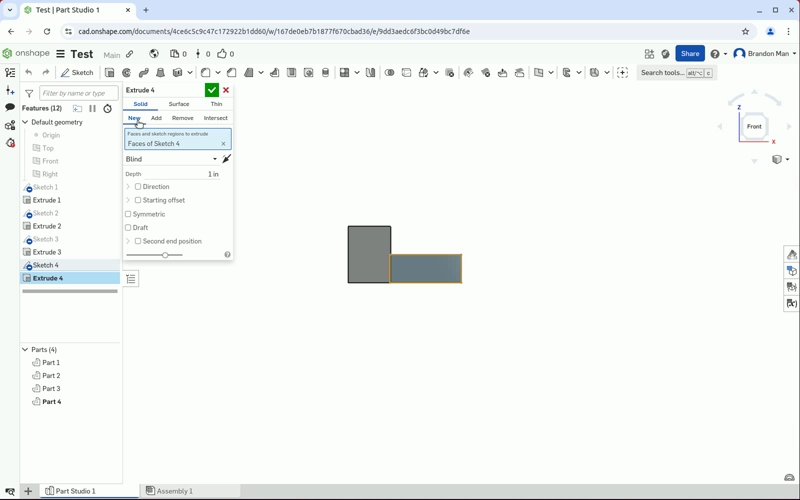
key(tab, 4)
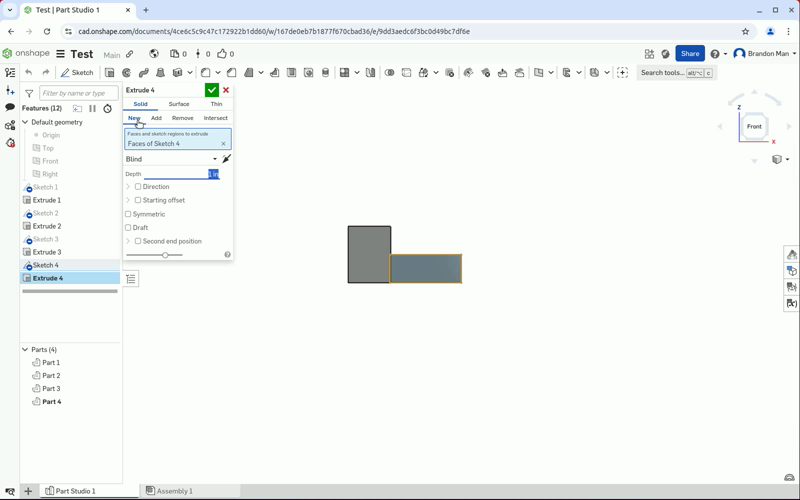
text(11.554)
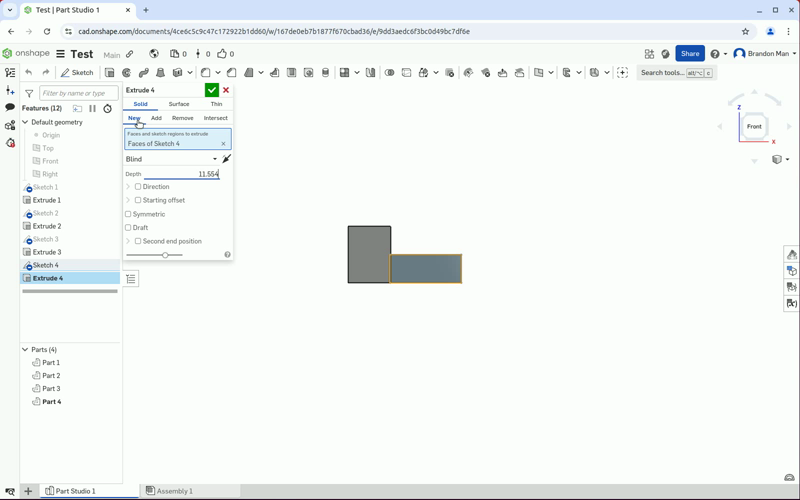
key(enter)
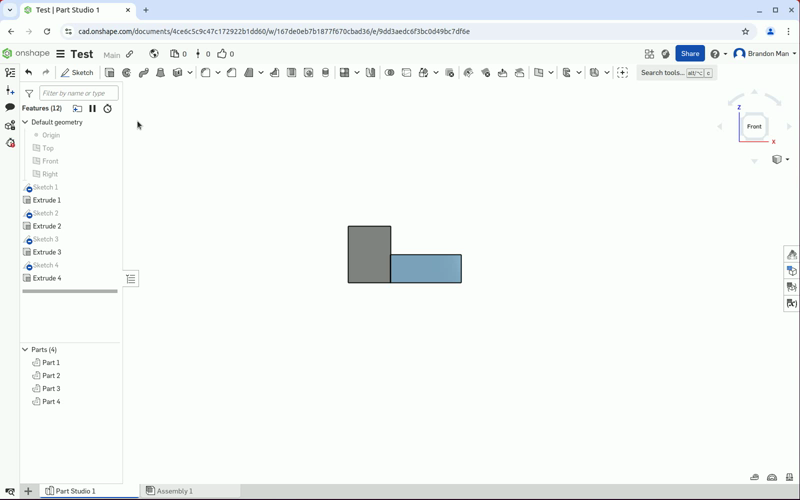
key(shift+h)
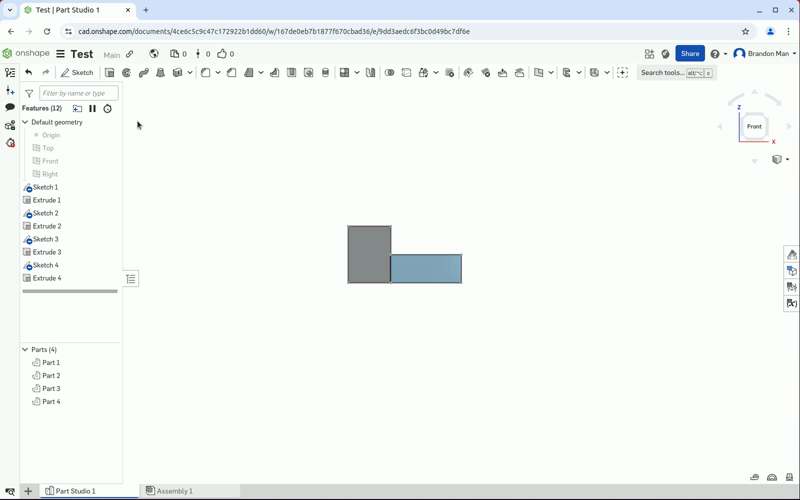
key(shift+h)
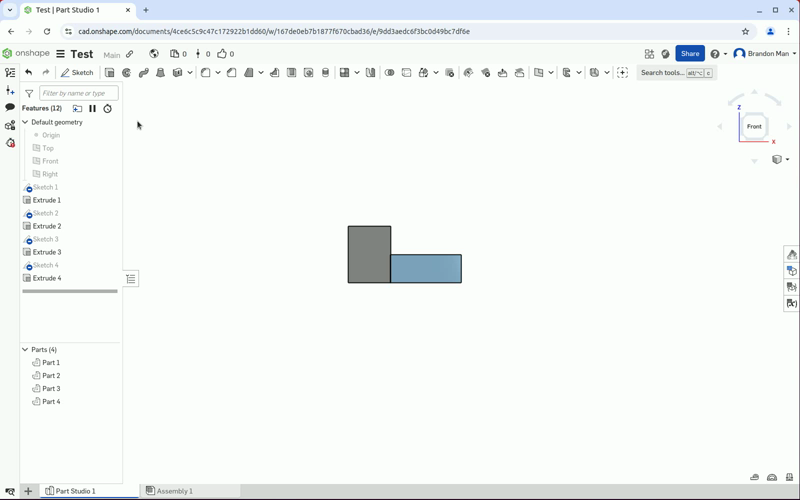
mouse_move(73, 189)
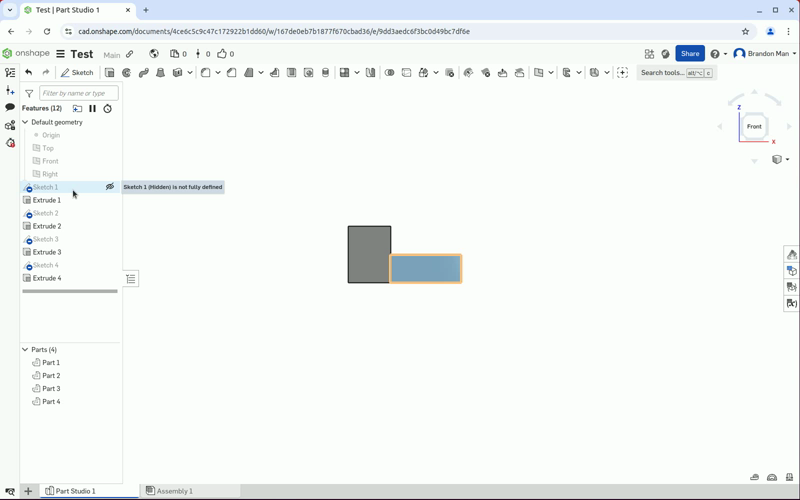
click(73, 189)
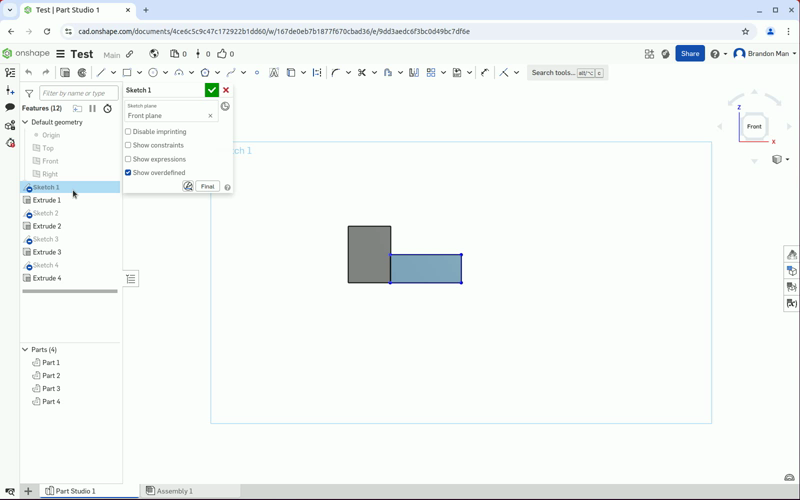
mouse_move(229, 92)
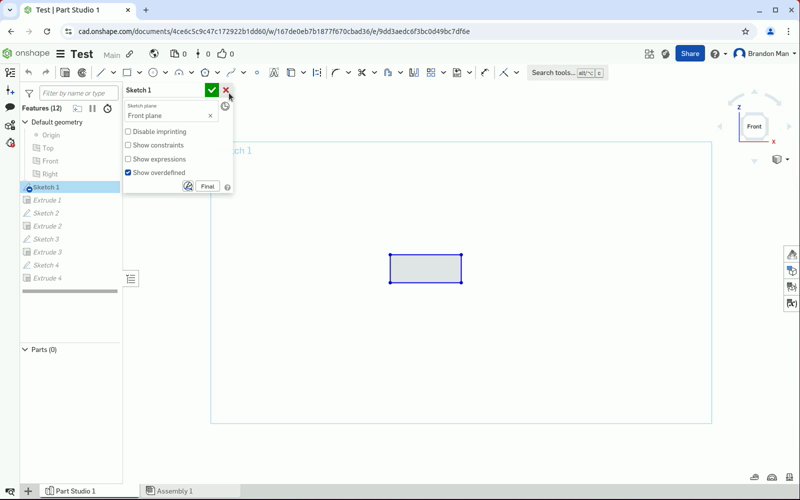
click(229, 92)
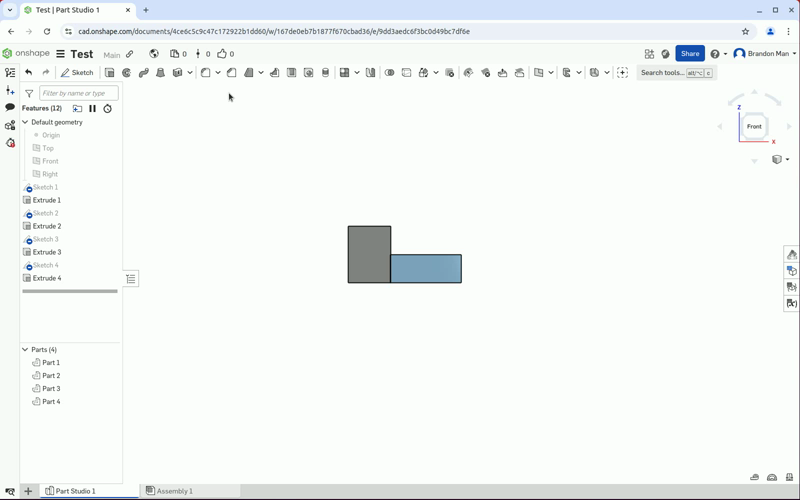
mouse_move(73, 352)
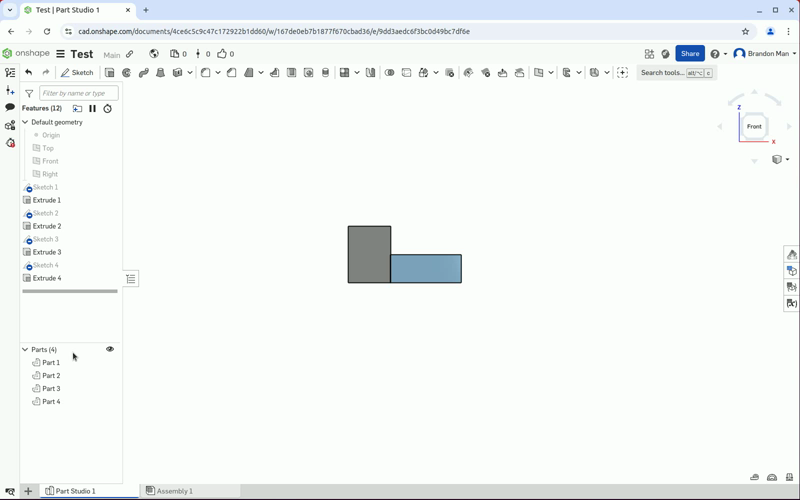
key(y)
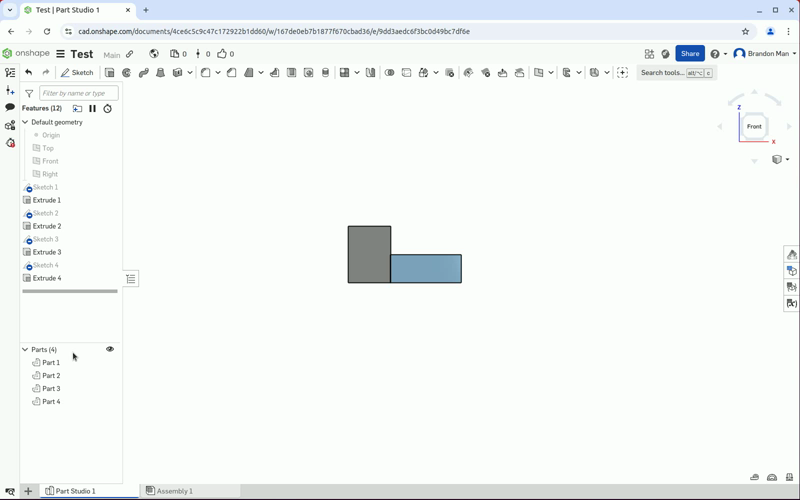
key(shift+p)
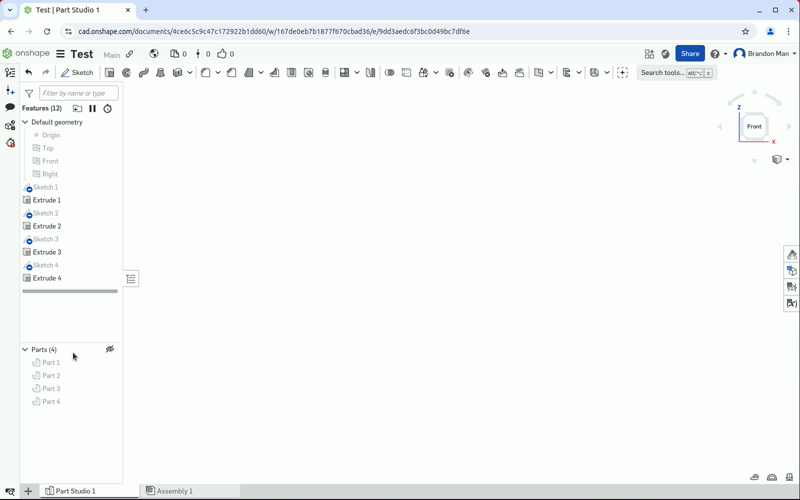
key(space)
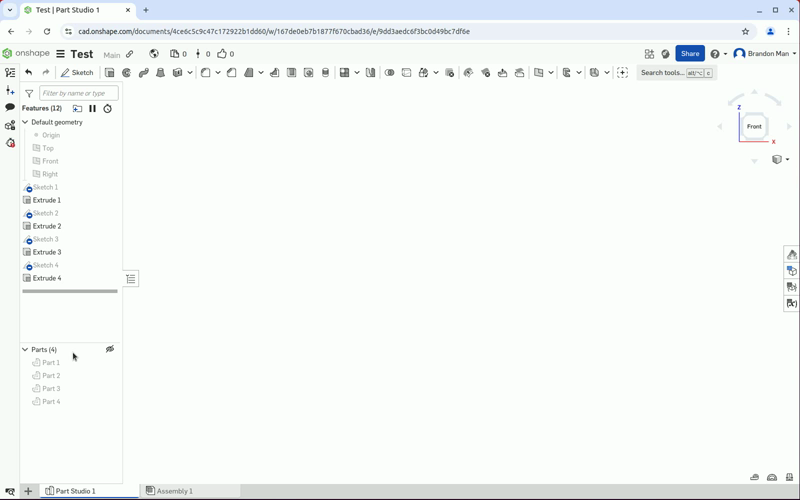
key_down(shift)
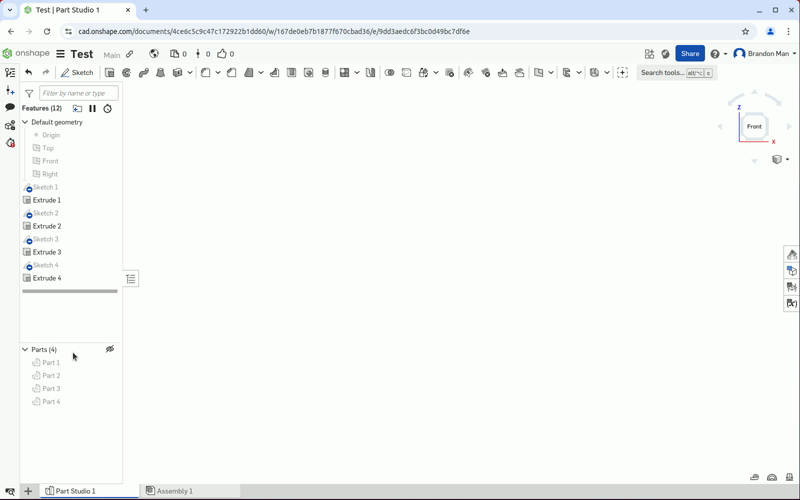
key(left)
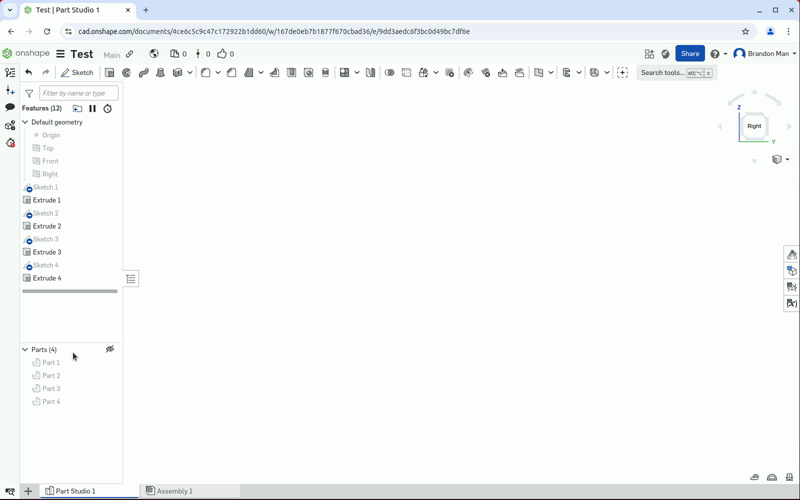
key_up(shift)
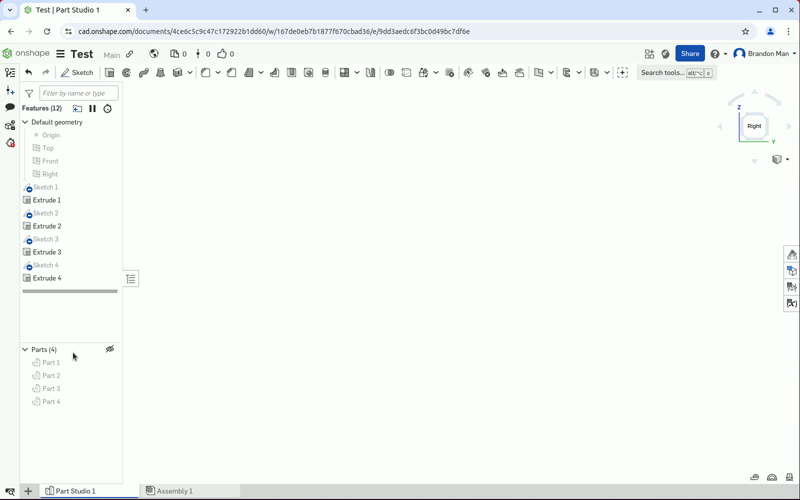
mouse_move(73, 352)
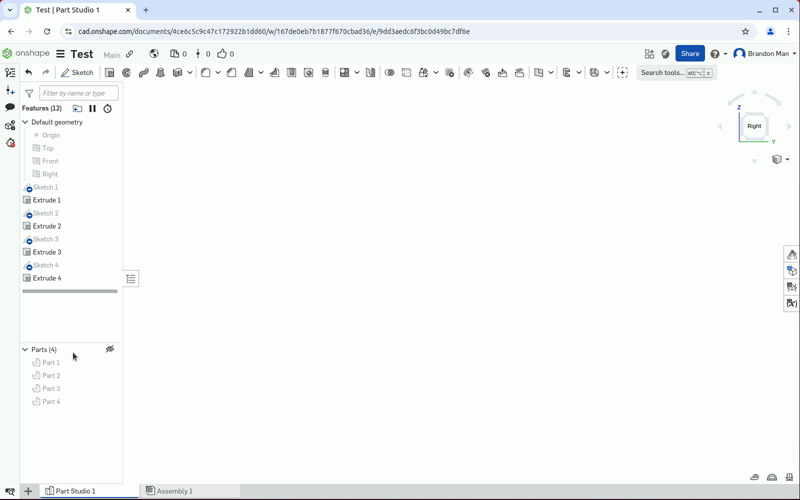
key(shift+y)
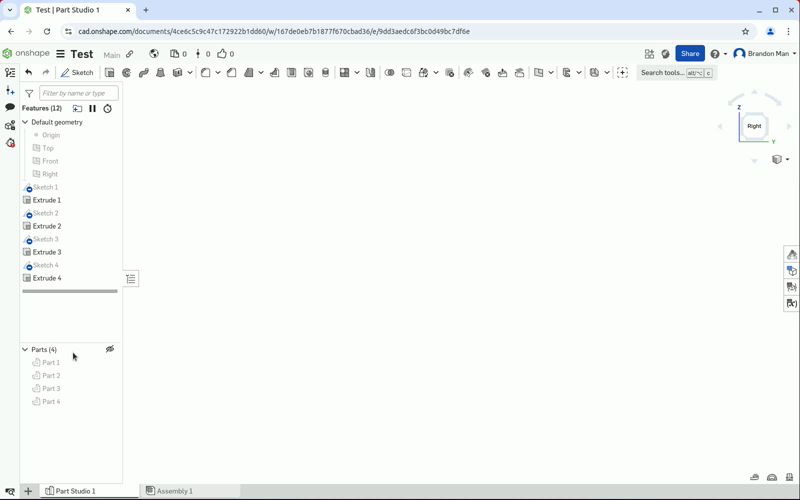
key(shift+s)
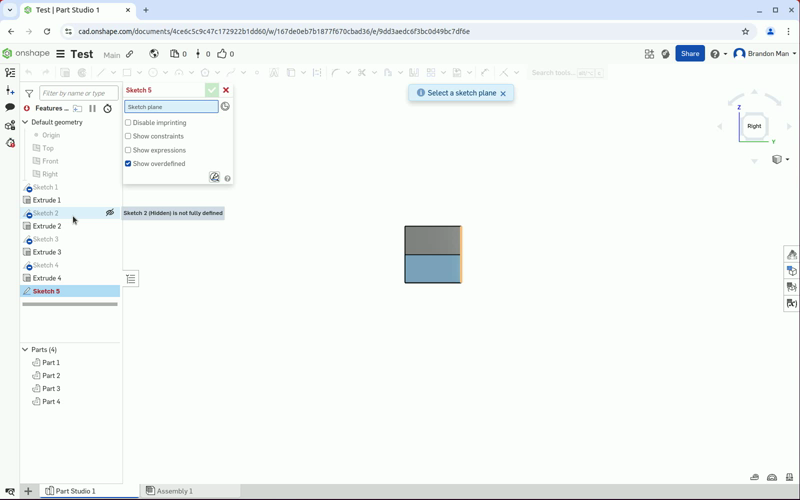
scroll(3)
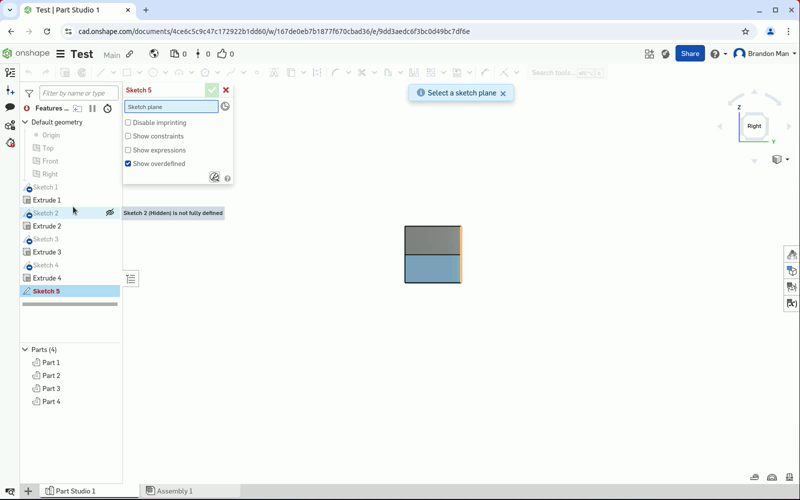
mouse_move(73, 176)
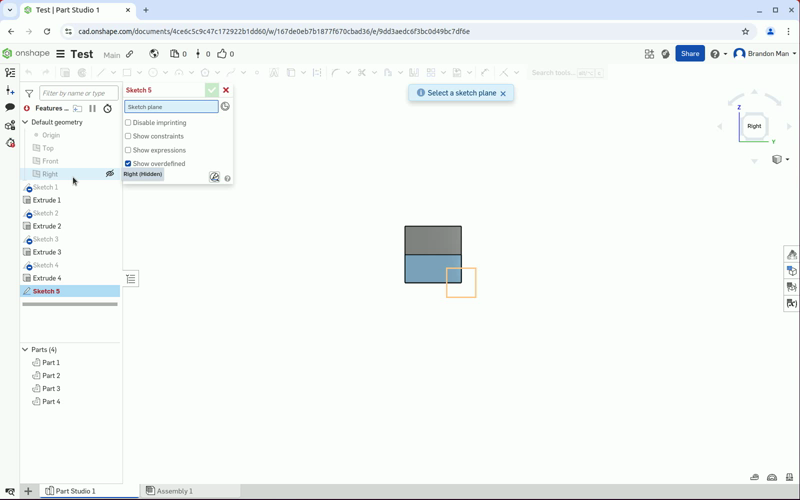
click(73, 176)
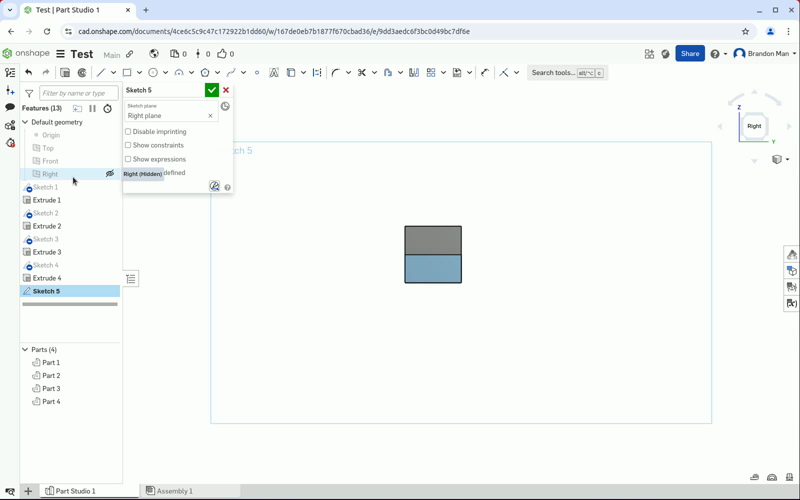
mouse_move(73, 352)
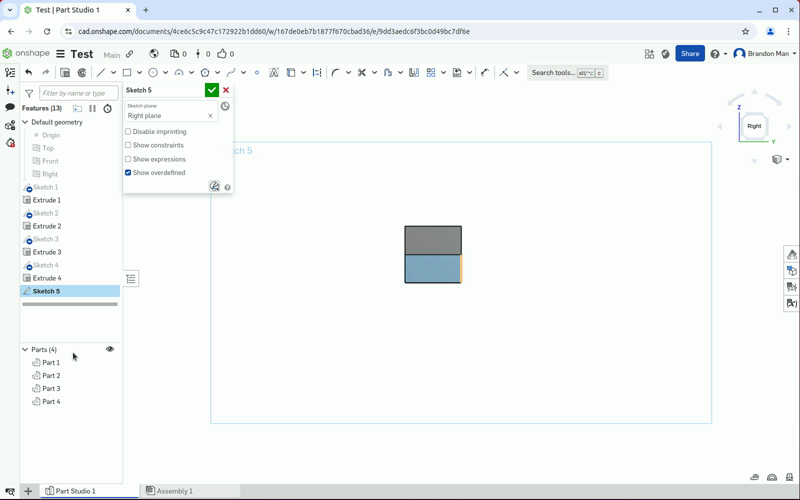
key(y)
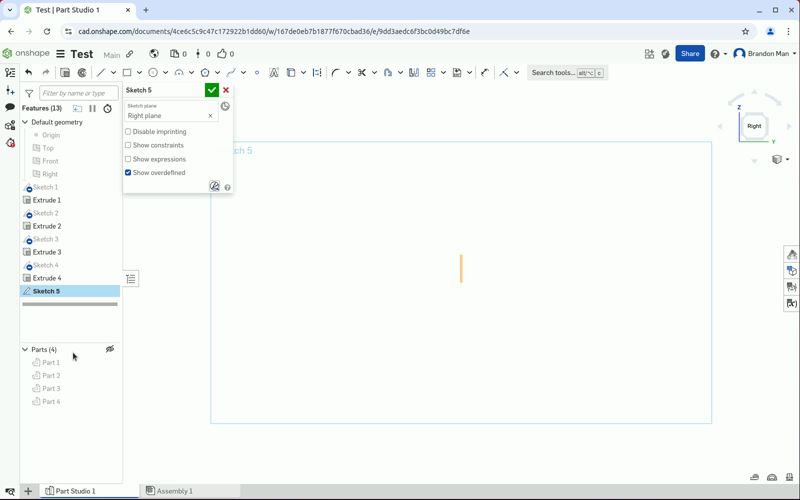
key(l)
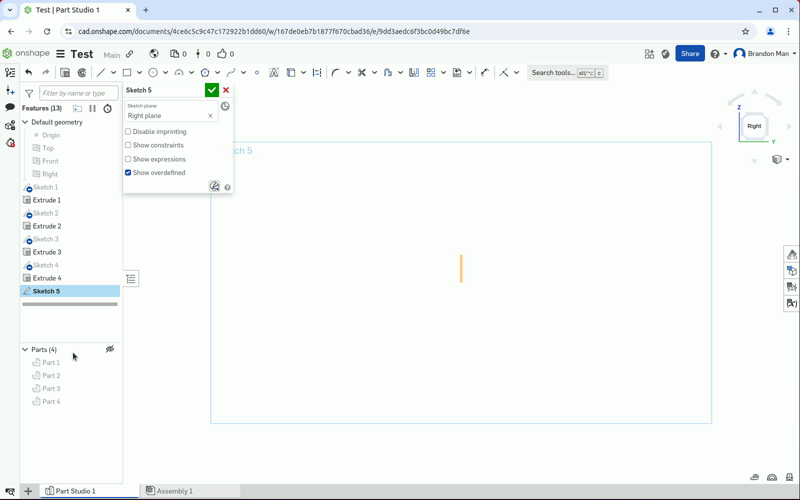
key_down(shift)
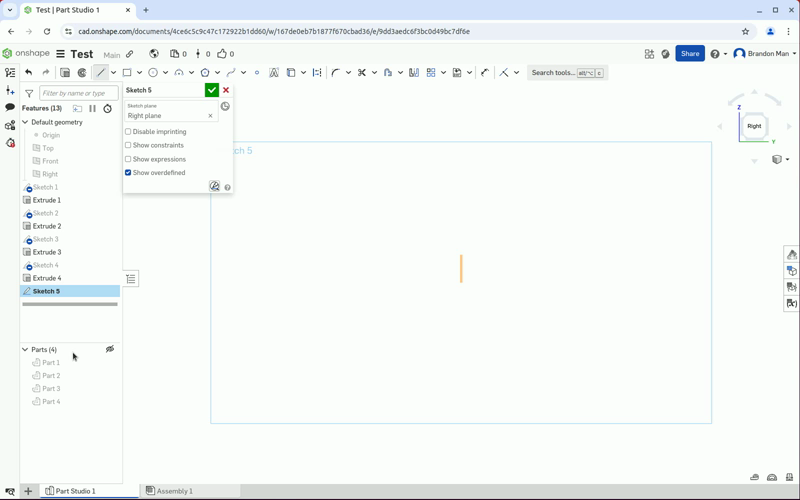
mouse_move(404, 282)
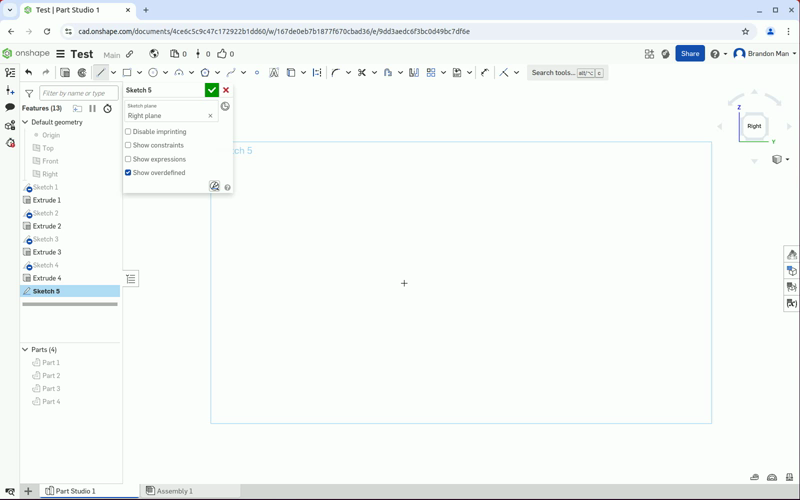
click(404, 282)
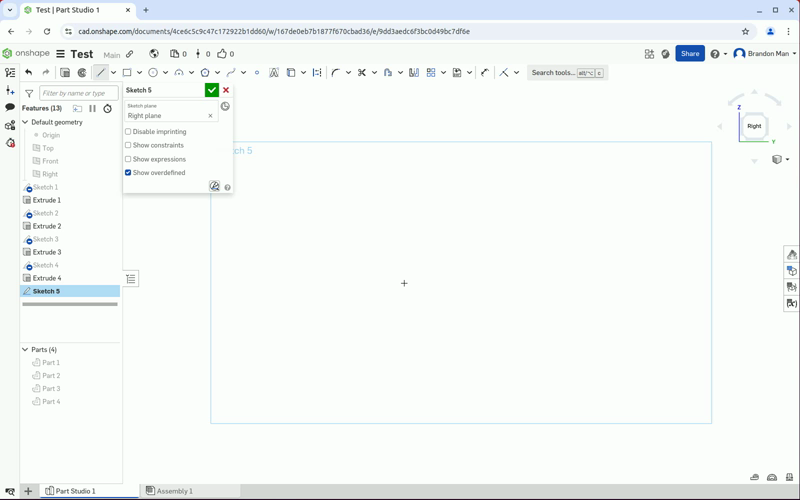
key_up(shift)
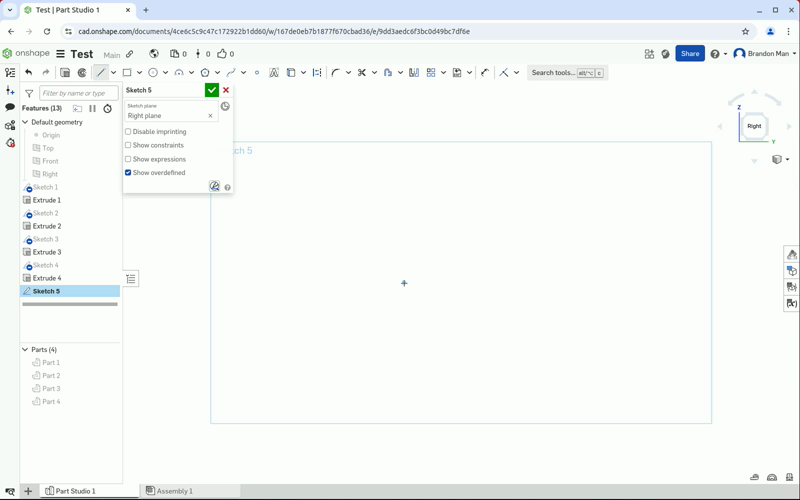
key_down(shift)
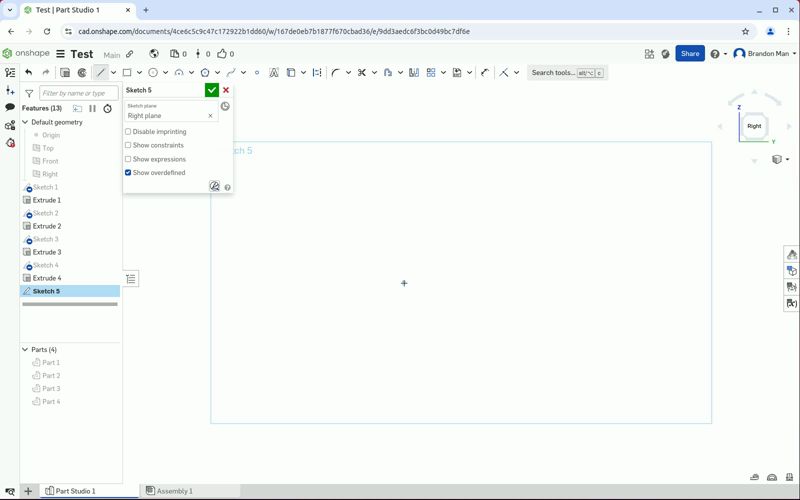
mouse_move(434, 282)
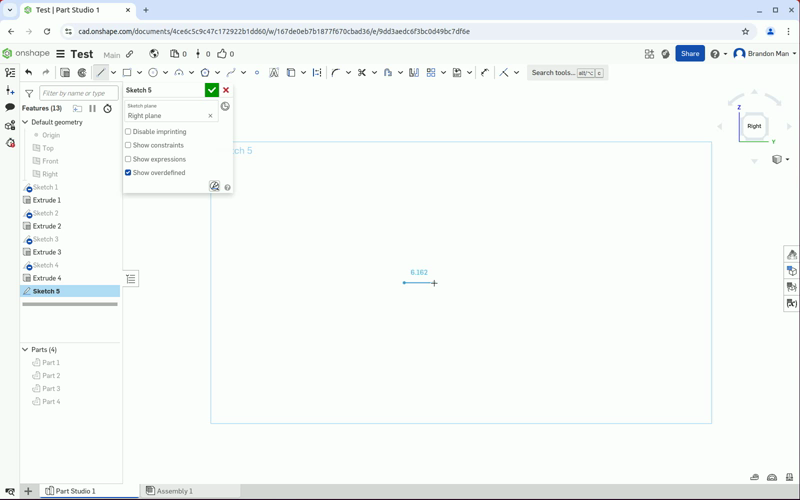
mouse_move(447, 282)
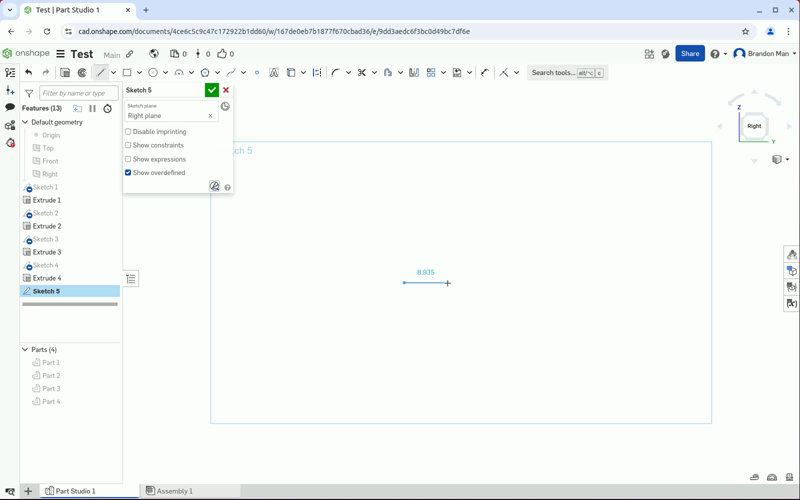
click(447, 282)
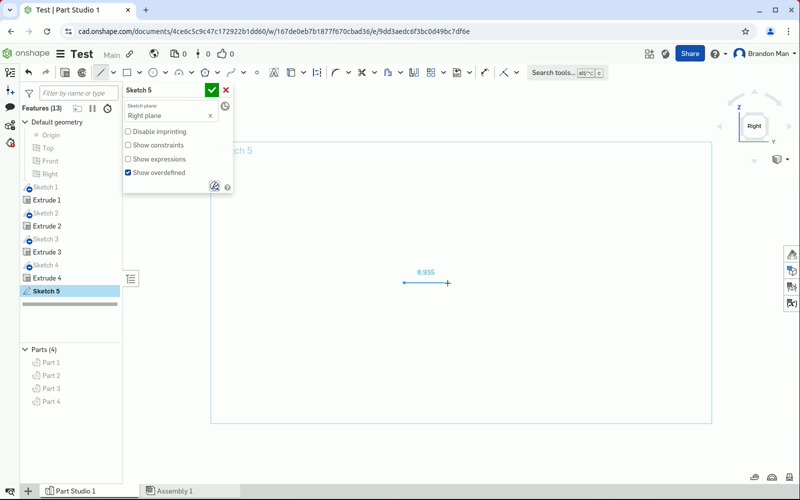
key_up(shift)
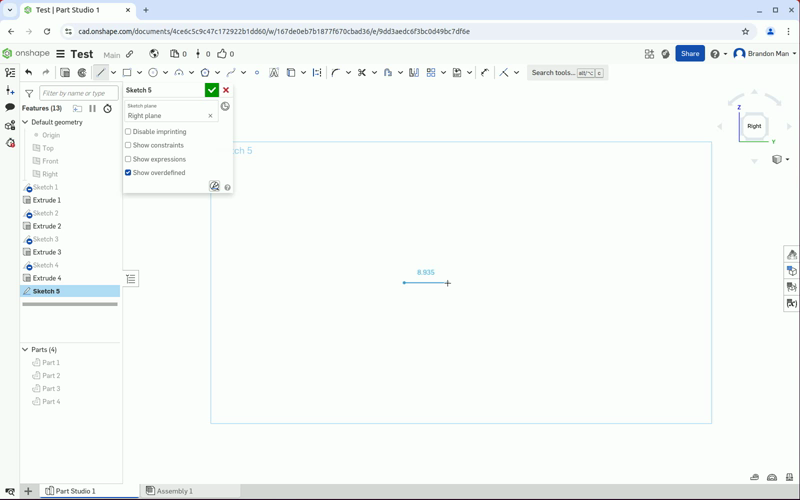
key_down(shift)
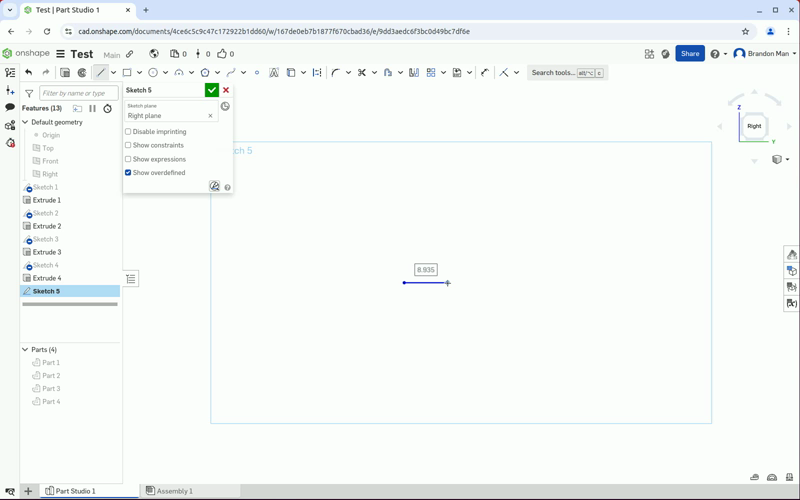
mouse_move(477, 282)
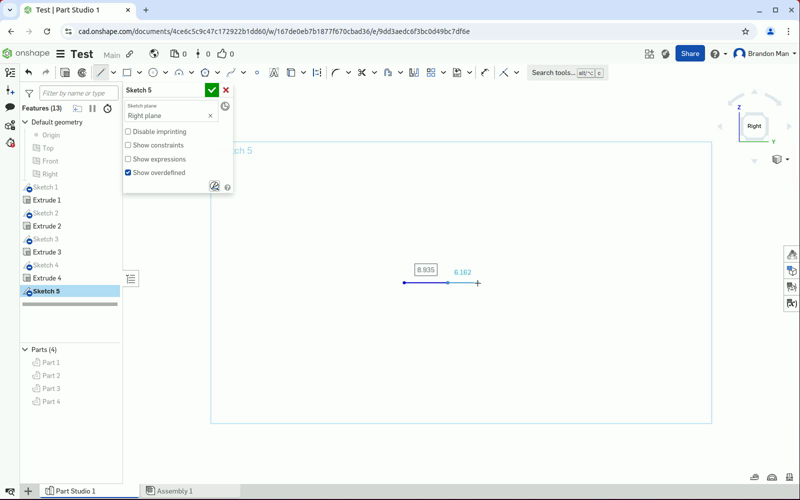
mouse_move(447, 254)
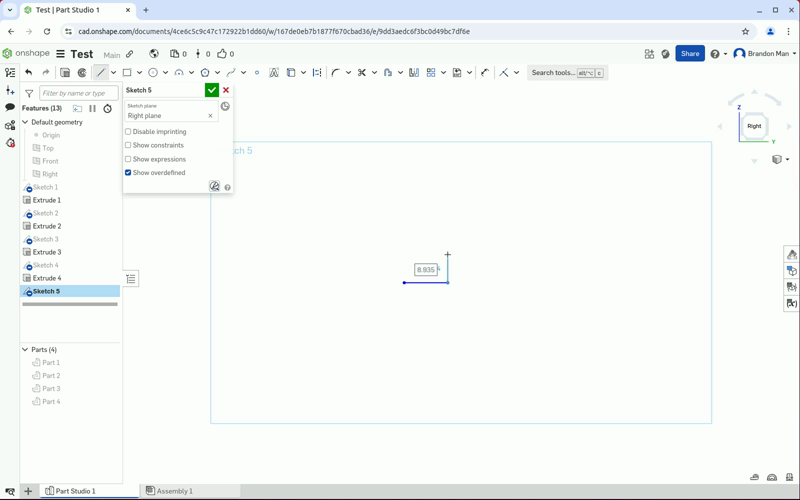
click(447, 254)
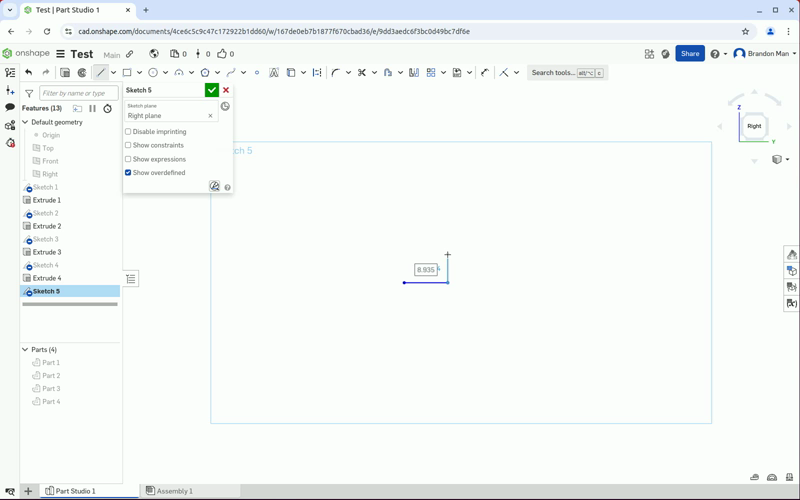
key_up(shift)
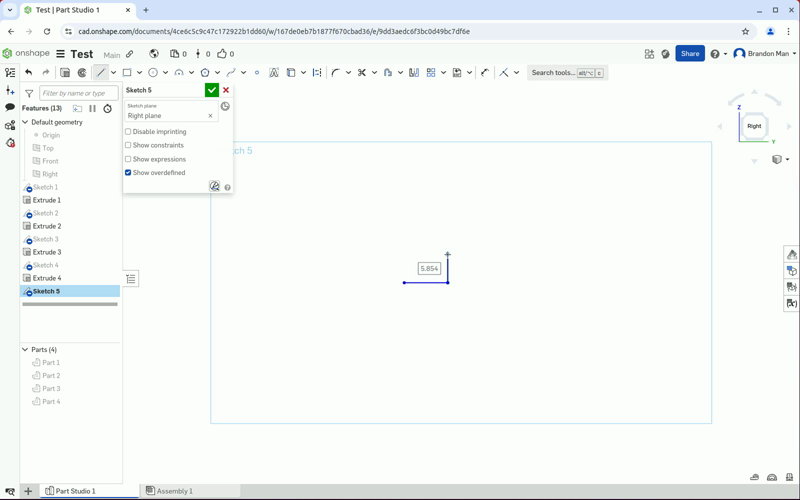
key_down(shift)
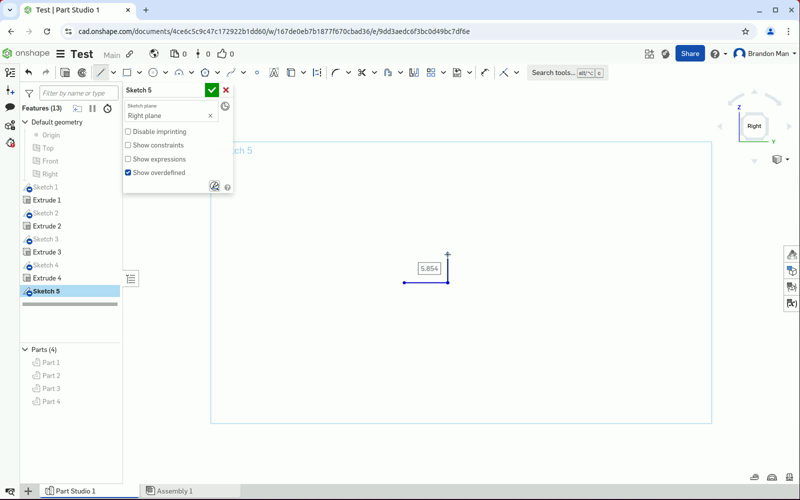
mouse_move(477, 254)
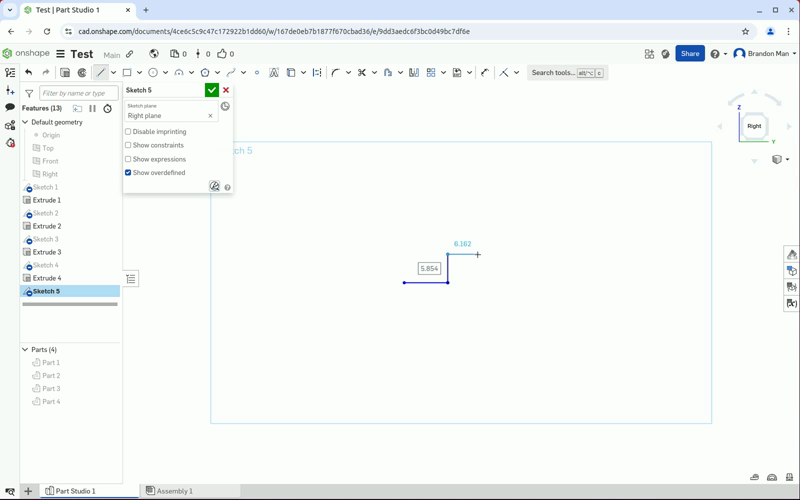
mouse_move(404, 254)
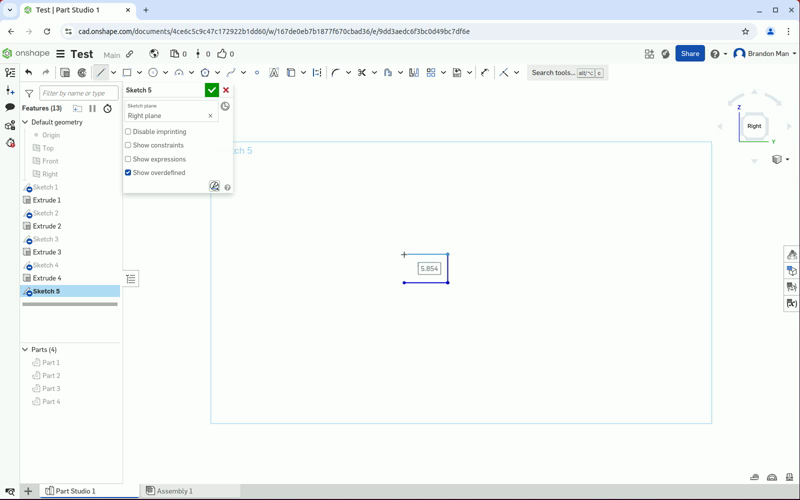
click(404, 254)
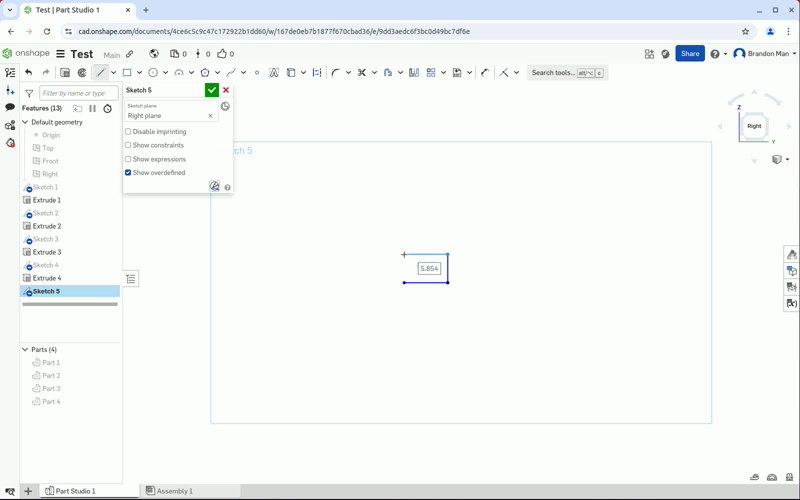
key_up(shift)
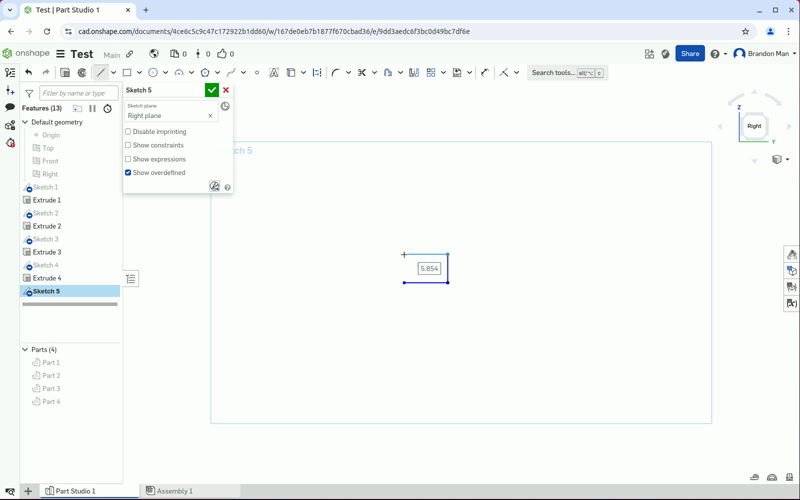
mouse_move(434, 254)
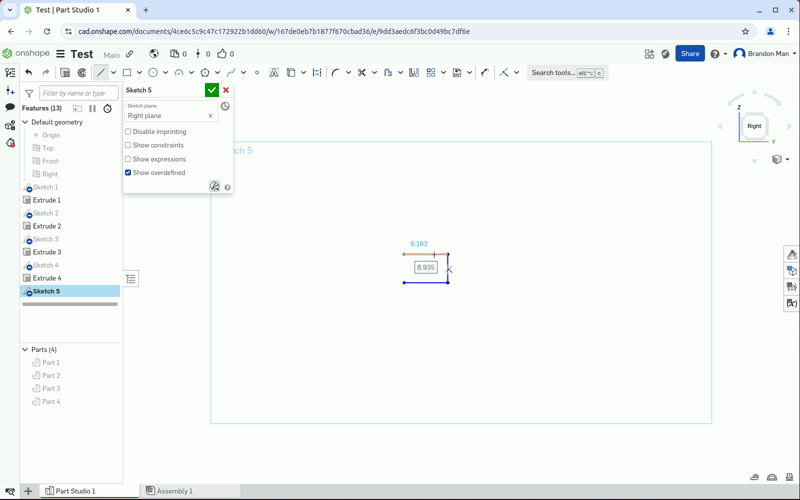
key_down(shift)
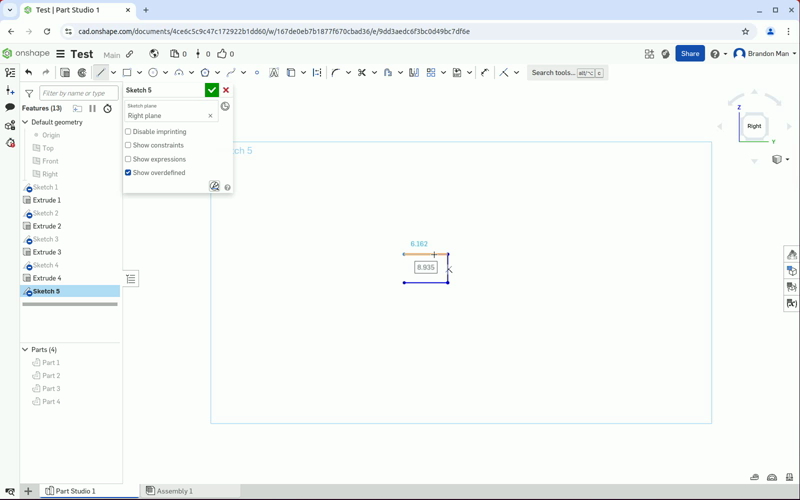
mouse_move(404, 282)
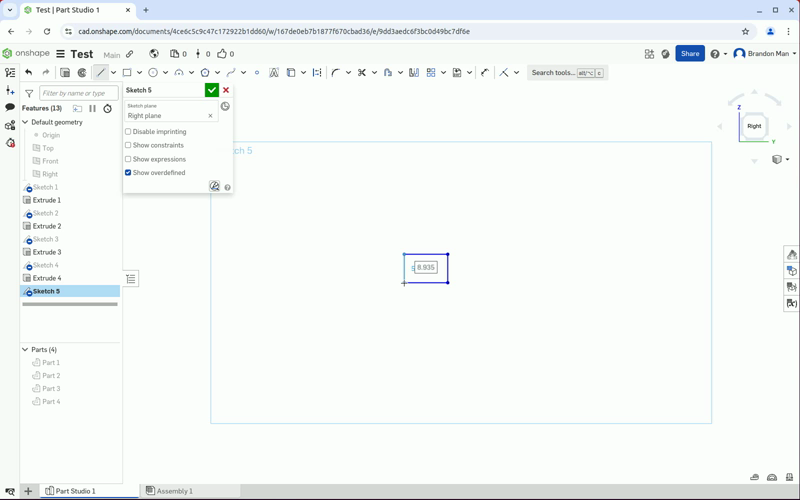
key_up(shift)
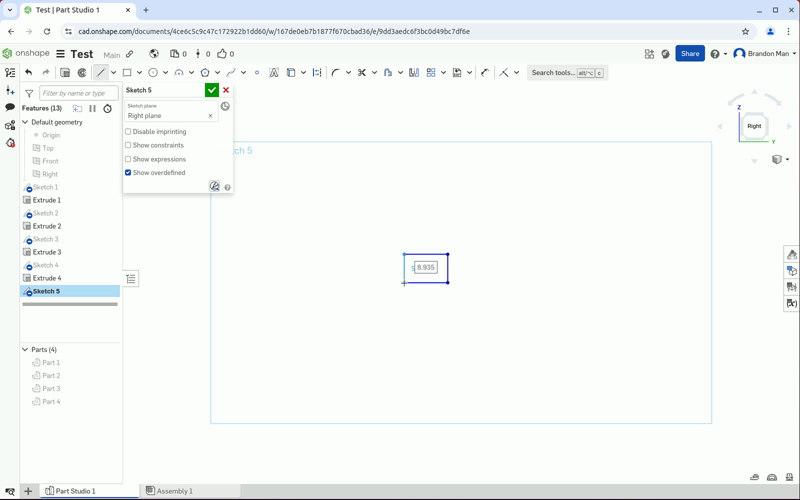
click(404, 282)
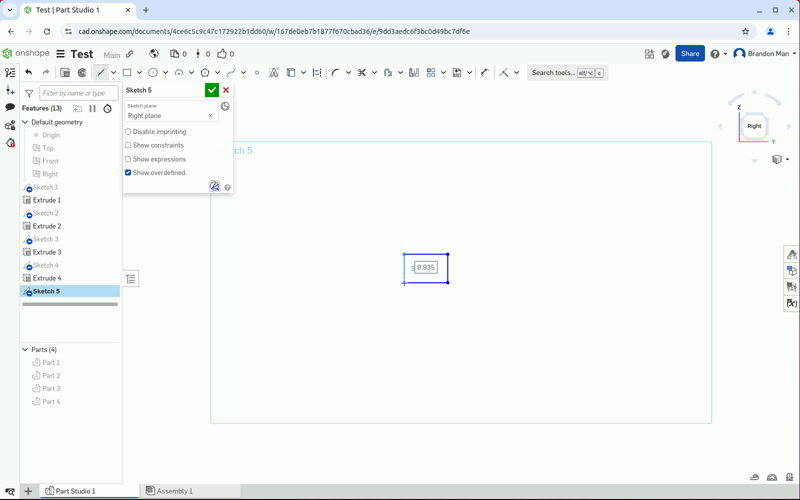
key(esc)
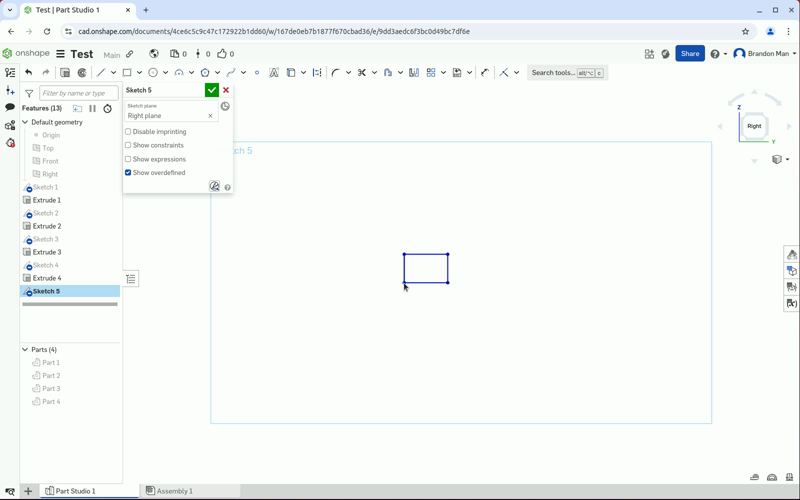
mouse_move(442, 264)
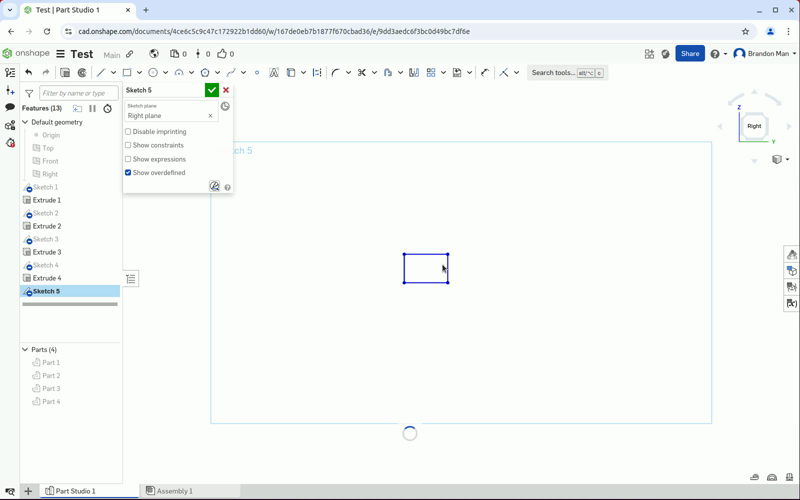
scroll(6)
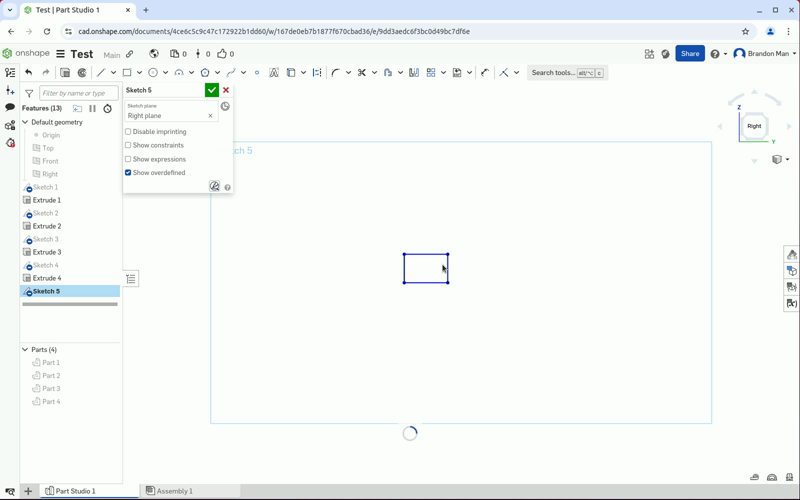
scroll(6)
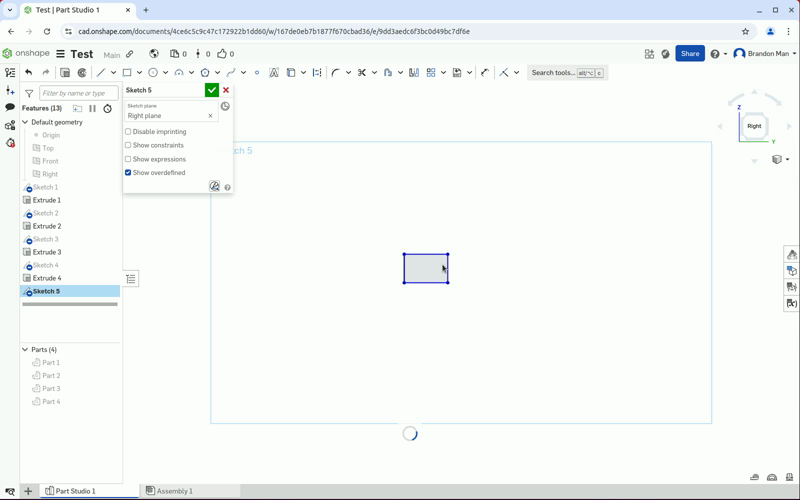
scroll(6)
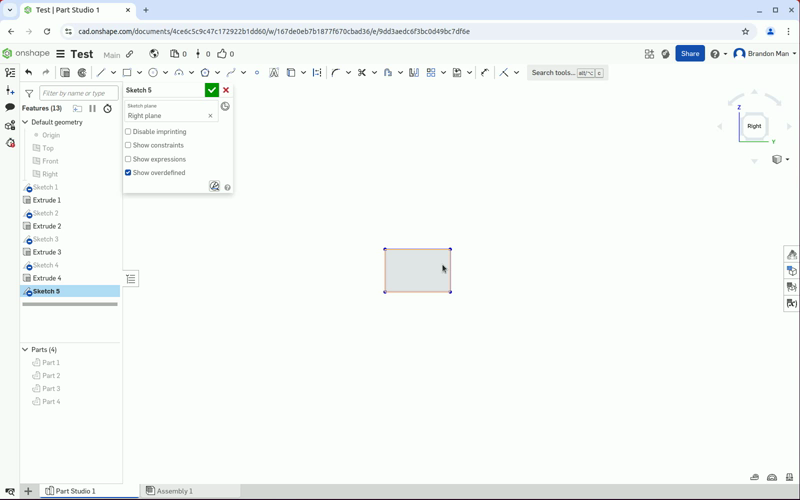
scroll(6)
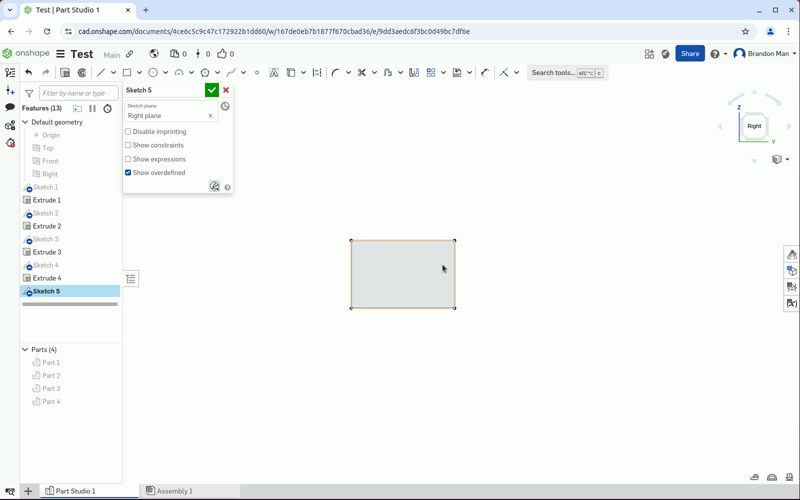
scroll(6)
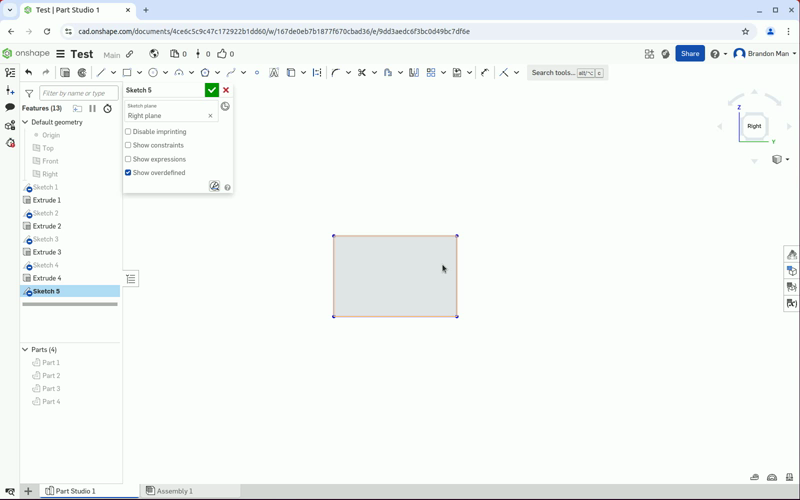
scroll(6)
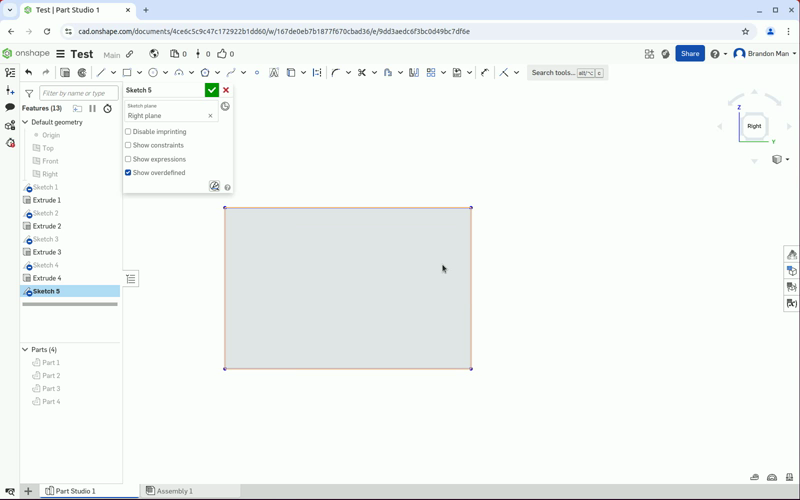
scroll(6)
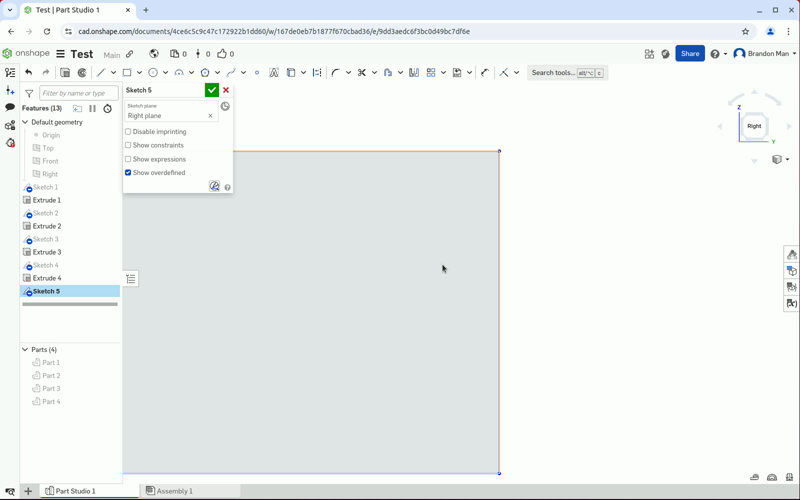
click(442, 264)
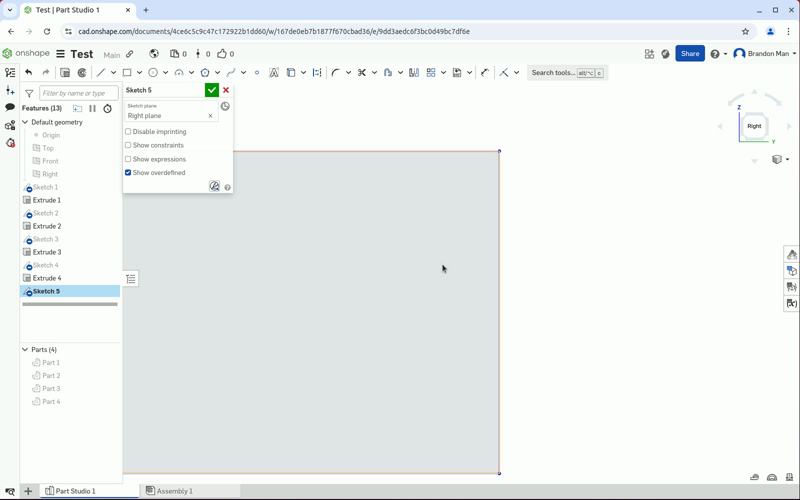
scroll(-6)
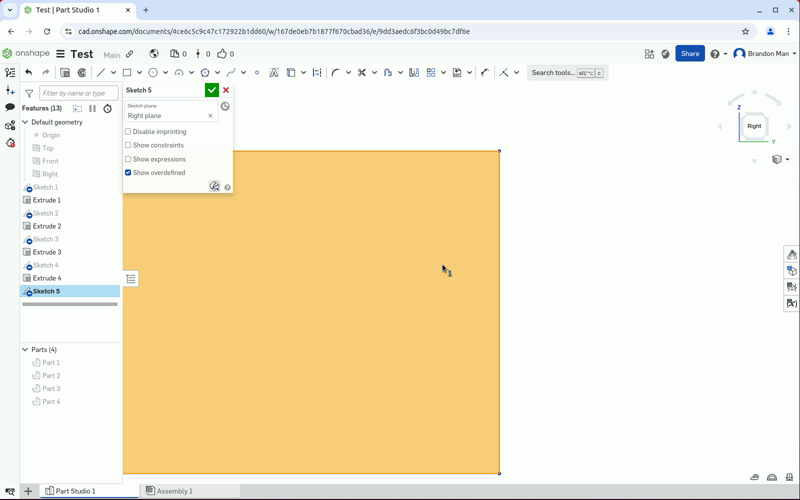
scroll(-6)
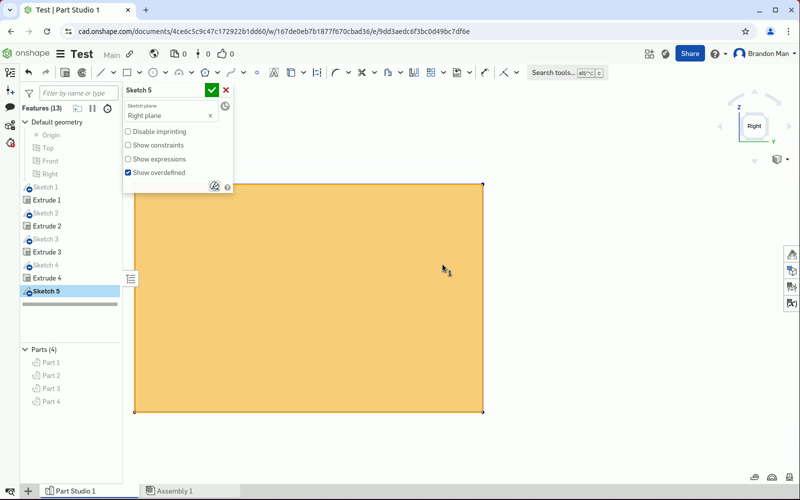
scroll(-6)
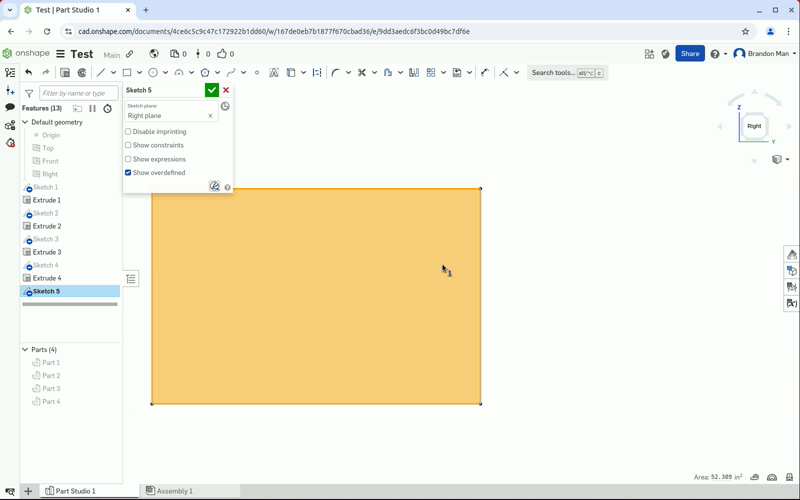
scroll(-6)
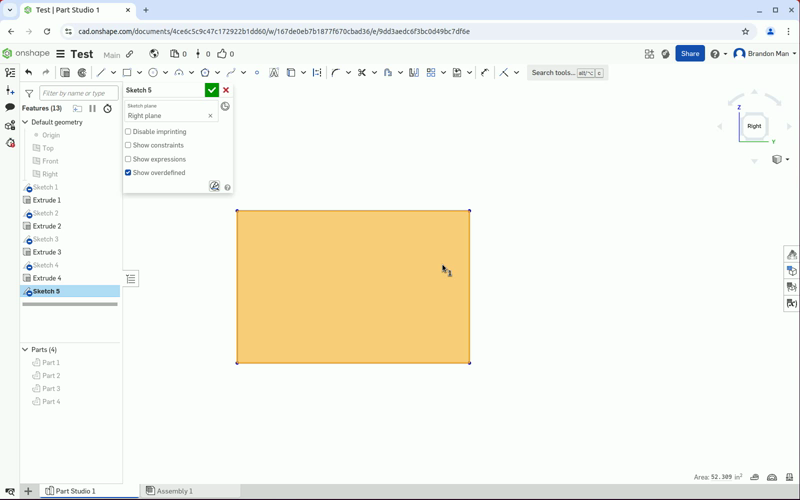
scroll(-6)
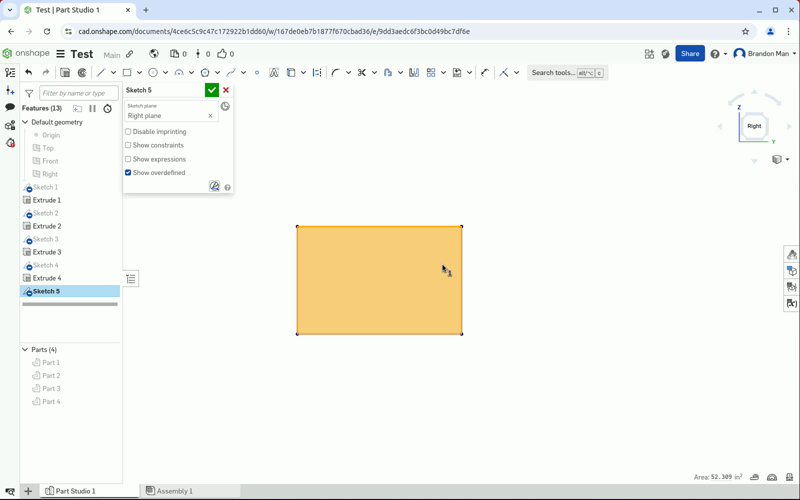
scroll(-6)
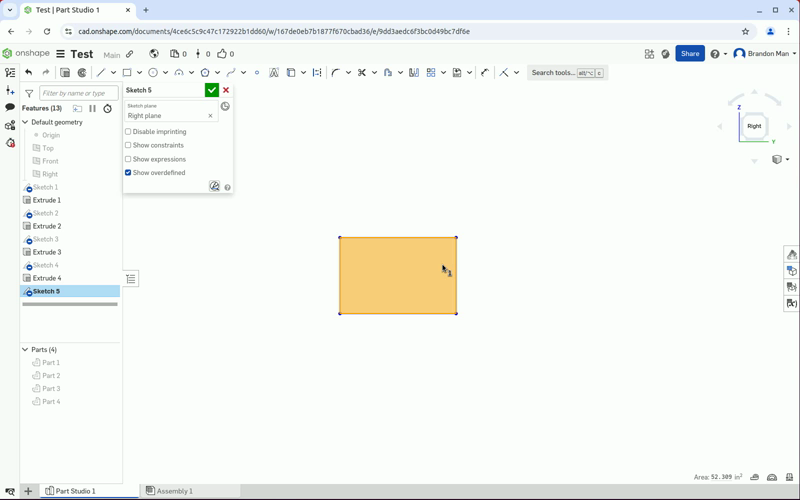
scroll(-6)
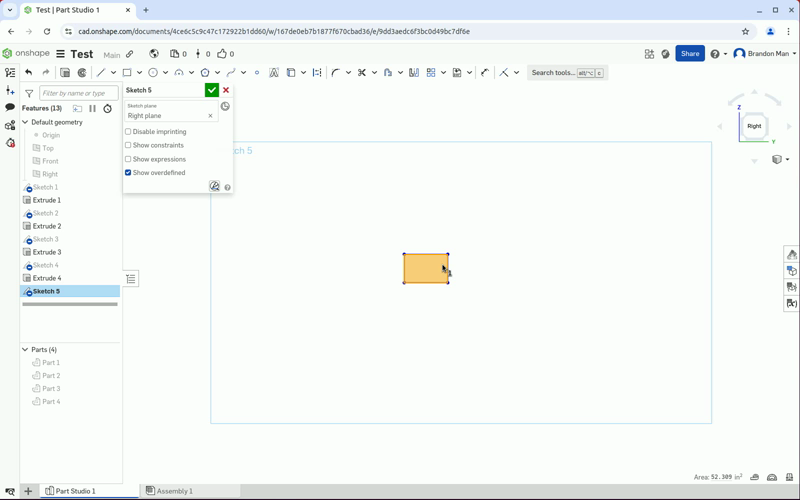
mouse_move(73, 352)
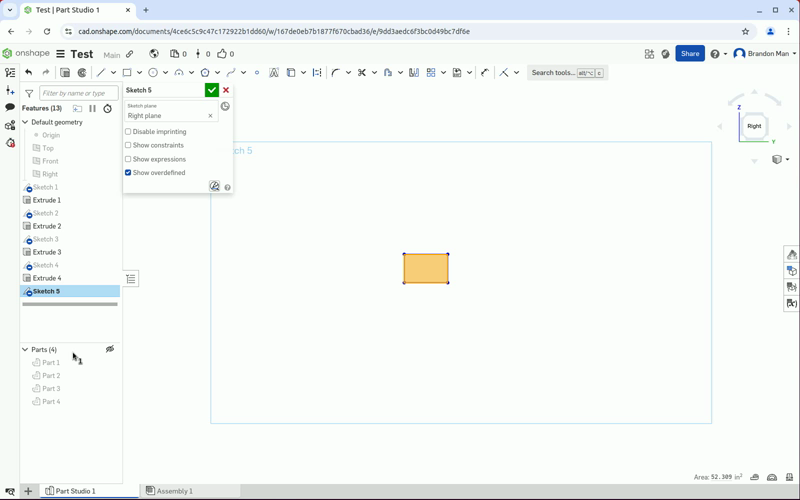
key(shift+y)
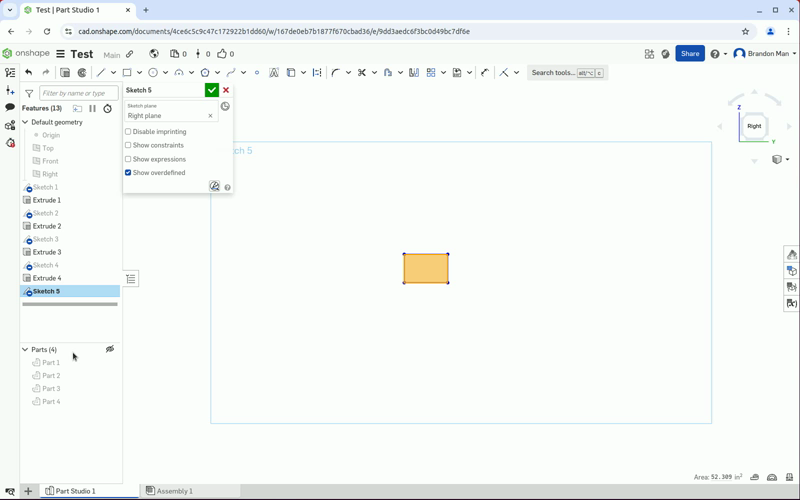
key(shift+e)
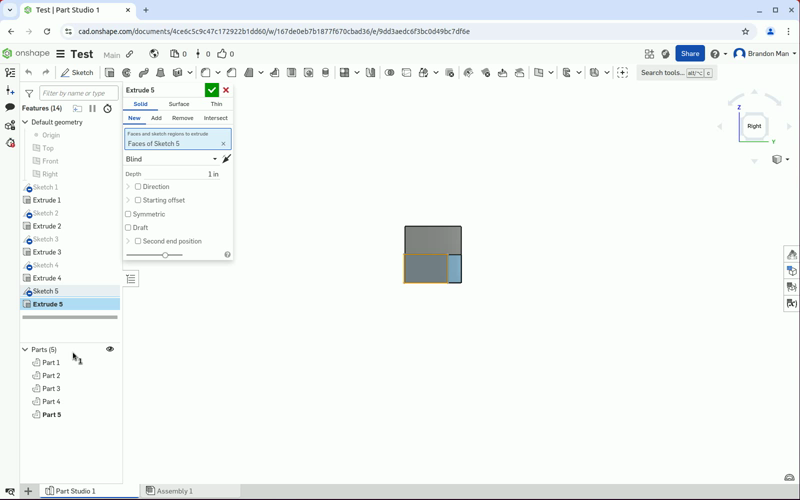
mouse_move(143, 106)
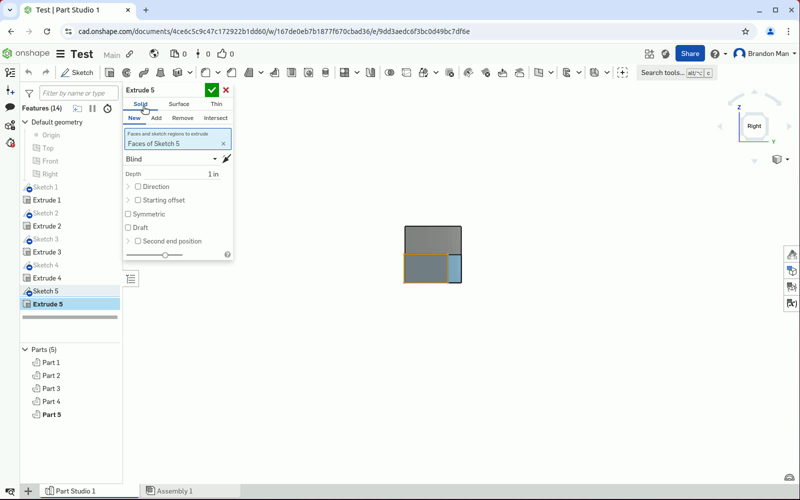
click(143, 106)
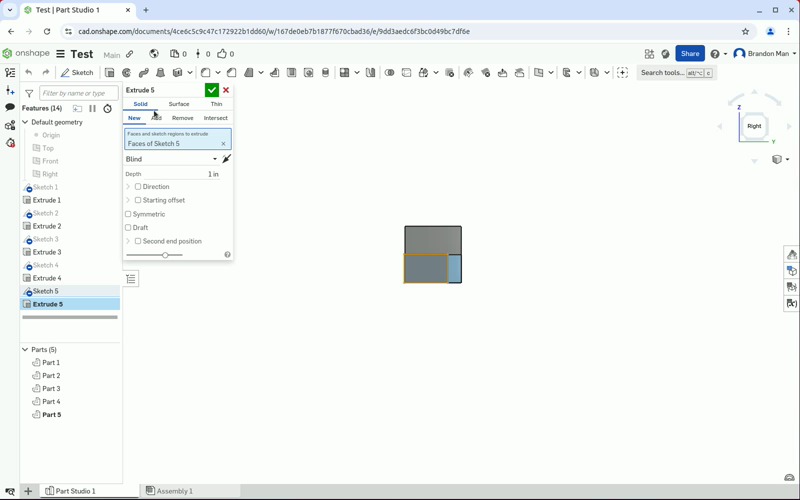
mouse_move(186, 120)
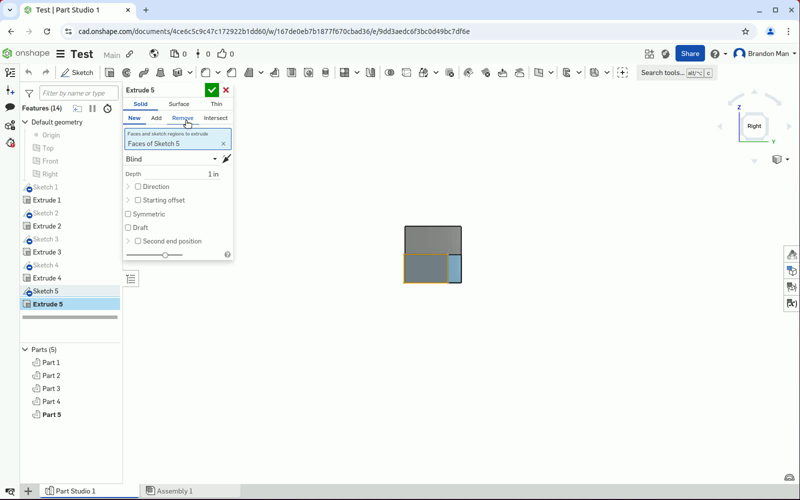
click(186, 120)
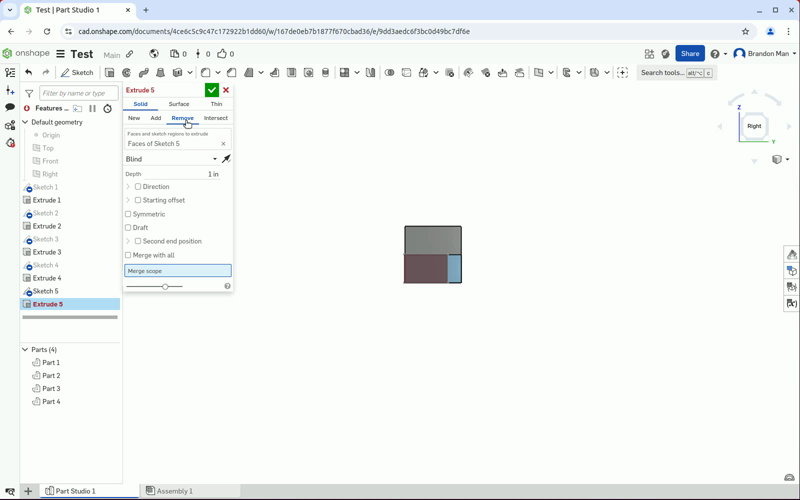
key(tab, 4)
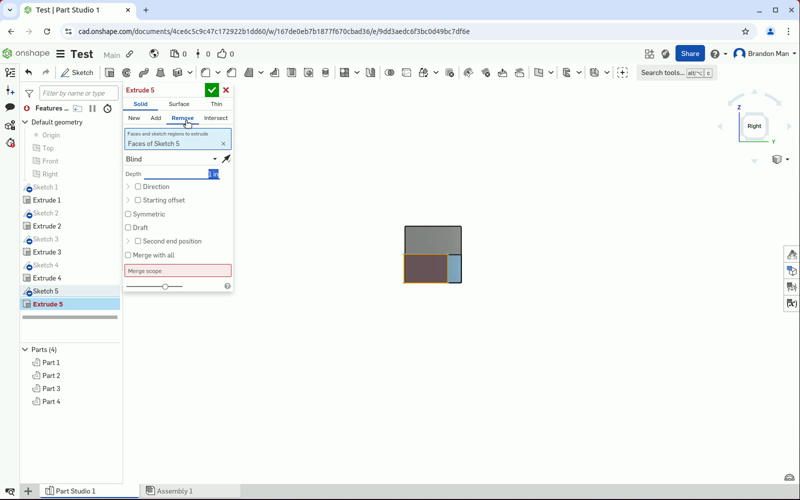
text(11.554)
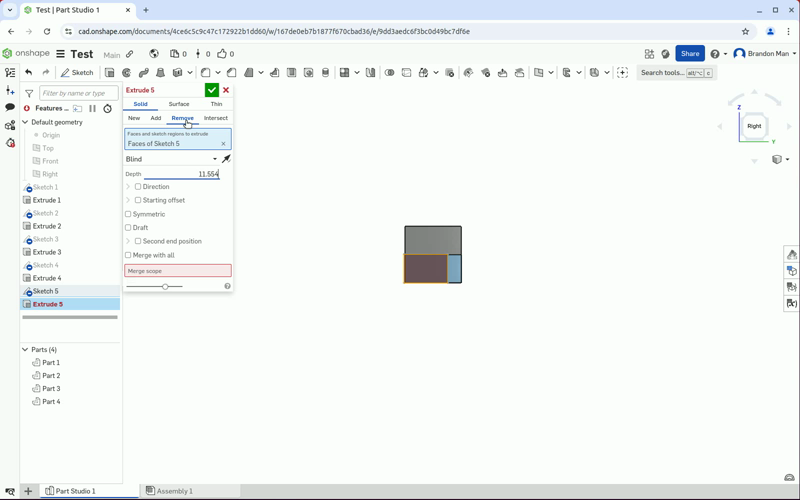
key(tab, 6)
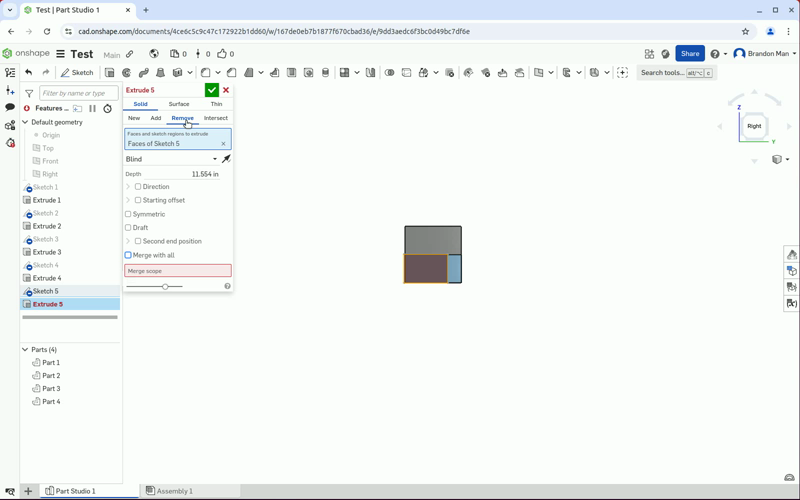
key(space)
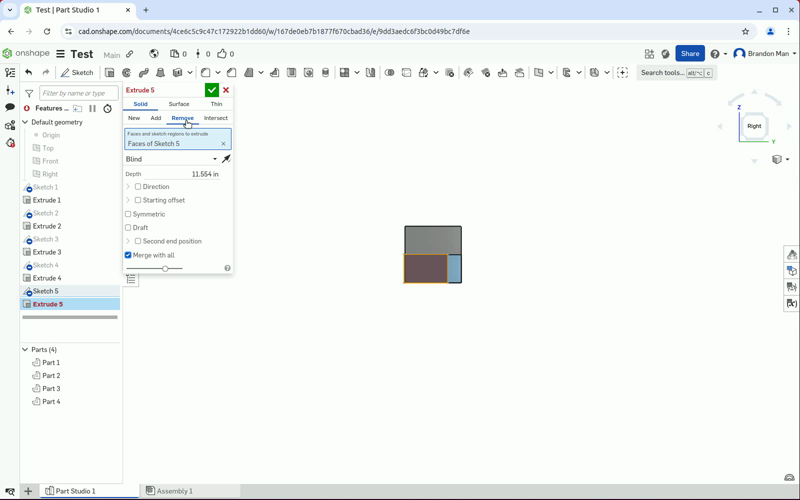
key(enter)
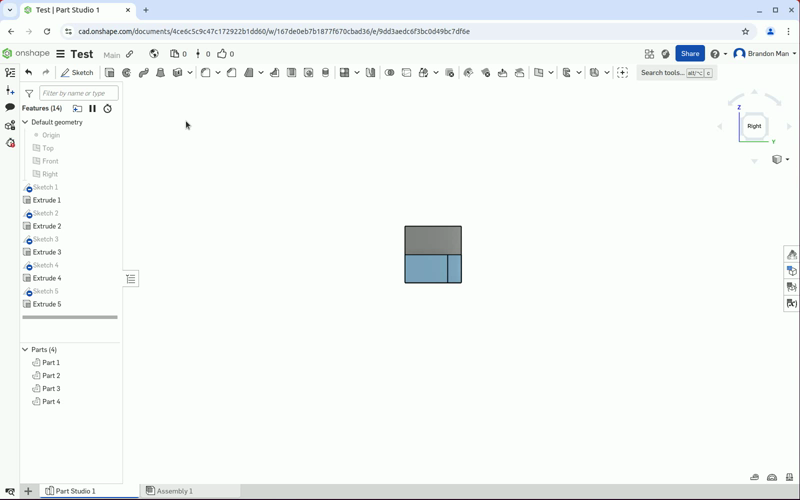
key(shift+h)
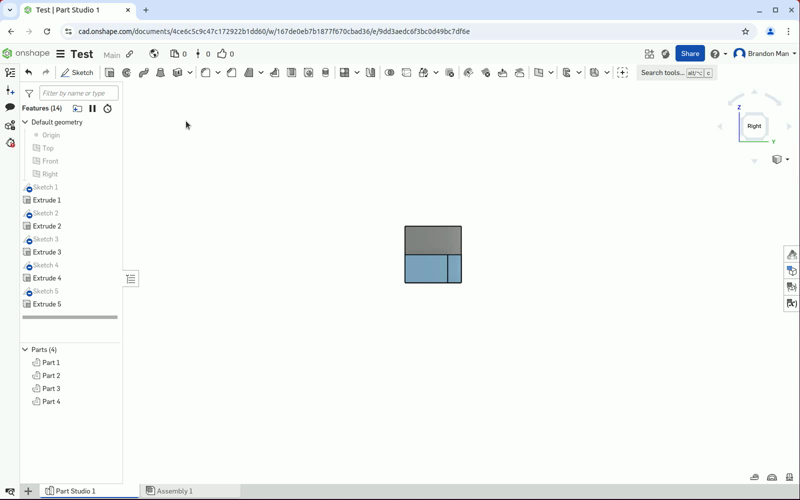
key(shift+h)
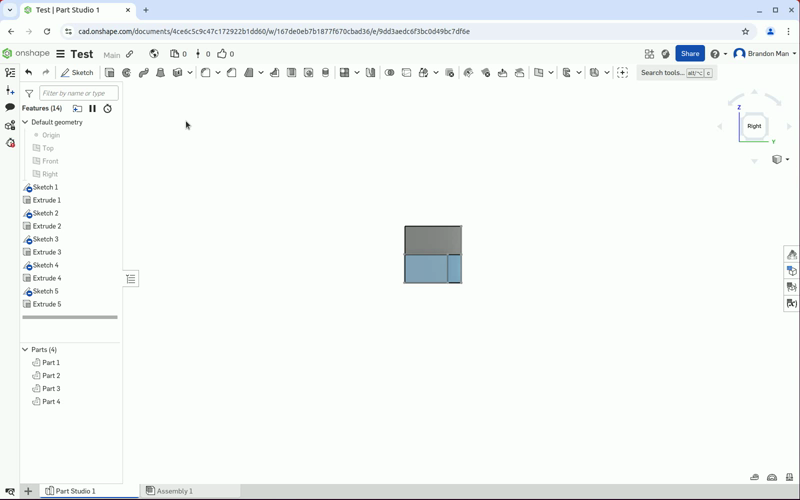
key(shift+7)
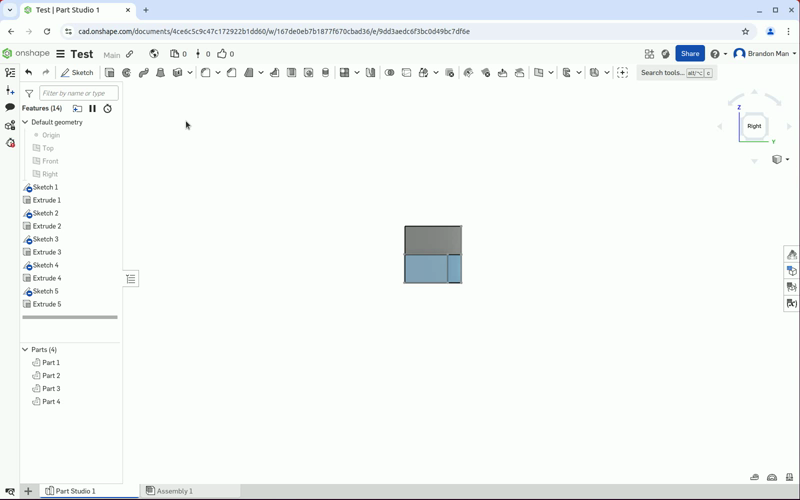
key(right, 2)
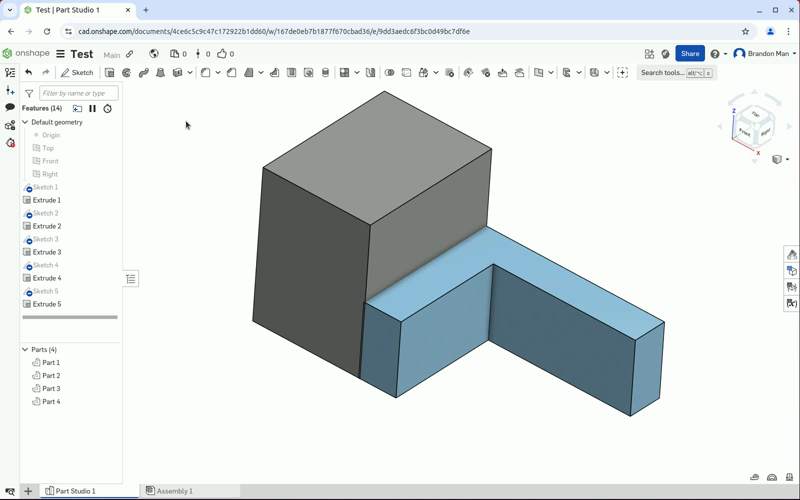
key(down, 2)
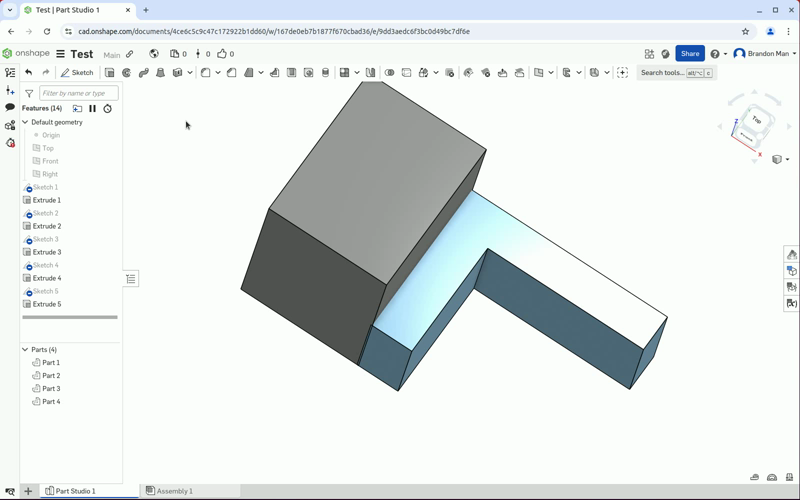
key(up, 2)
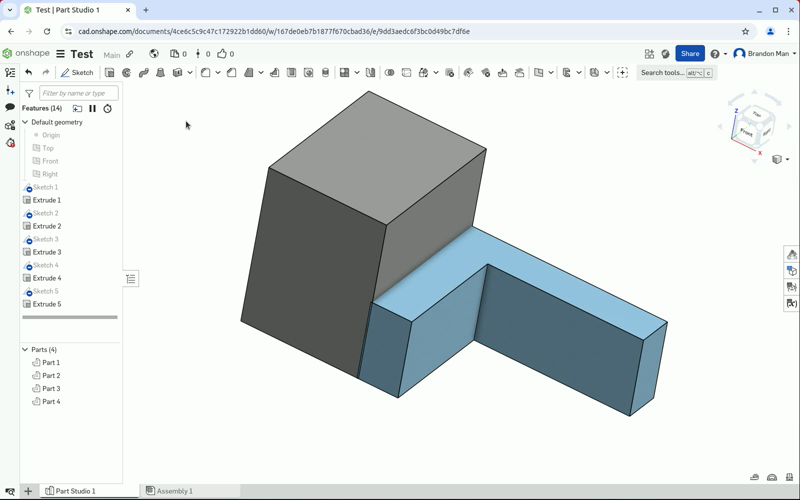
key(left, 2)
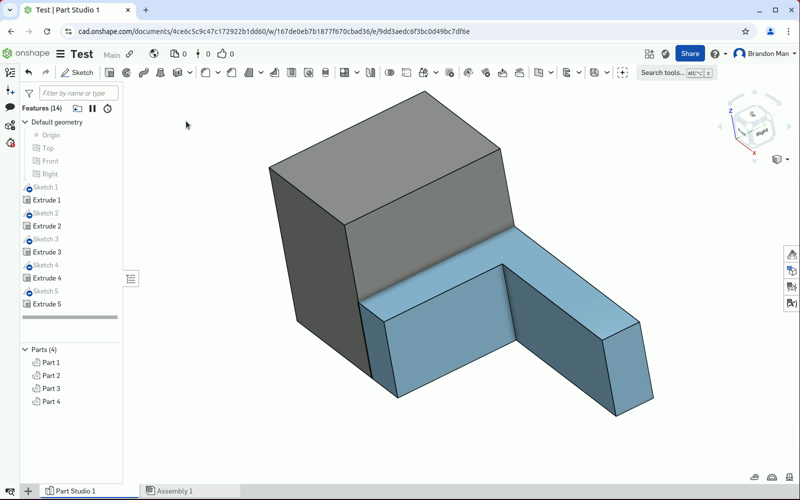
mouse_move(73, 189)
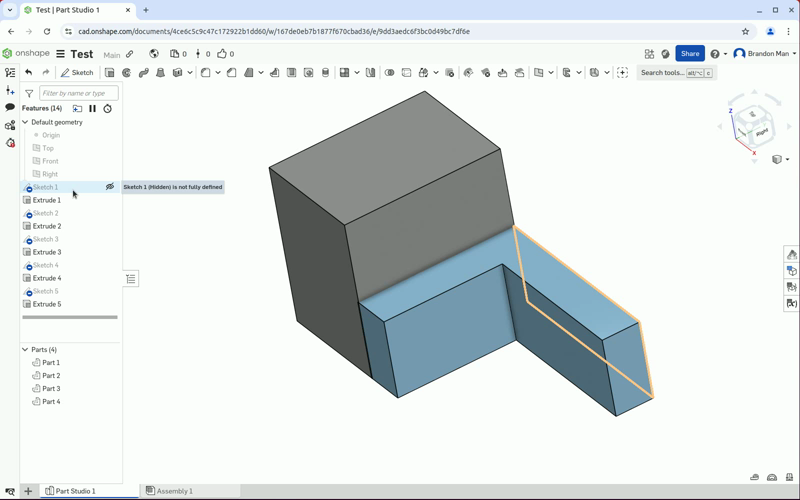
click(73, 189)